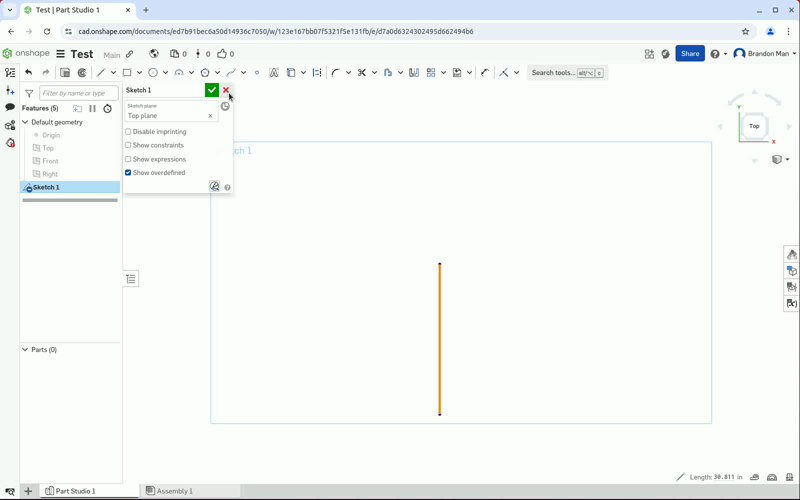
key(shift+h)
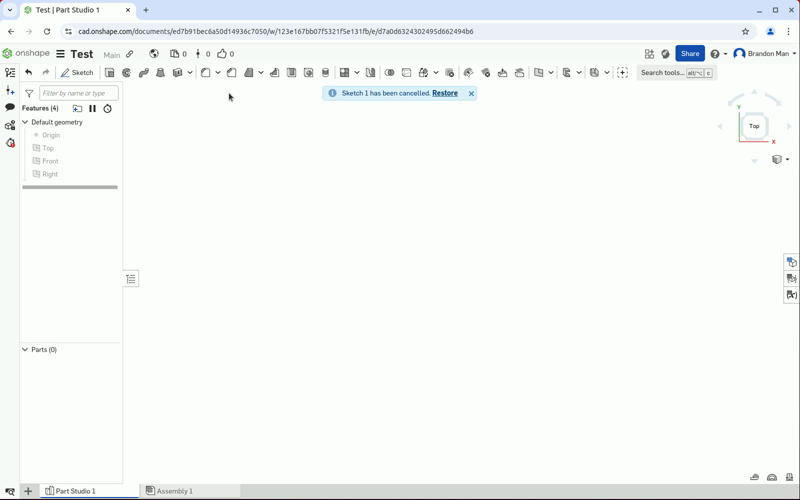
mouse_move(73, 352)
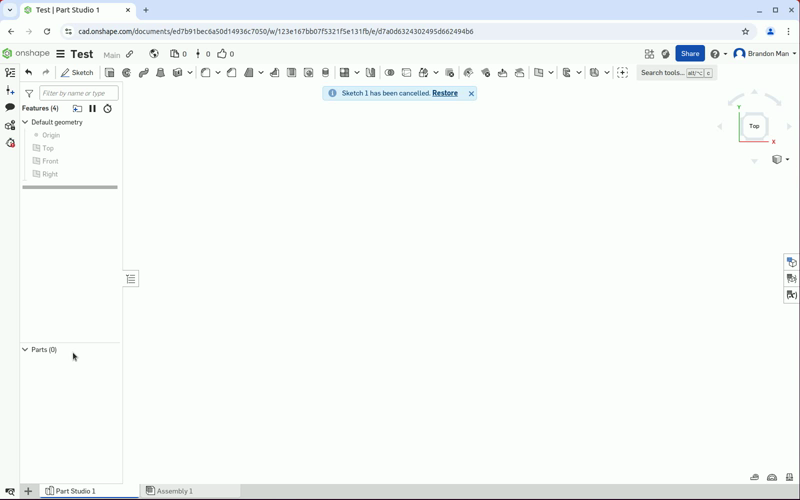
key(y)
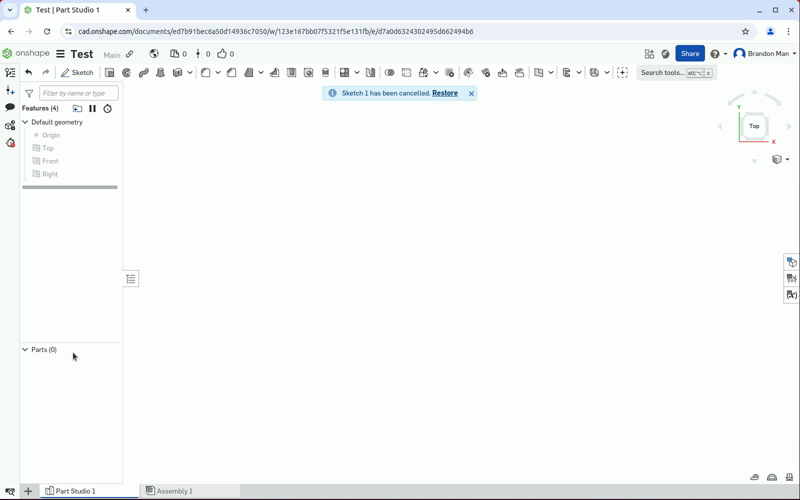
key(shift+p)
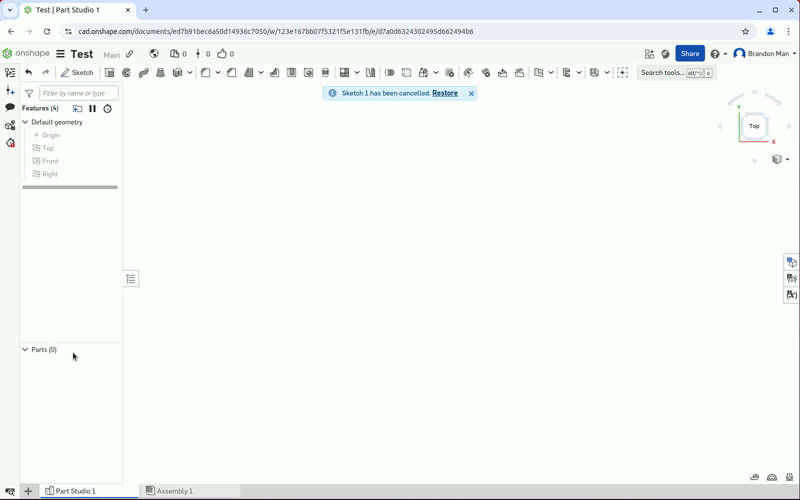
key(space)
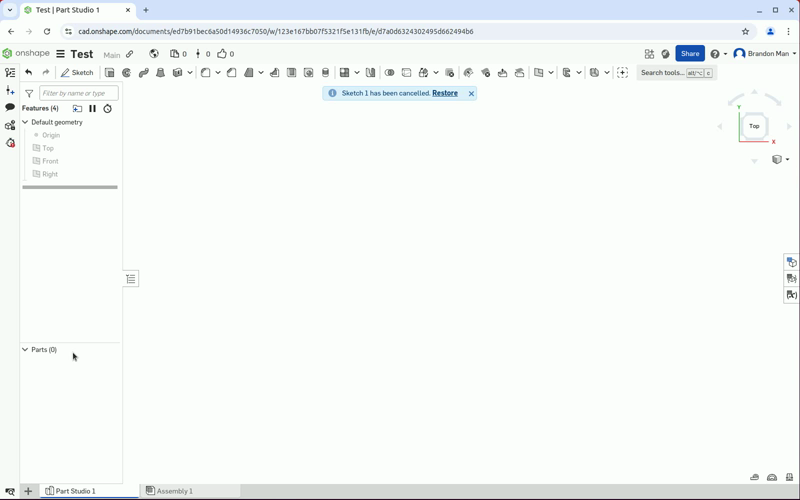
key_down(shift)
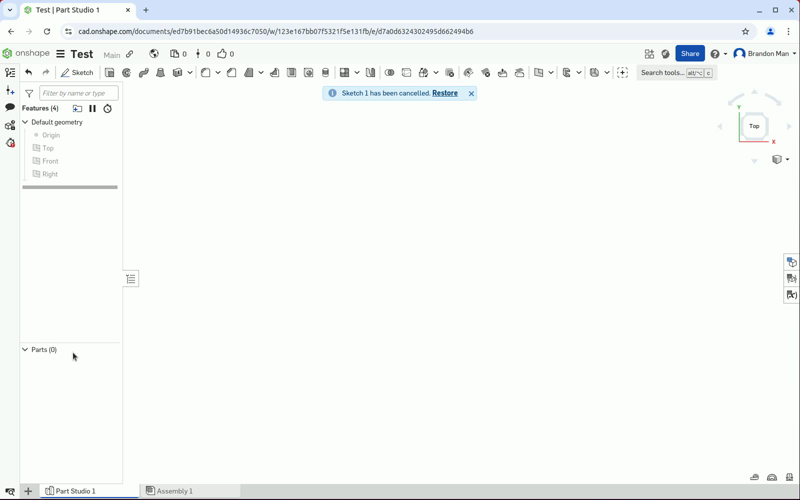
key(up)
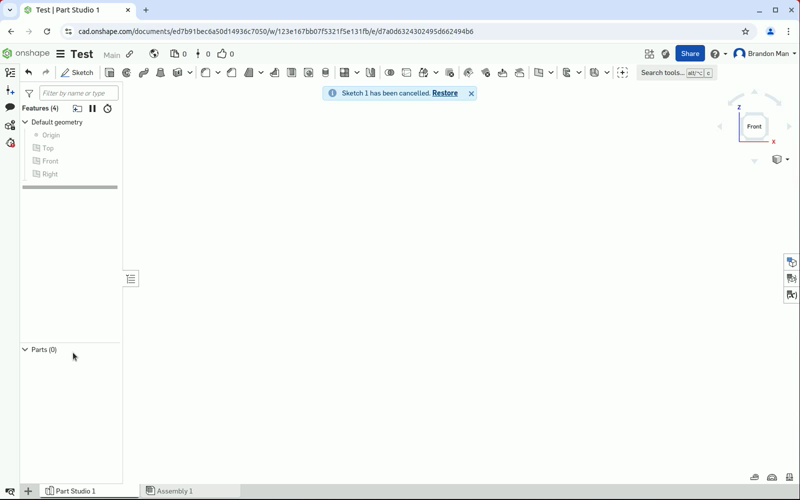
key_up(shift)
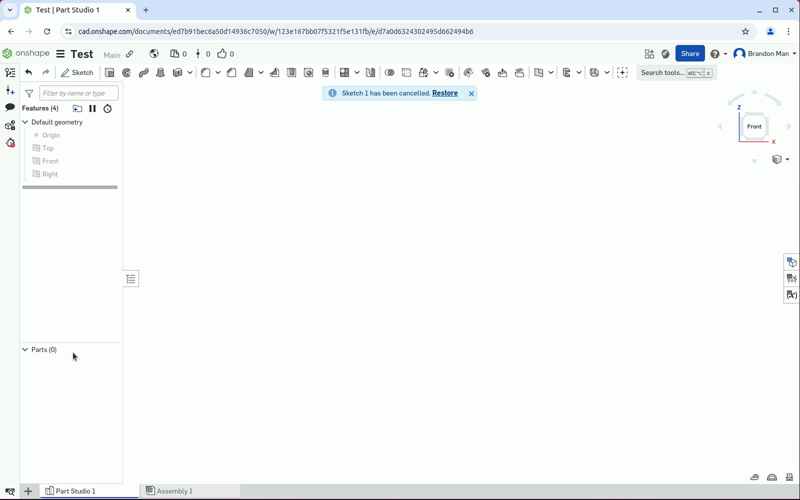
mouse_move(73, 352)
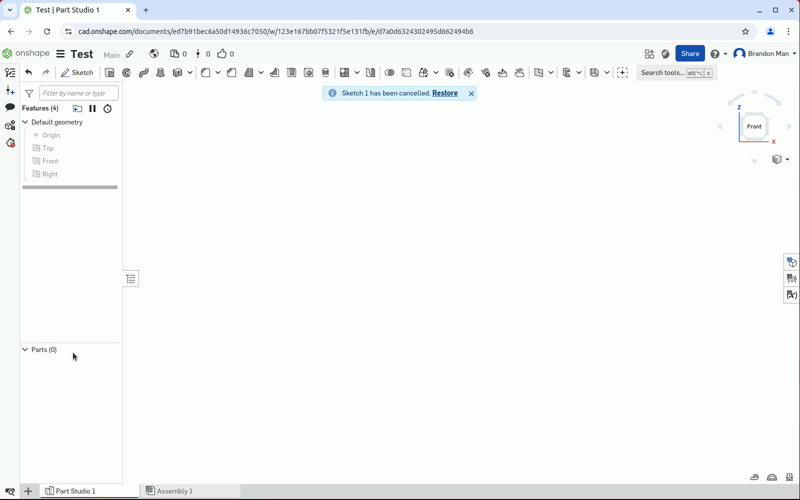
key(shift+y)
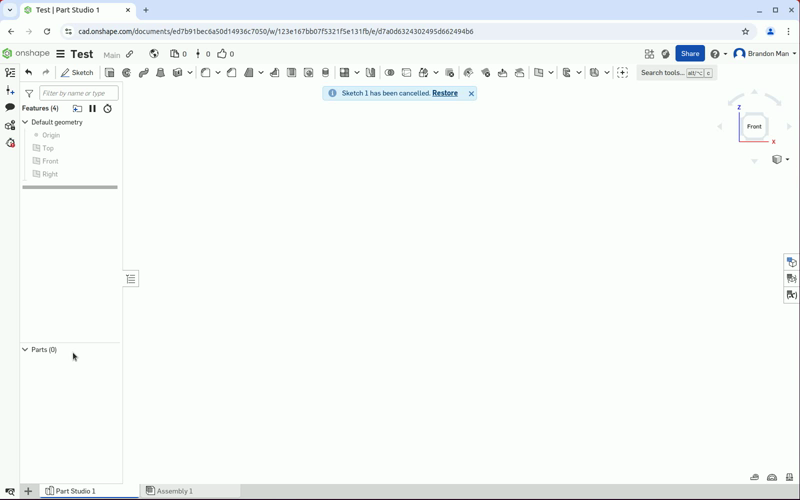
key(shift+s)
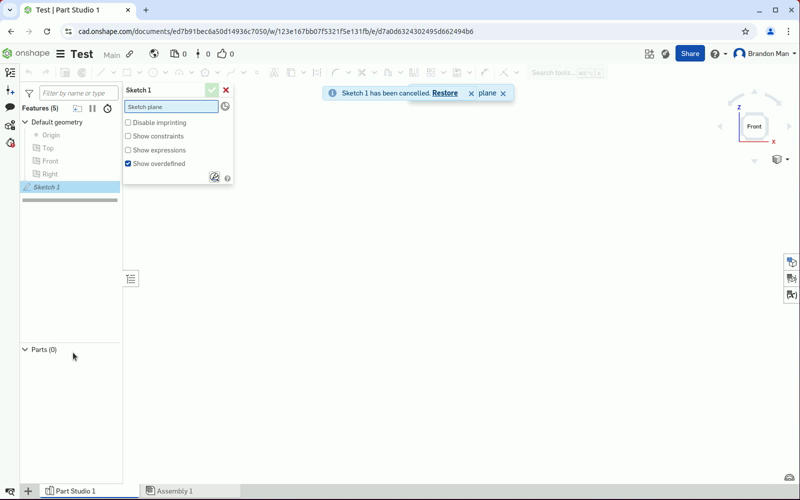
mouse_move(73, 163)
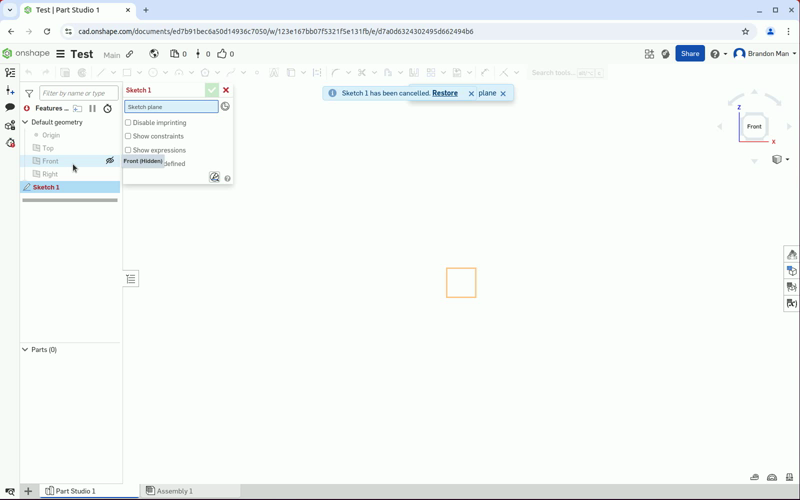
click(73, 163)
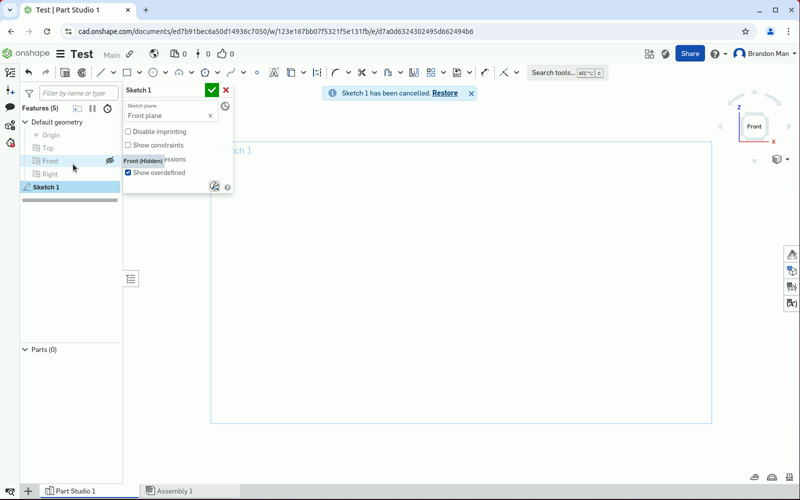
mouse_move(73, 352)
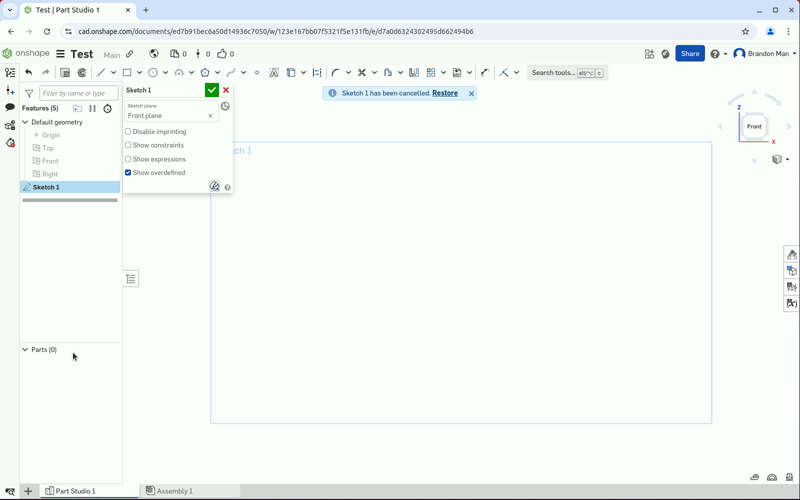
key(y)
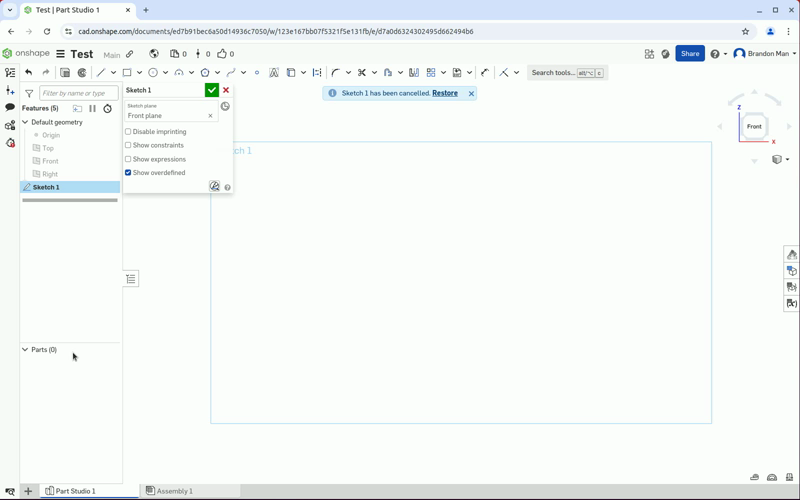
key(l)
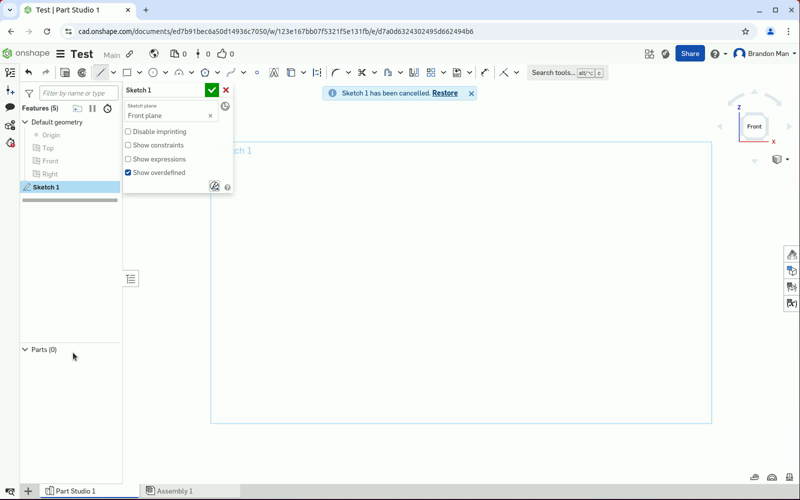
key_down(shift)
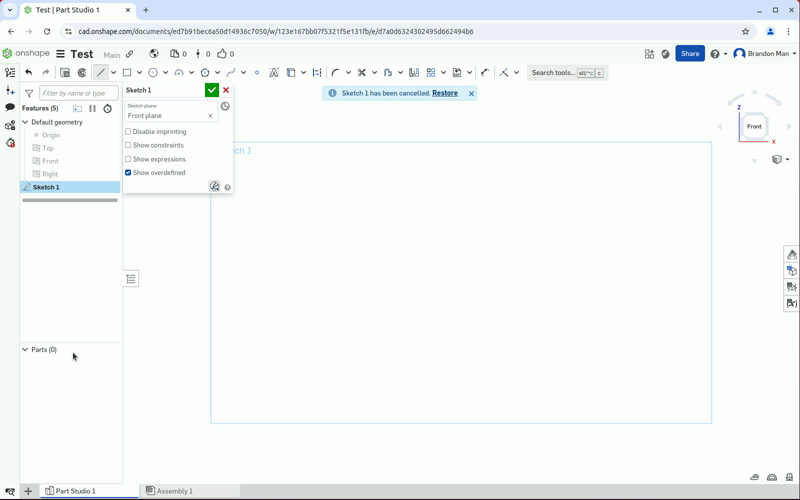
mouse_move(348, 300)
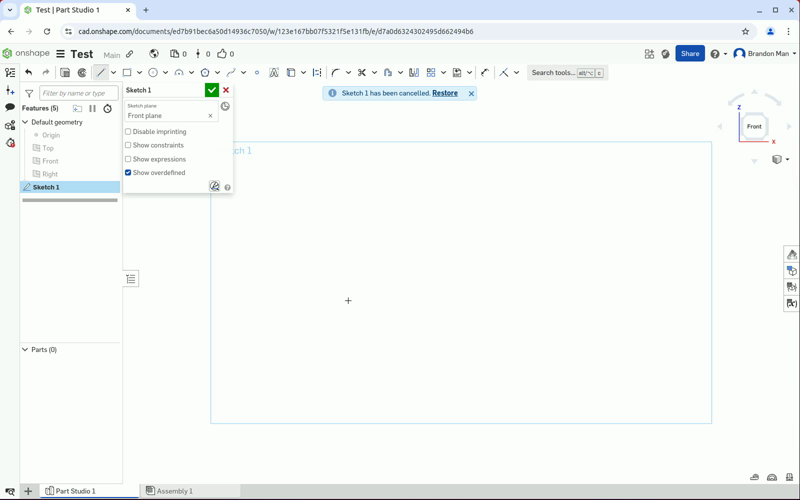
click(348, 300)
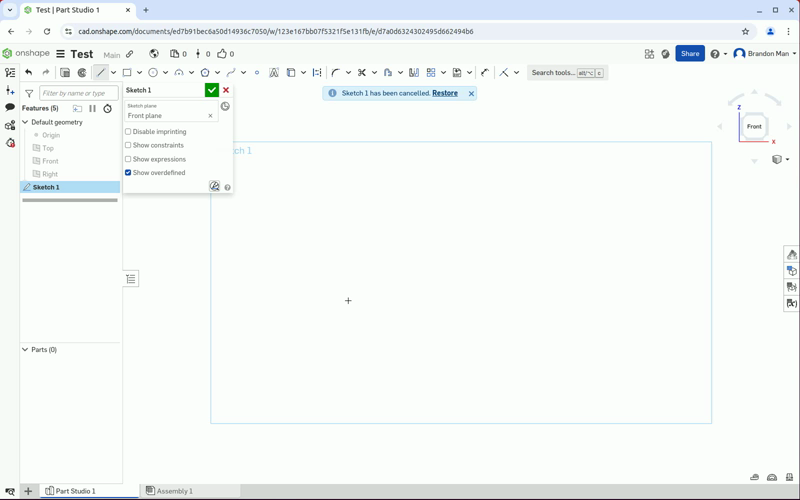
key_up(shift)
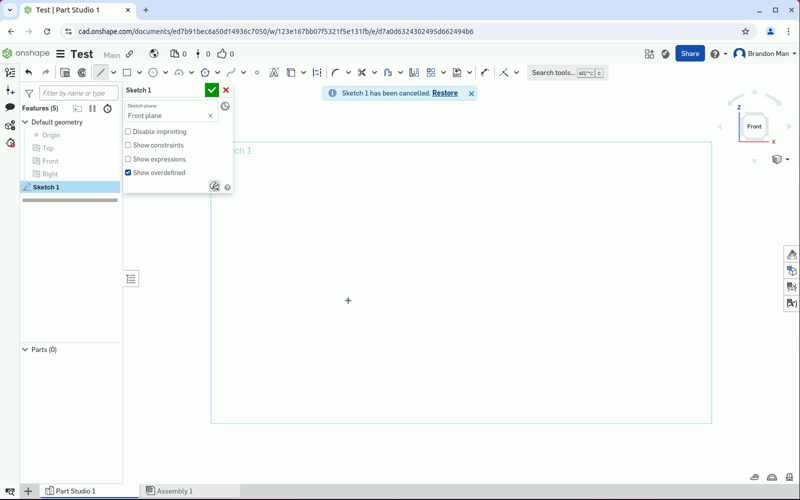
key_down(shift)
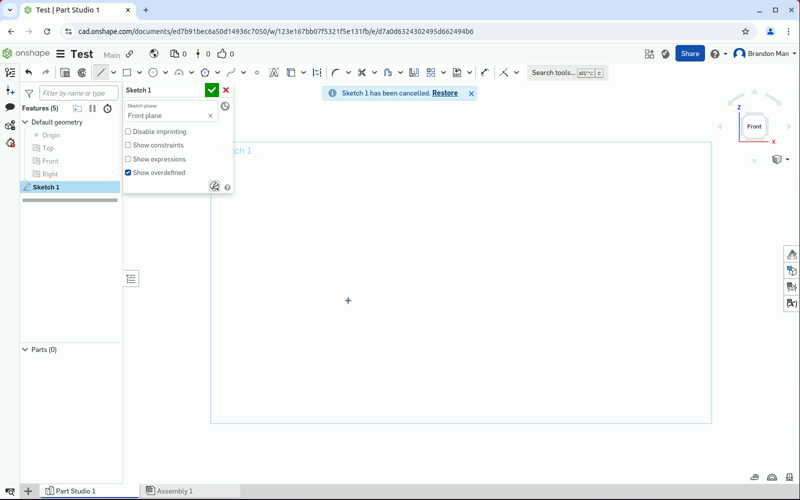
mouse_move(378, 300)
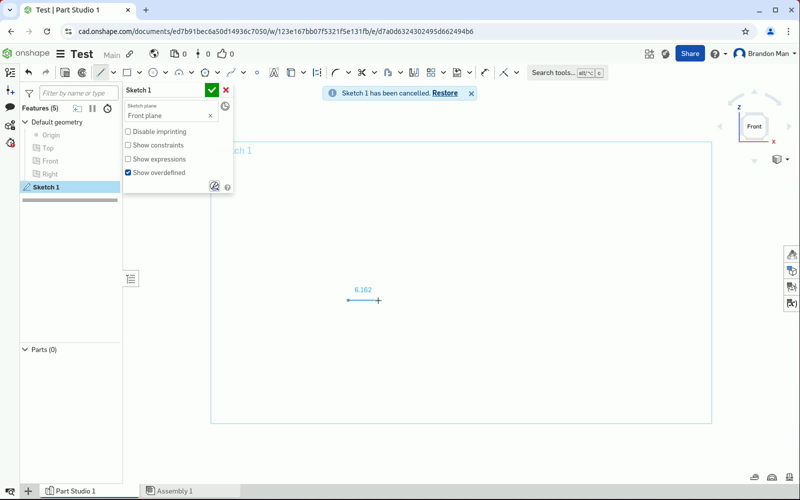
mouse_move(361, 322)
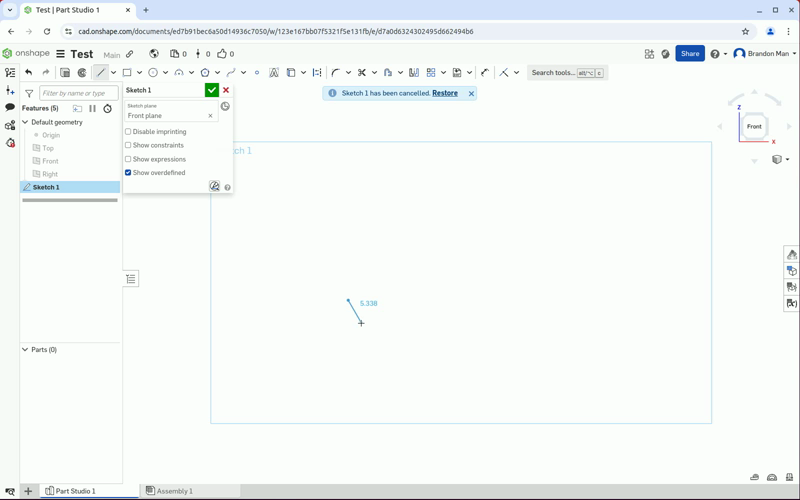
click(361, 322)
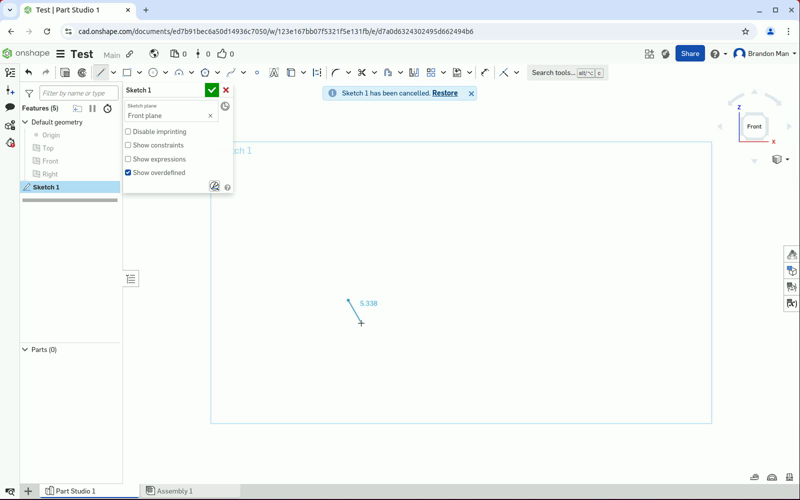
key_up(shift)
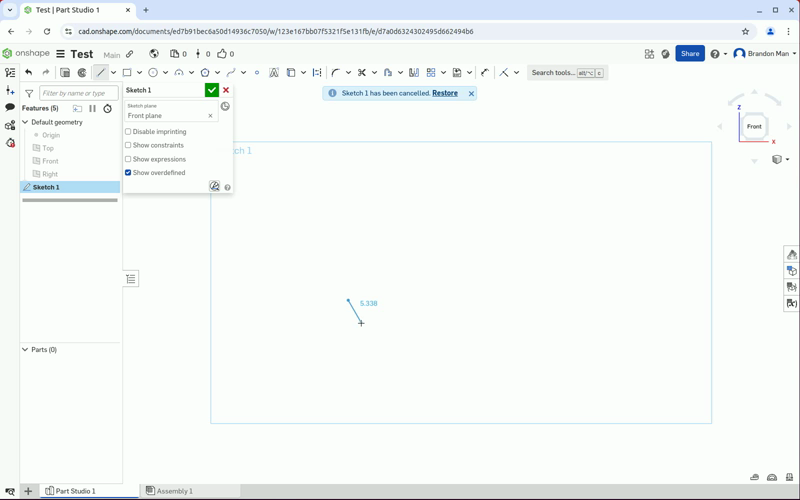
key_down(shift)
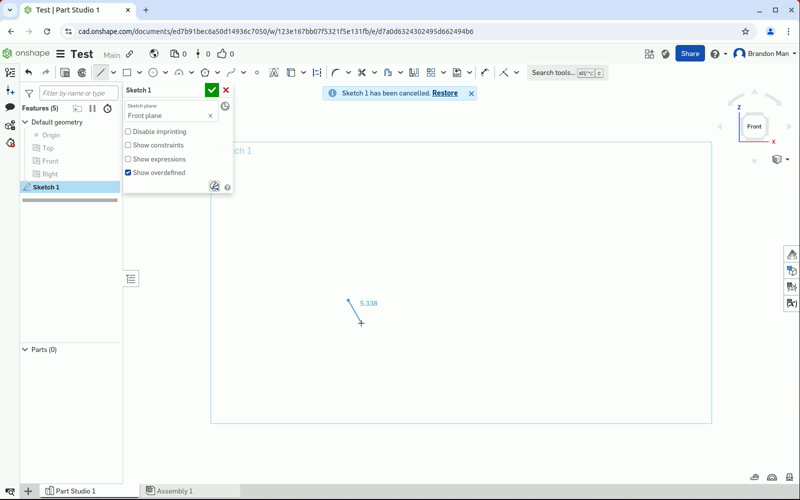
mouse_move(428, 282)
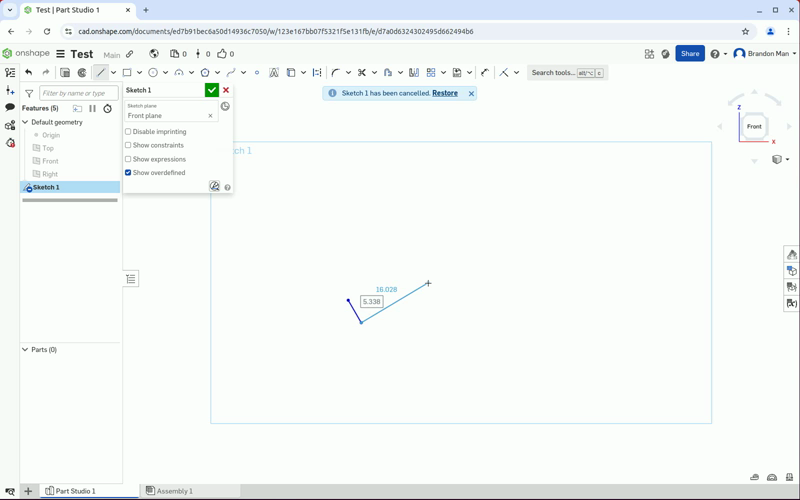
click(428, 282)
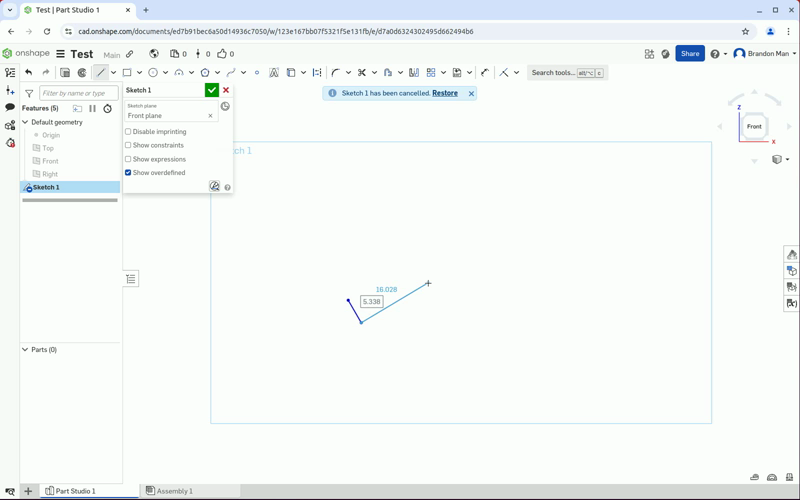
key_up(shift)
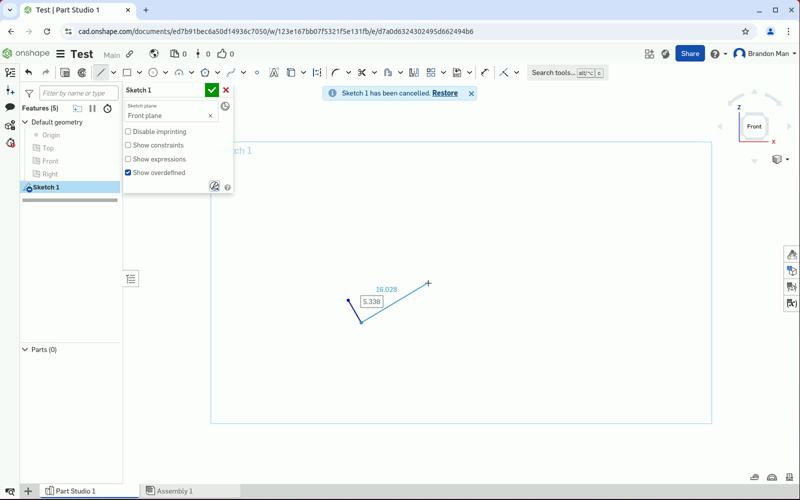
key_down(shift)
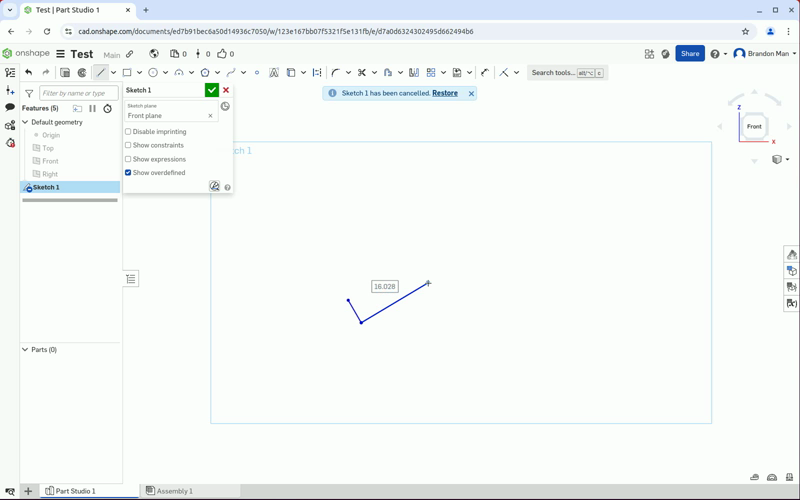
mouse_move(458, 282)
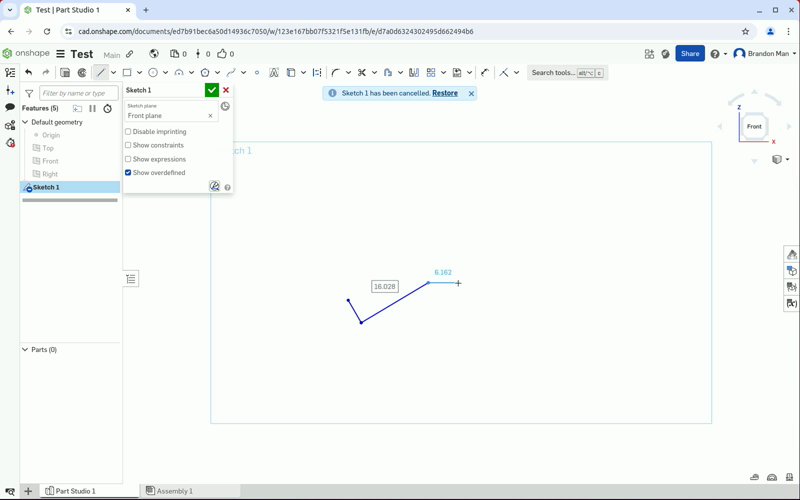
mouse_move(436, 282)
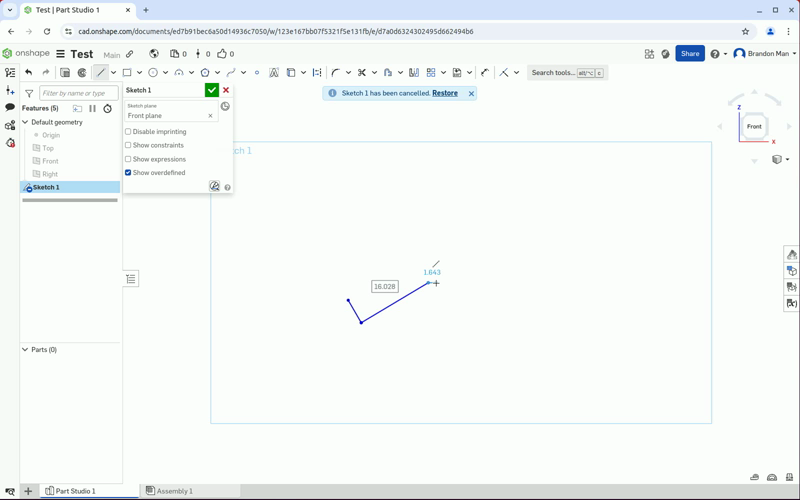
click(436, 282)
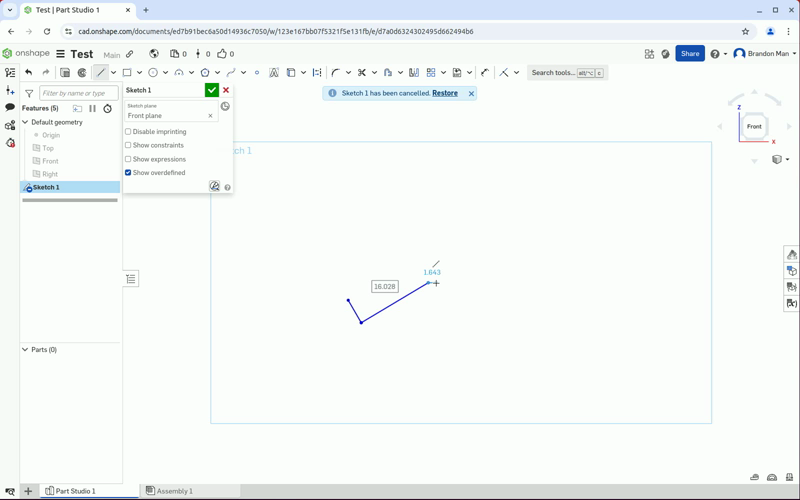
key_up(shift)
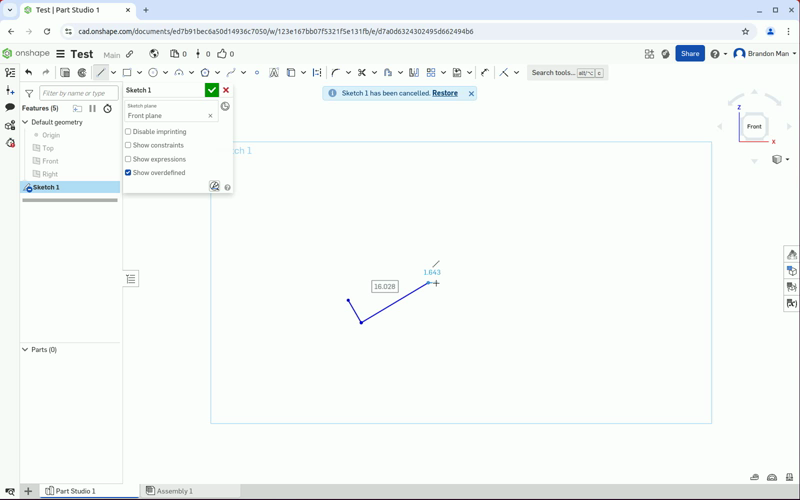
key_down(shift)
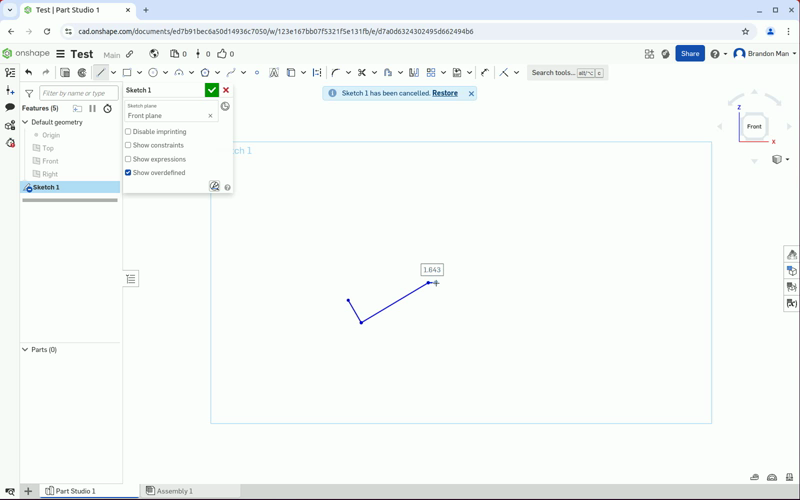
mouse_move(500, 282)
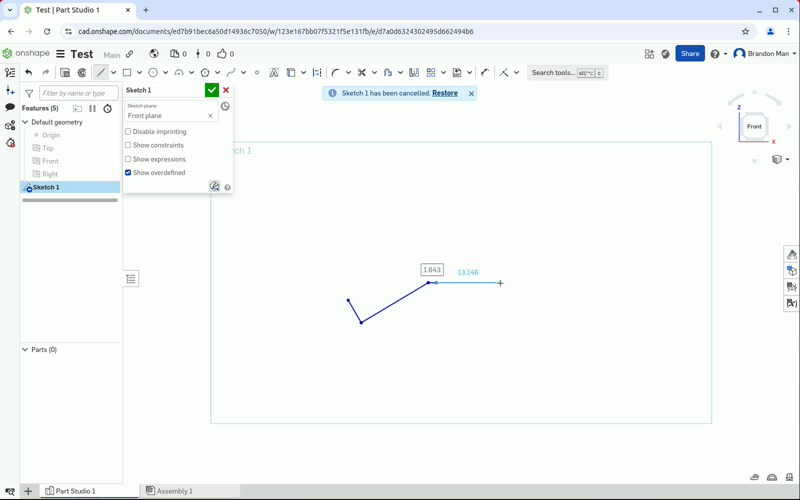
click(500, 282)
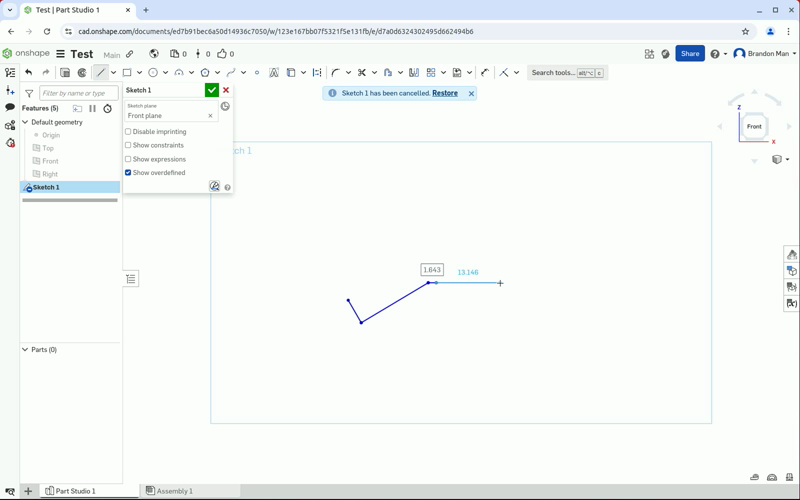
key_up(shift)
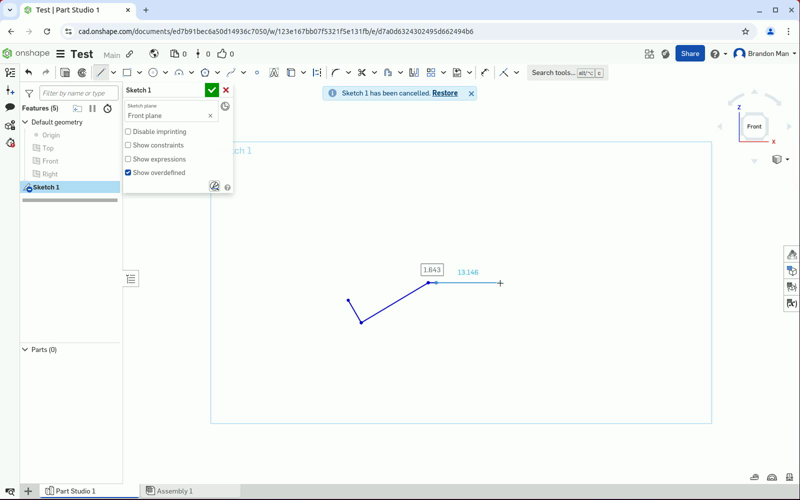
key_down(shift)
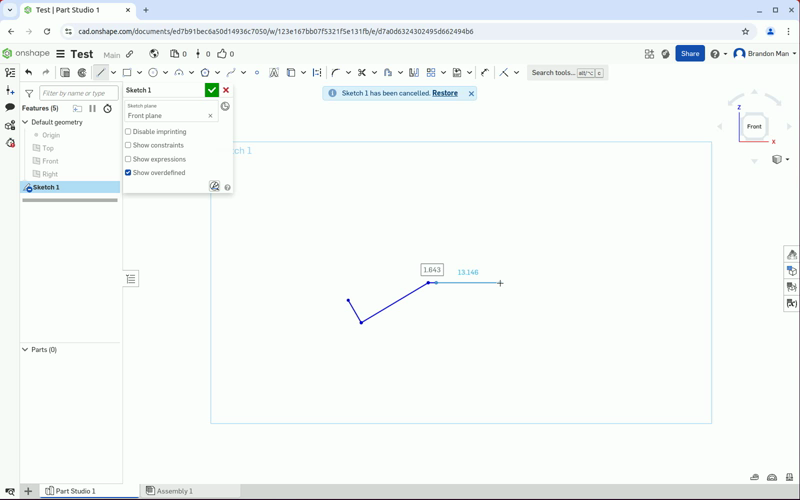
mouse_move(530, 282)
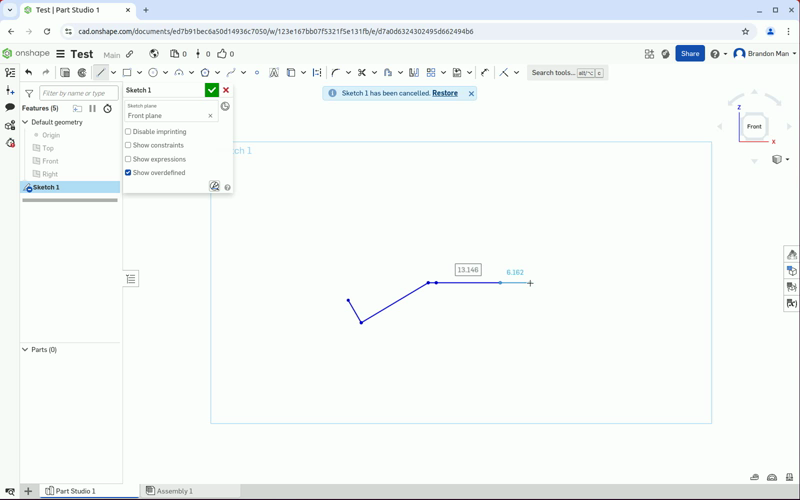
mouse_move(500, 255)
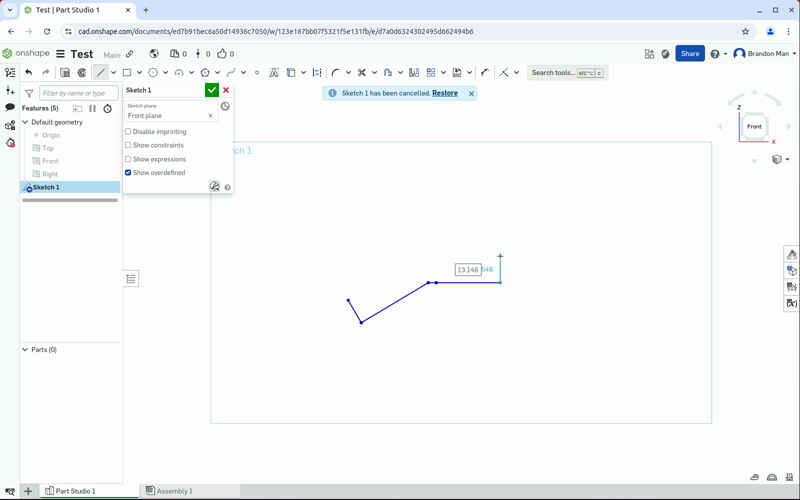
click(500, 255)
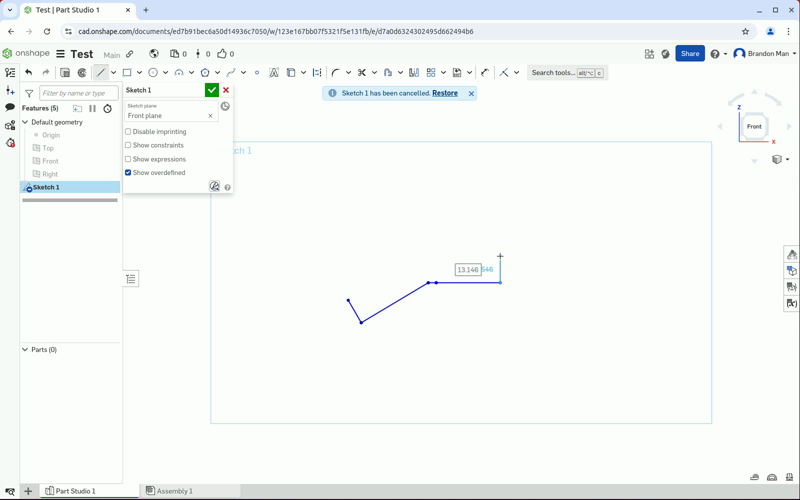
key_up(shift)
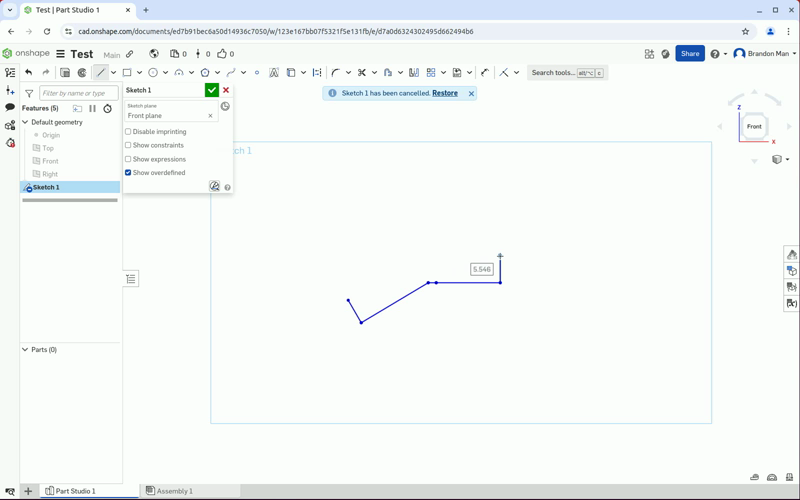
key_down(shift)
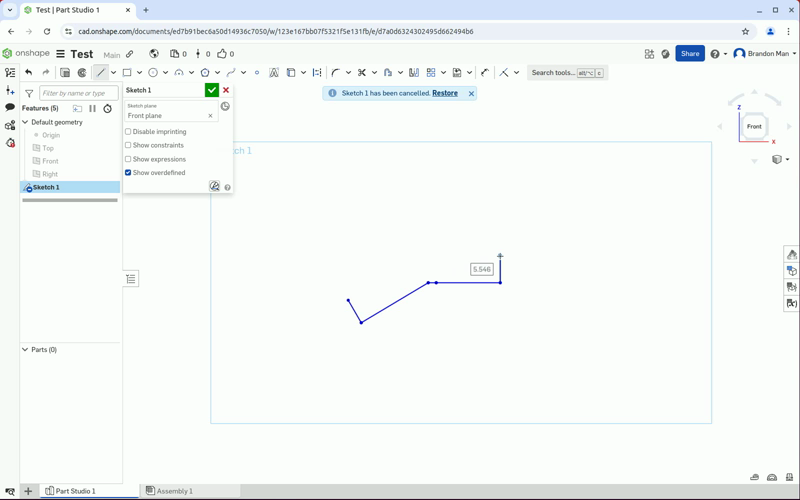
mouse_move(436, 255)
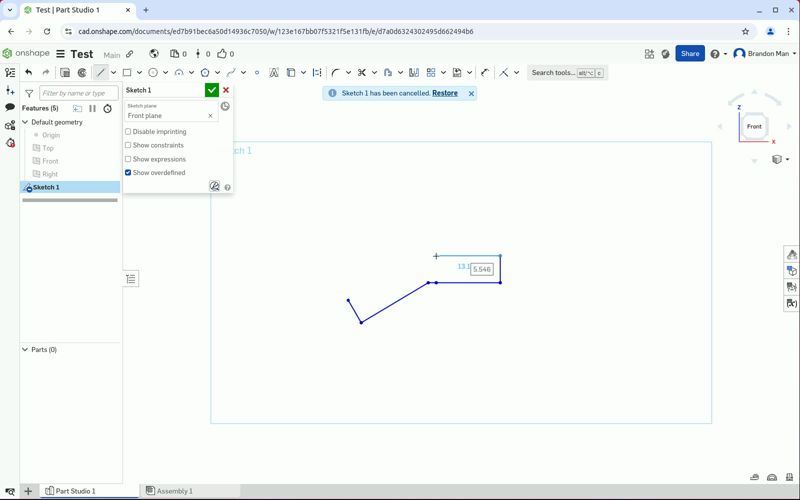
click(436, 255)
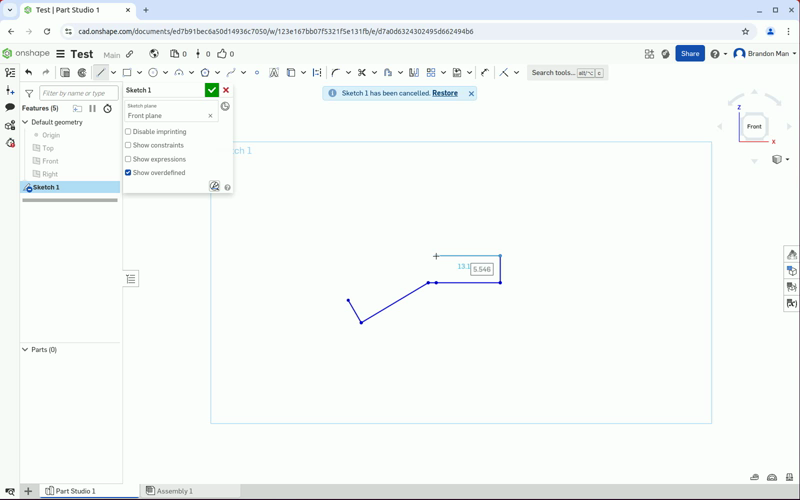
key_up(shift)
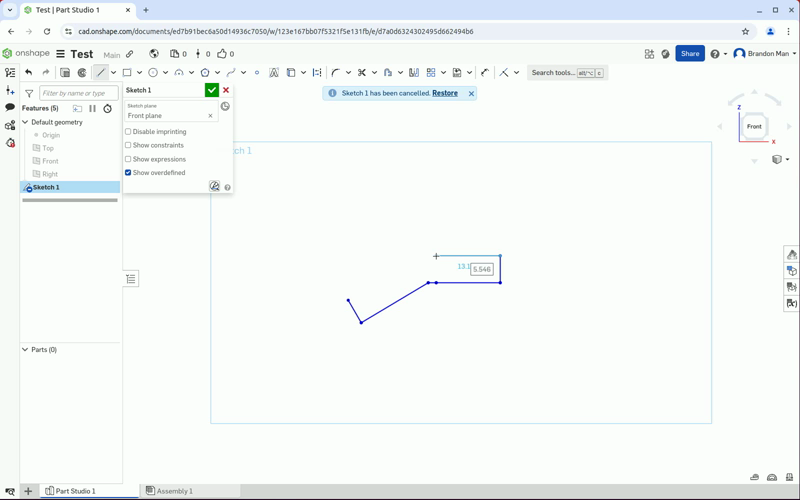
key_down(shift)
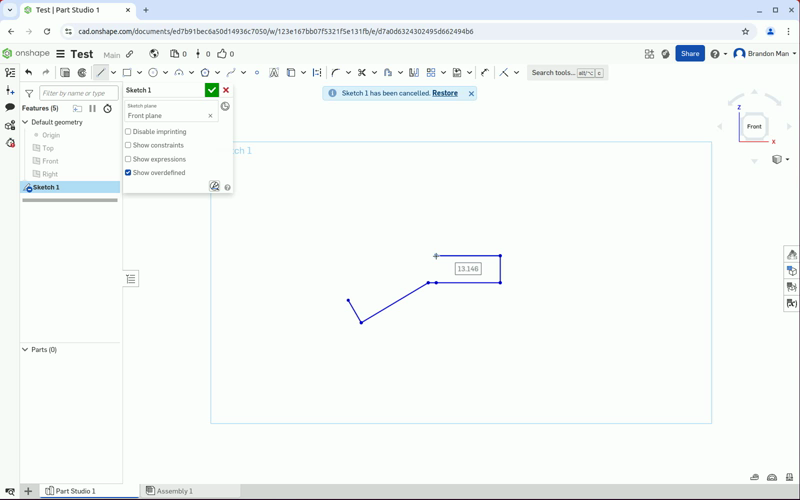
mouse_move(466, 255)
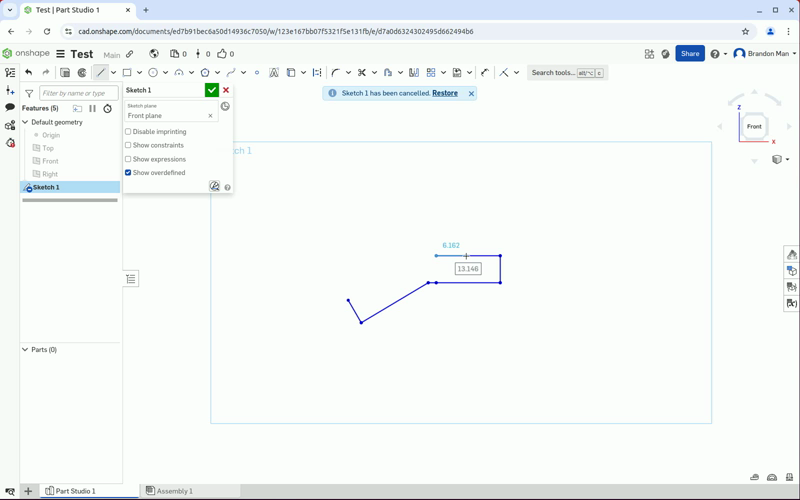
mouse_move(428, 255)
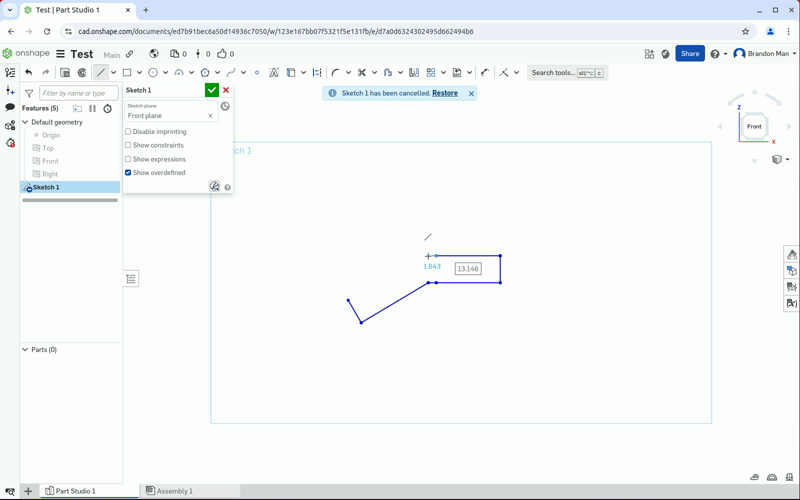
click(428, 255)
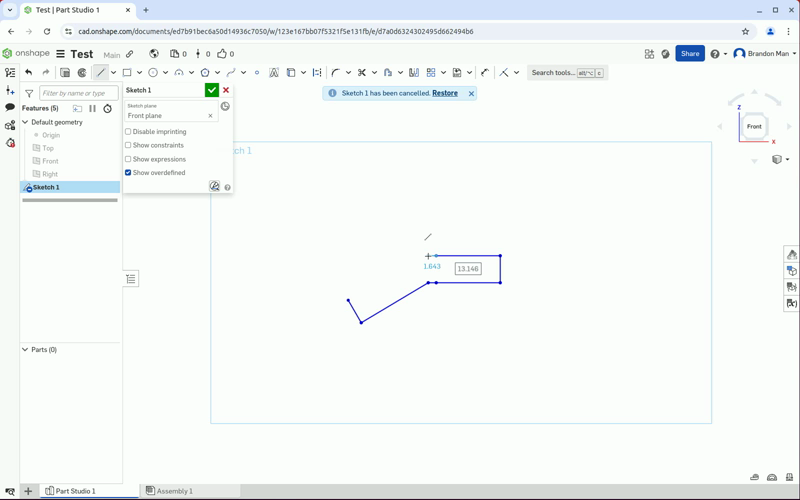
key_up(shift)
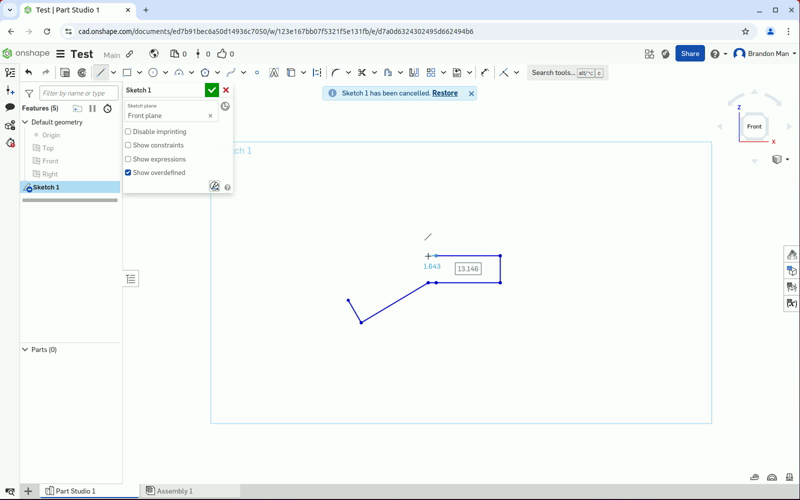
key_down(shift)
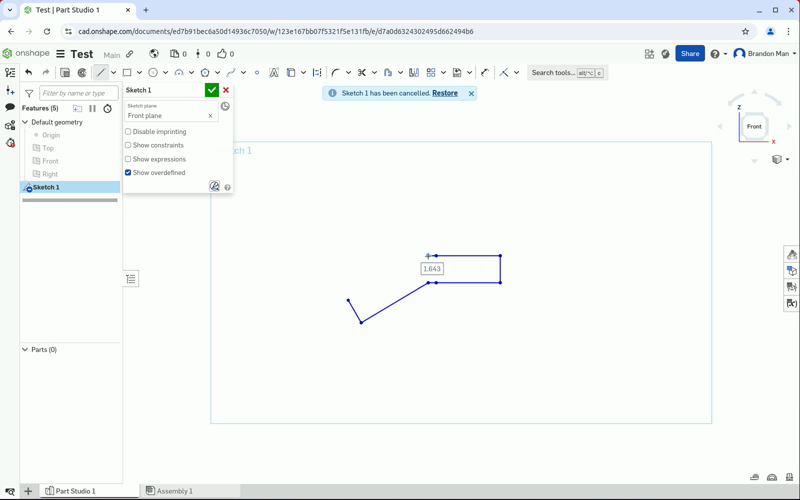
mouse_move(458, 255)
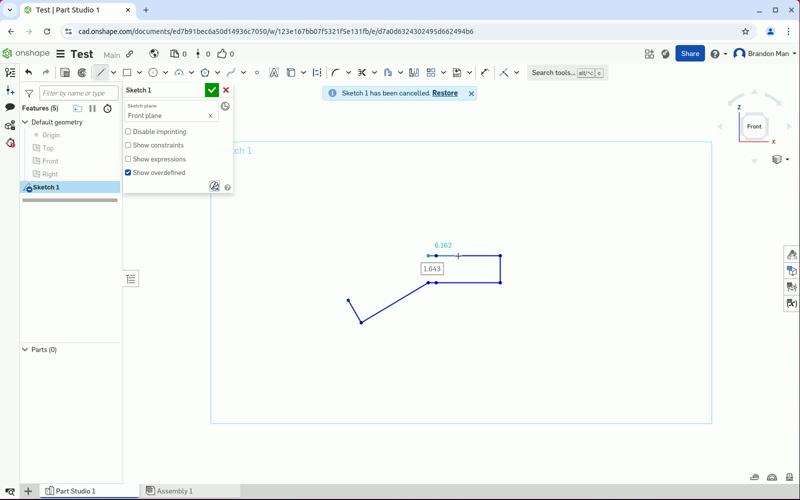
mouse_move(394, 274)
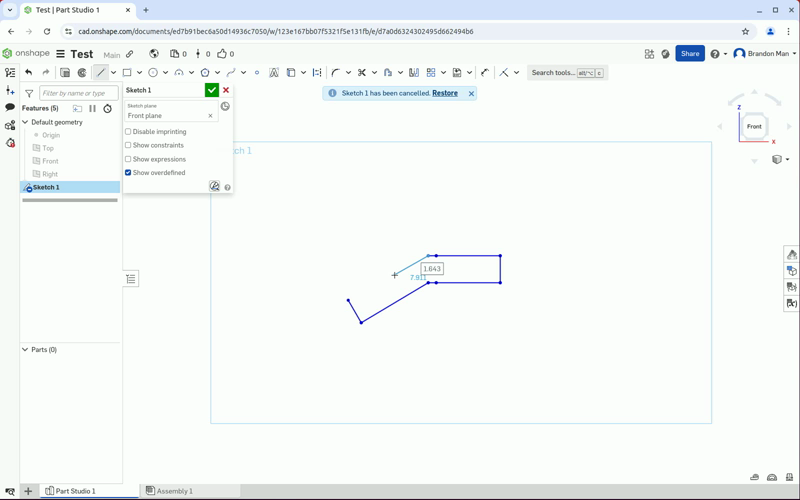
click(394, 274)
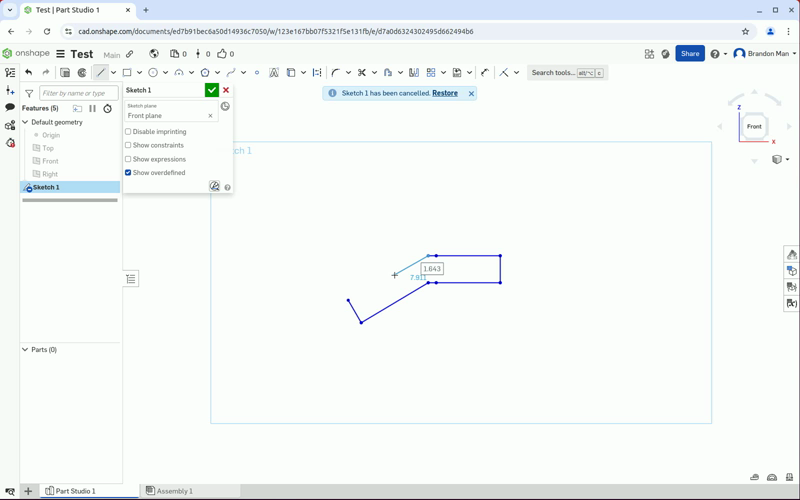
key_up(shift)
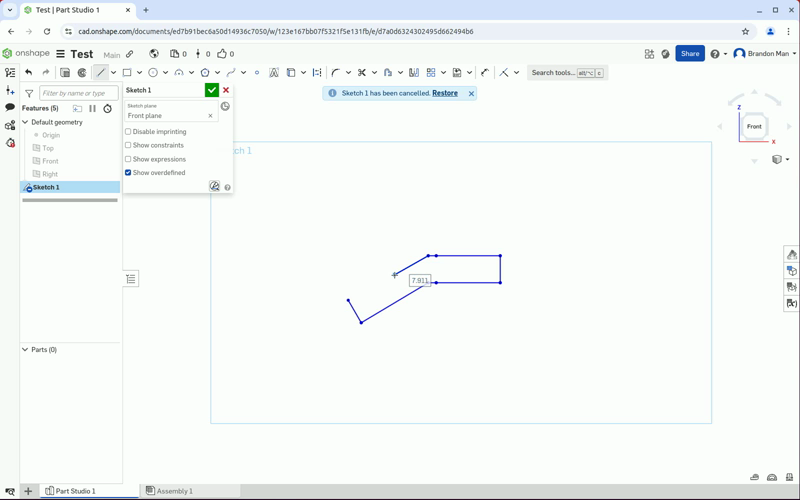
key_down(shift)
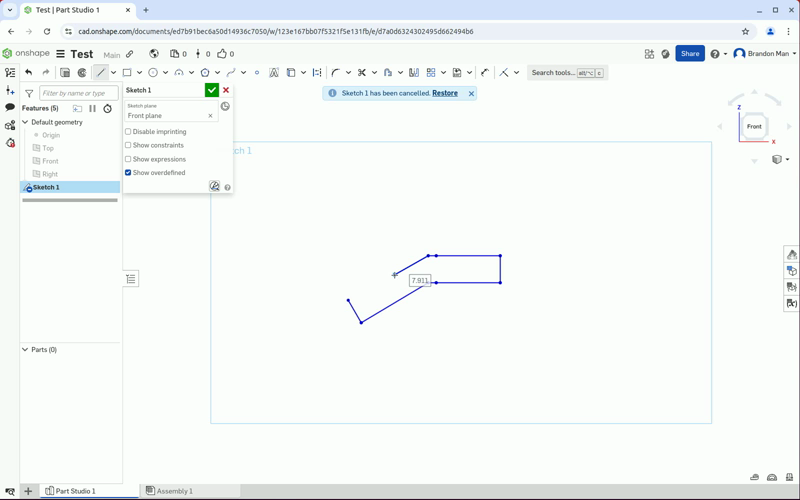
mouse_move(424, 274)
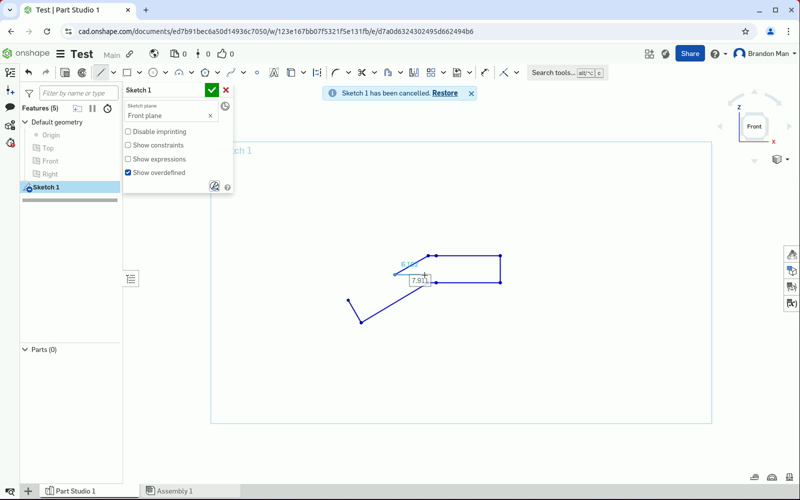
mouse_move(397, 282)
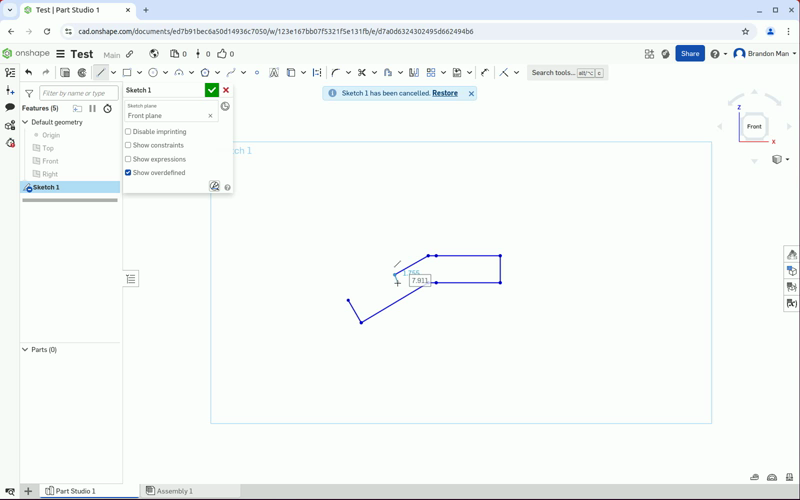
click(397, 282)
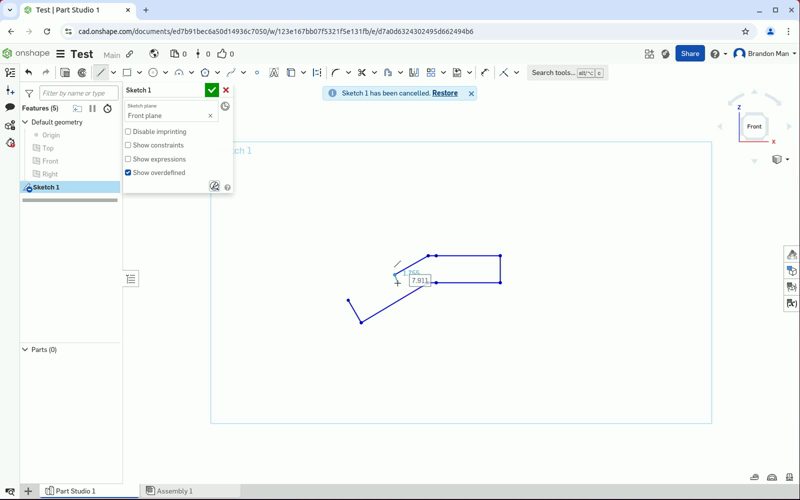
key_up(shift)
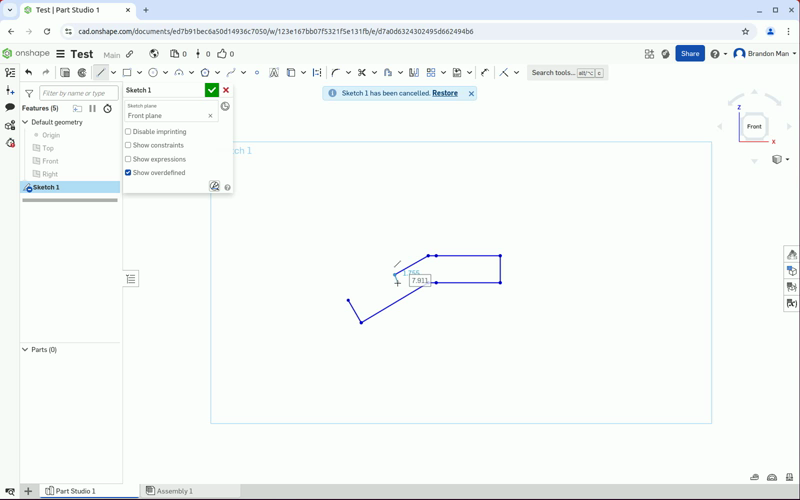
key_down(shift)
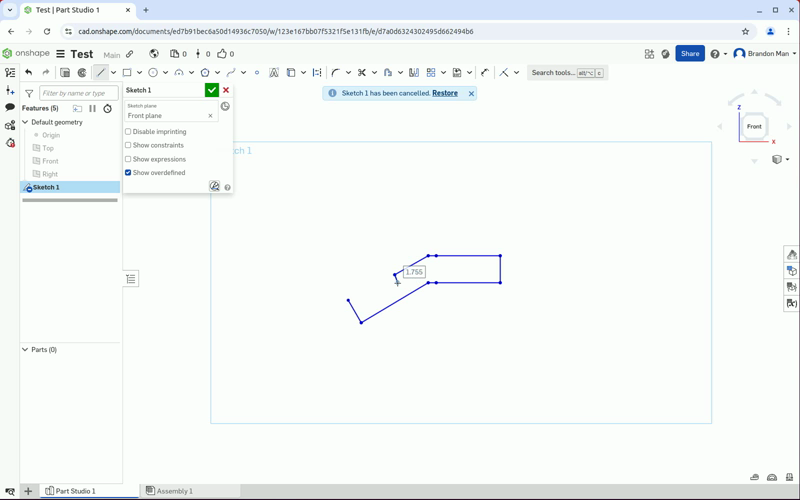
mouse_move(427, 282)
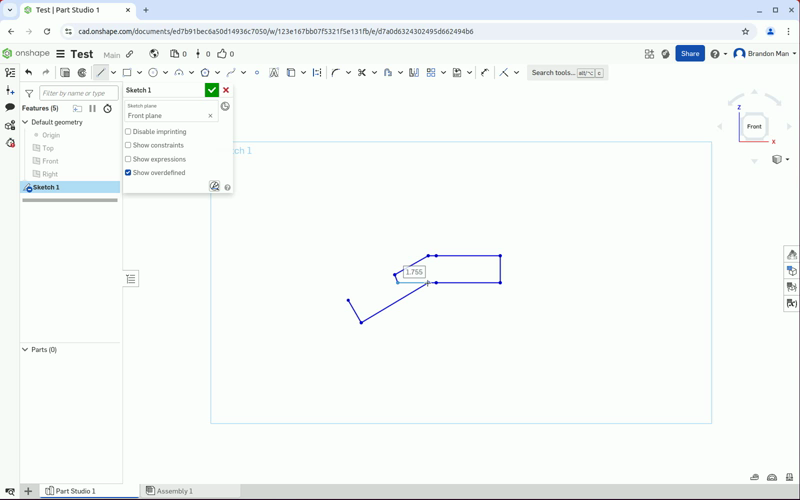
mouse_move(383, 292)
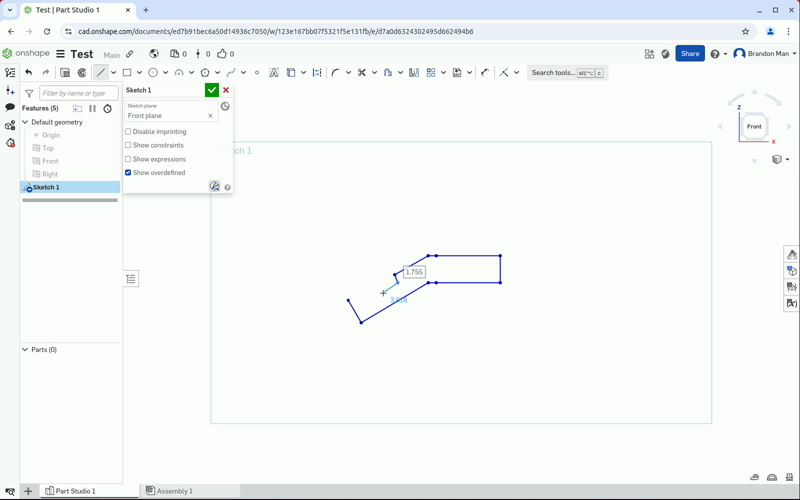
click(383, 292)
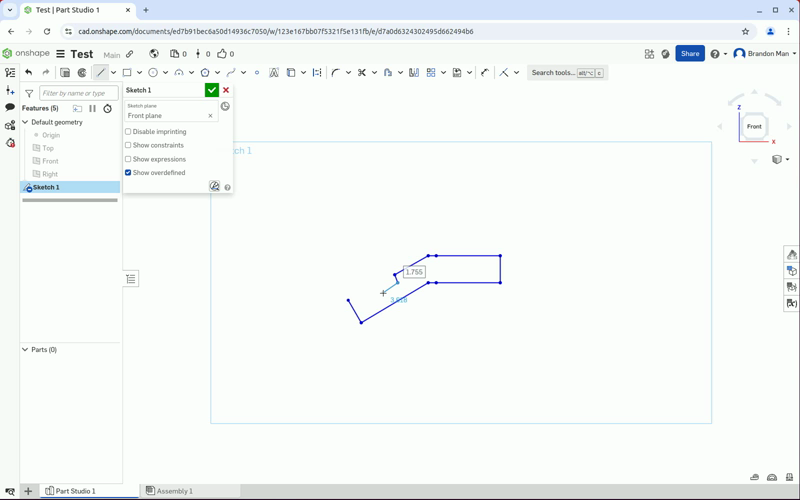
key_up(shift)
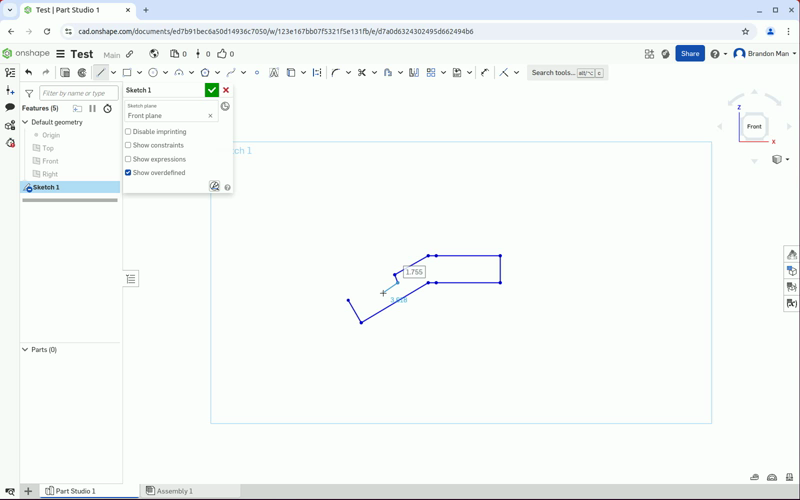
key_down(shift)
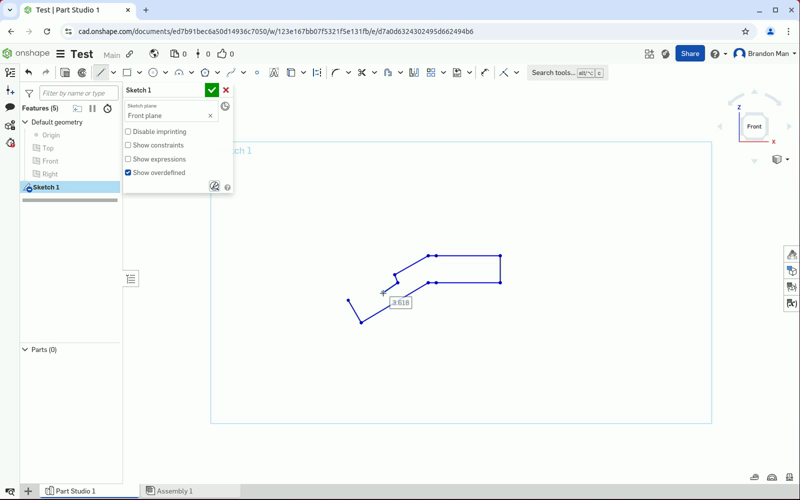
mouse_move(413, 292)
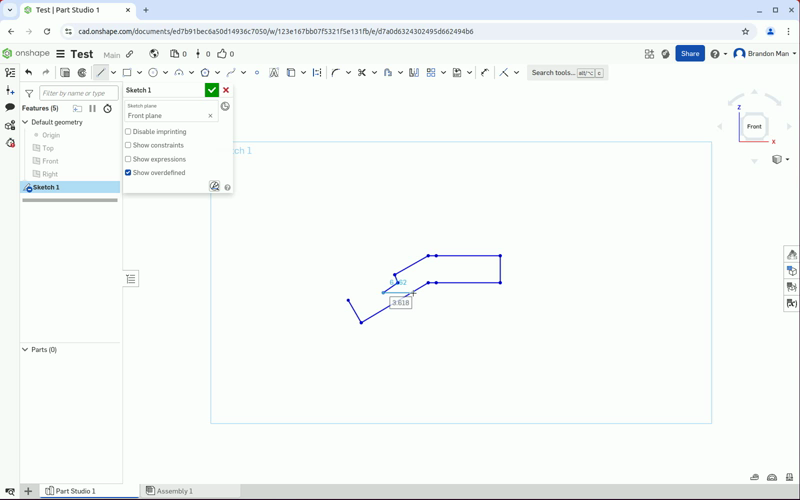
mouse_move(377, 282)
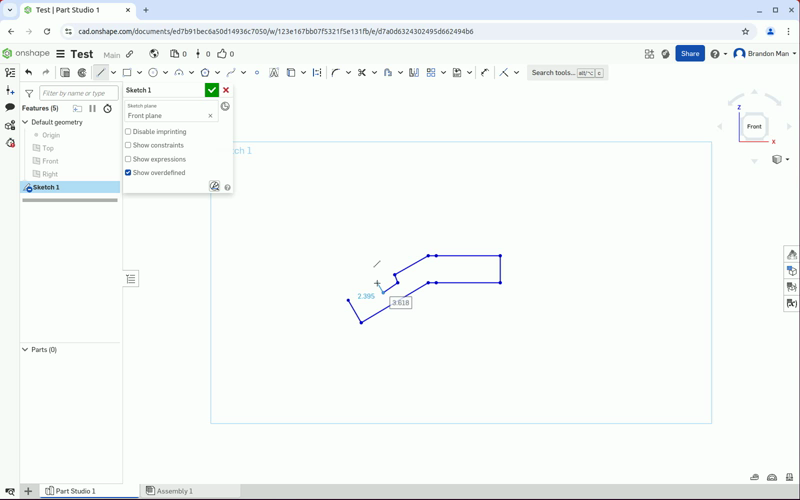
click(377, 282)
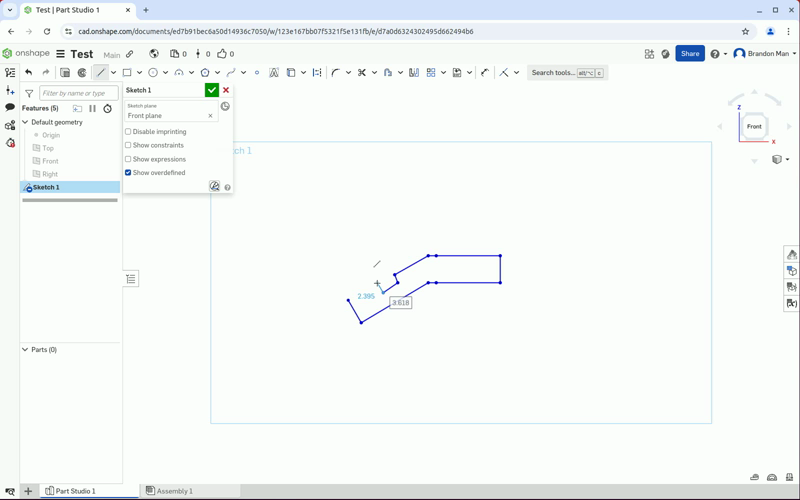
key_up(shift)
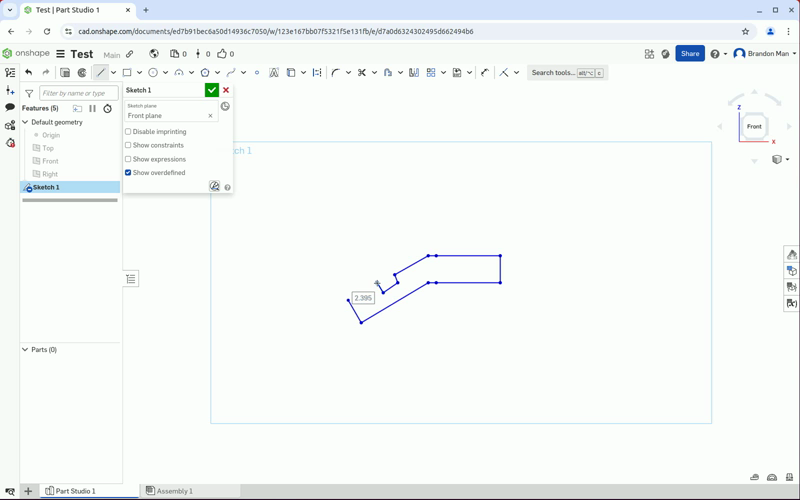
mouse_move(407, 282)
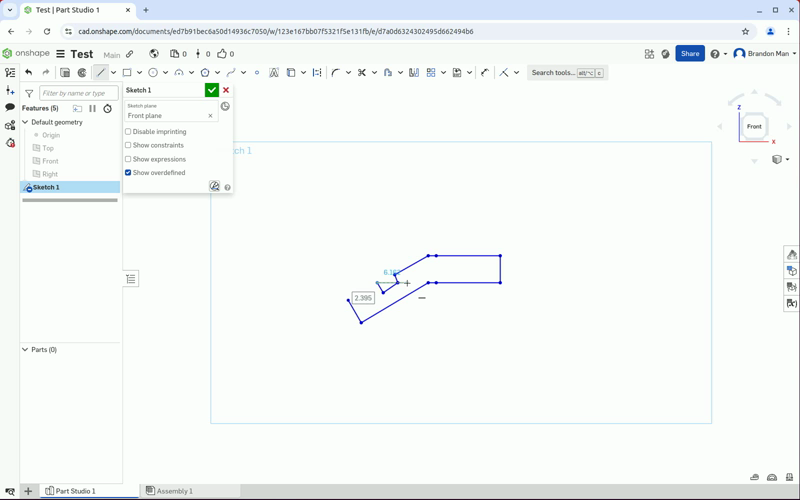
key_down(shift)
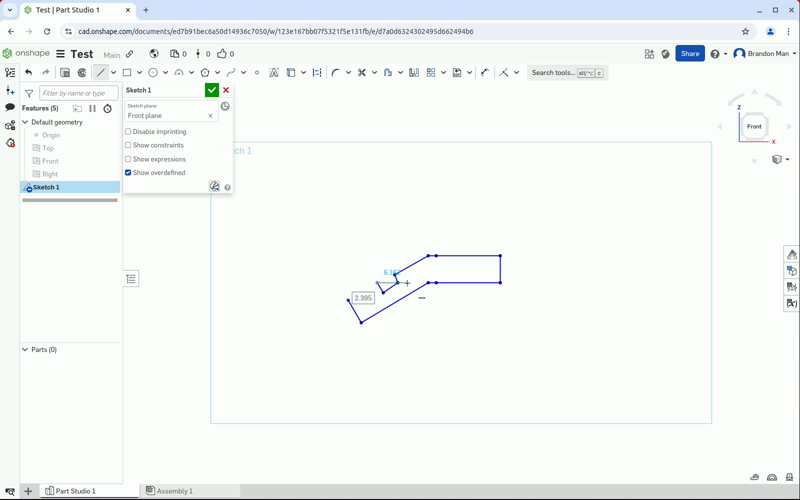
mouse_move(348, 300)
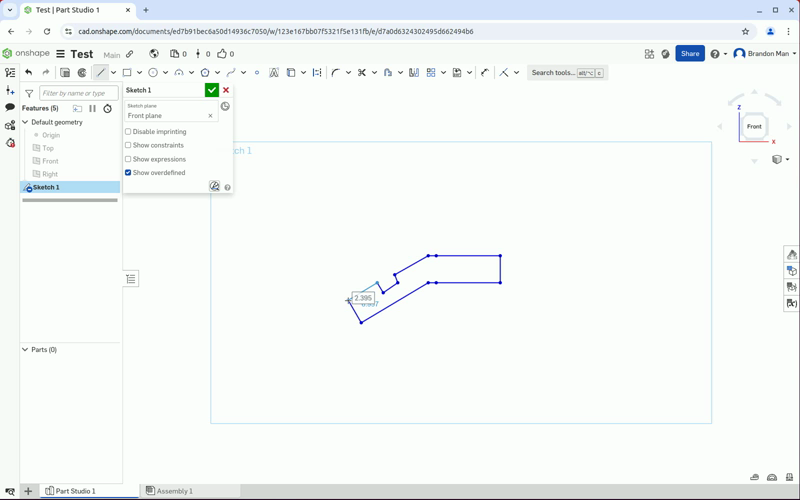
key_up(shift)
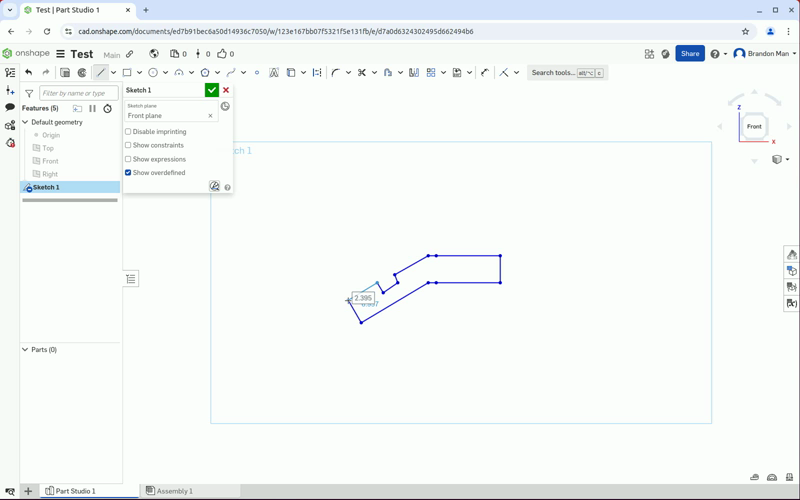
click(348, 300)
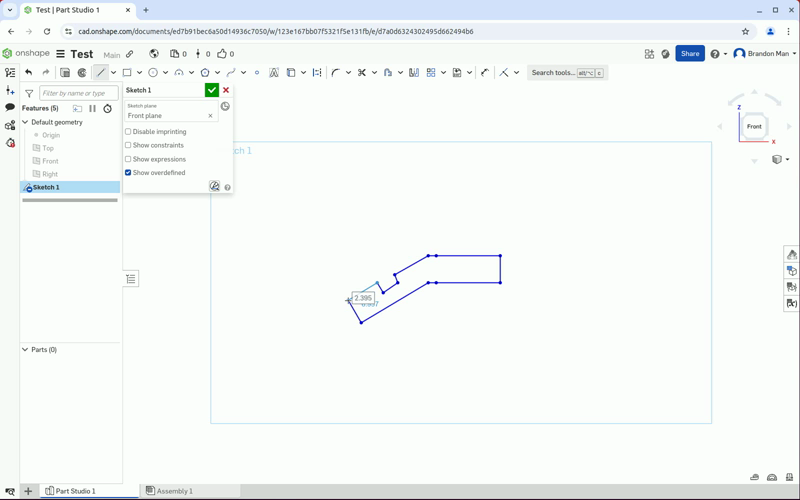
key(esc)
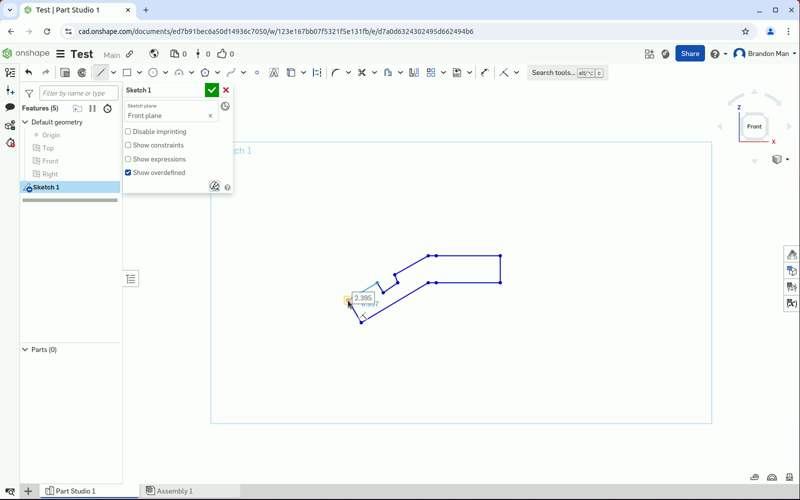
mouse_move(490, 265)
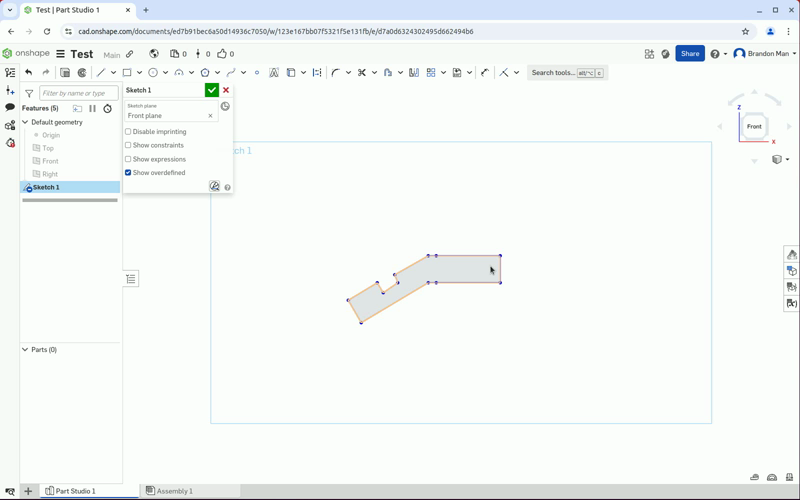
click(490, 265)
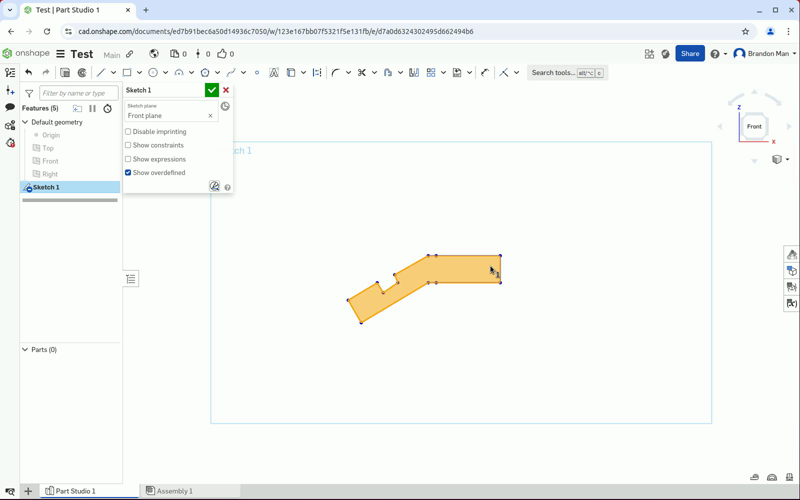
mouse_move(73, 352)
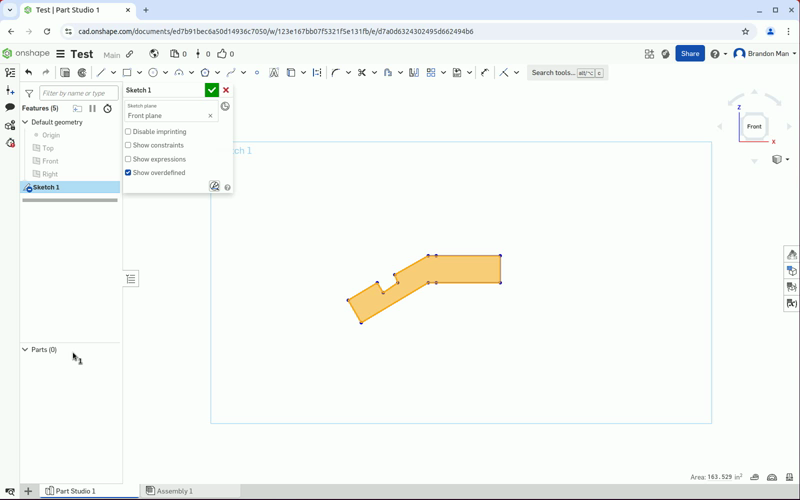
key(shift+y)
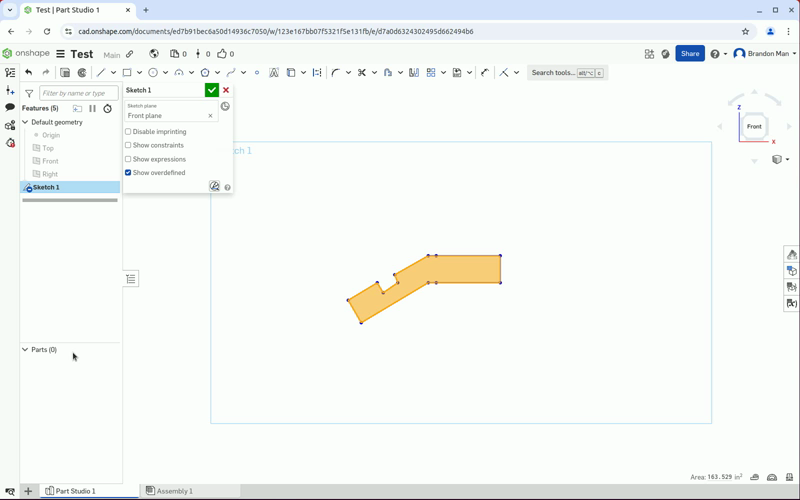
key(shift+e)
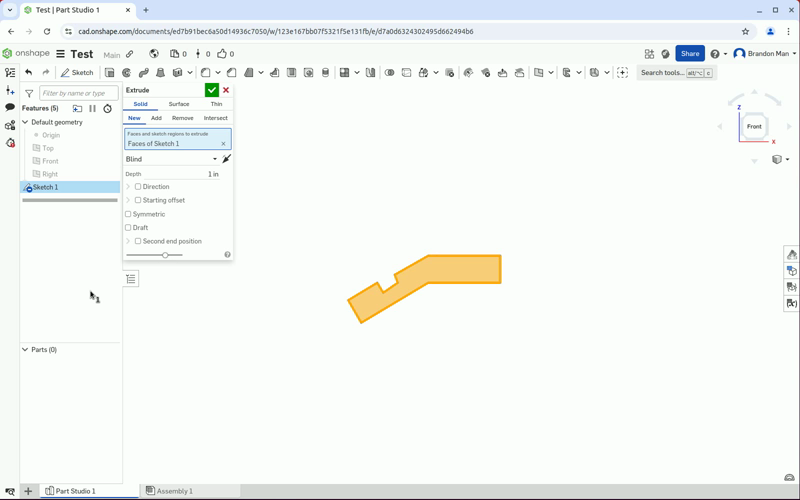
mouse_move(143, 106)
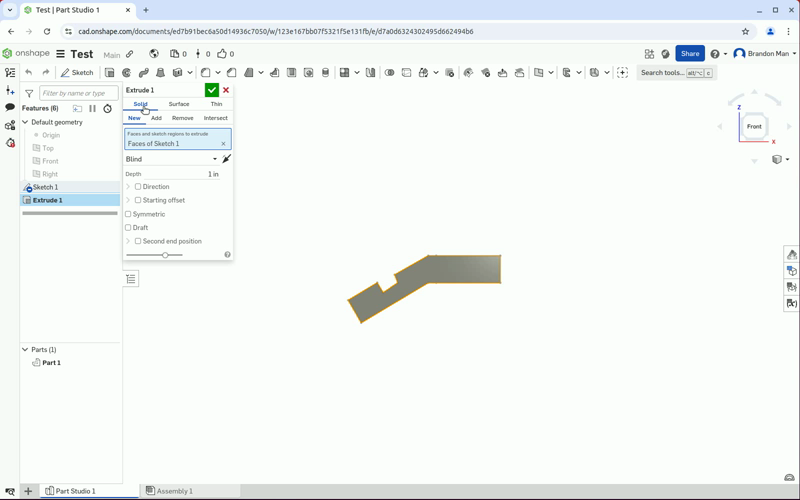
click(143, 106)
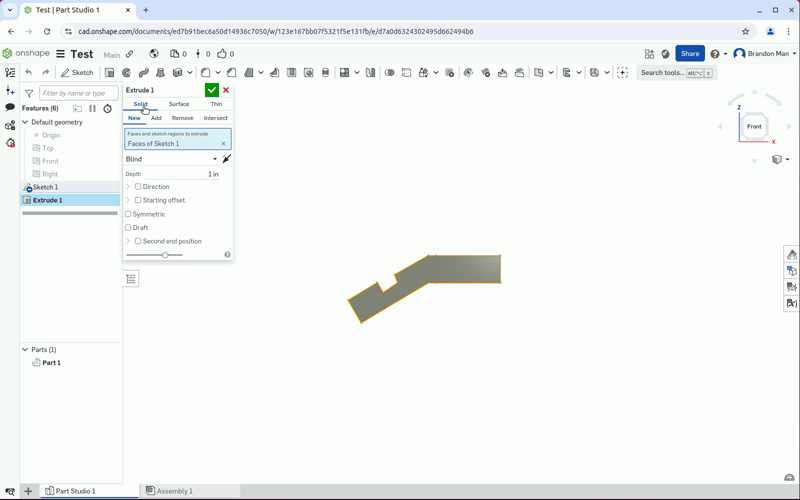
mouse_move(137, 120)
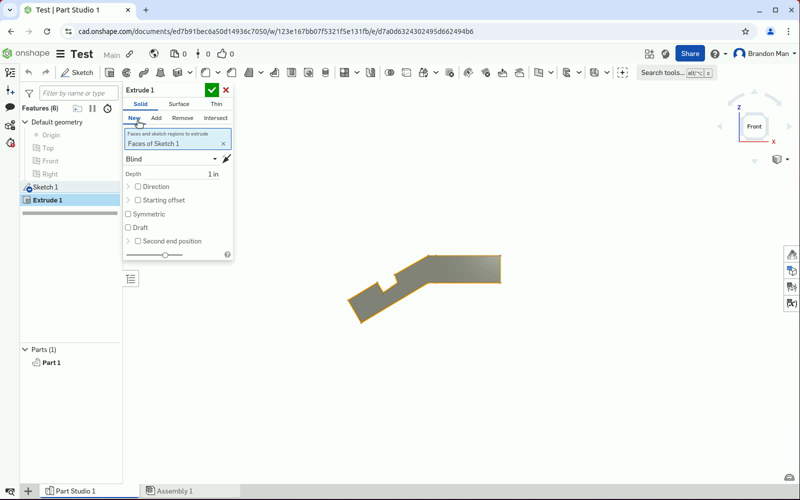
click(137, 120)
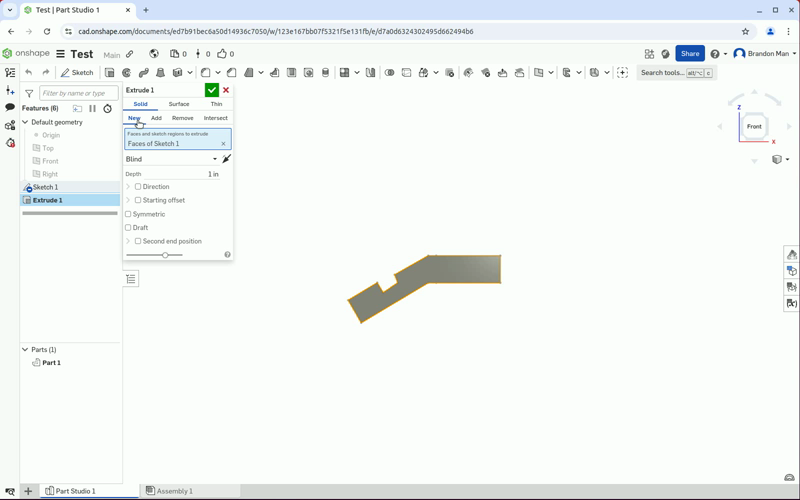
key(tab, 4)
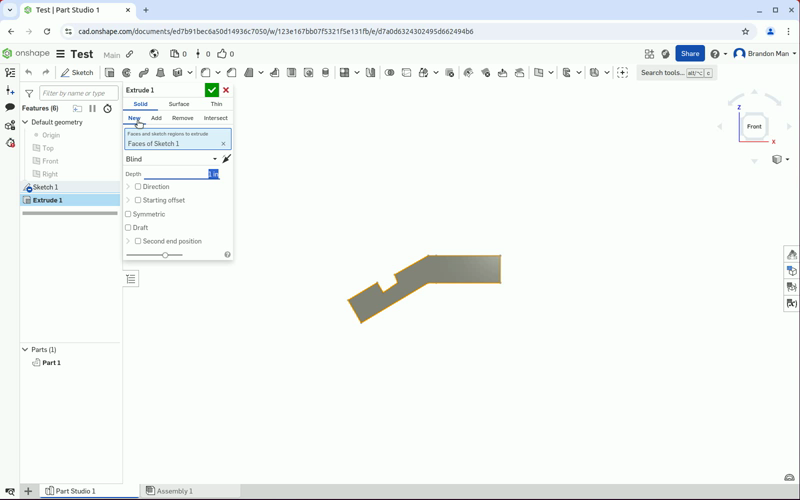
text(3.851)
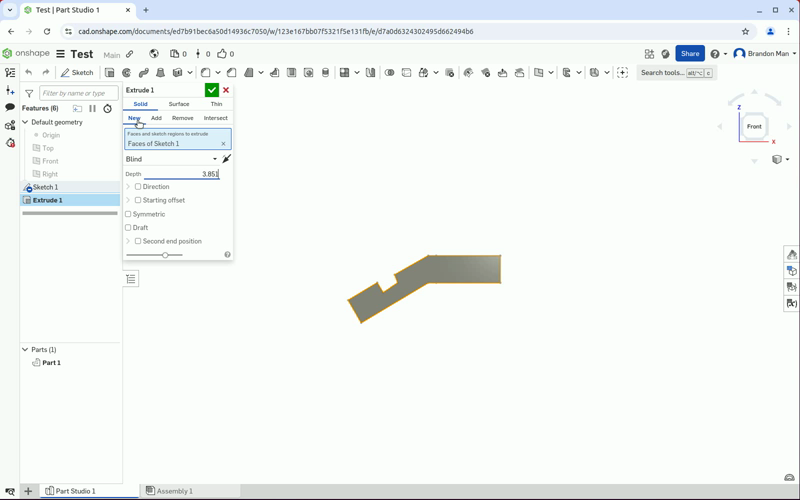
key(enter)
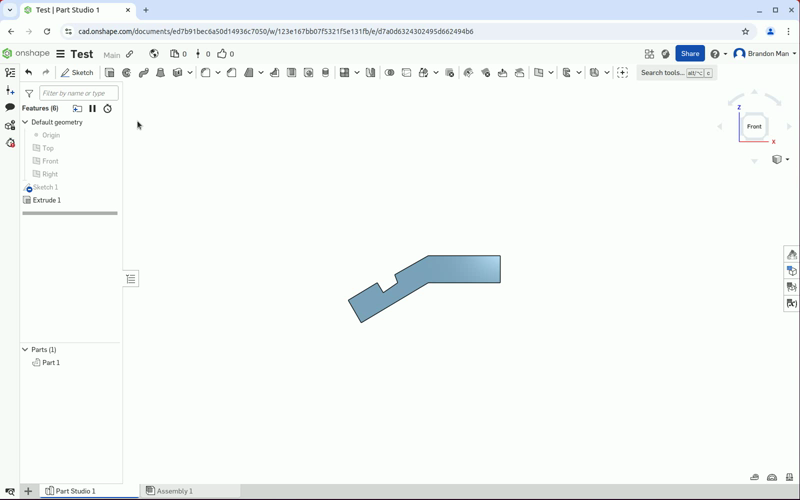
key(shift+h)
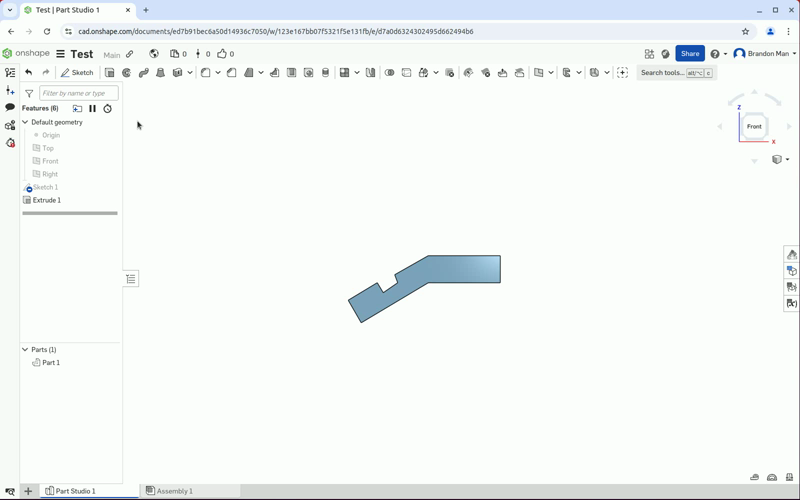
key(shift+h)
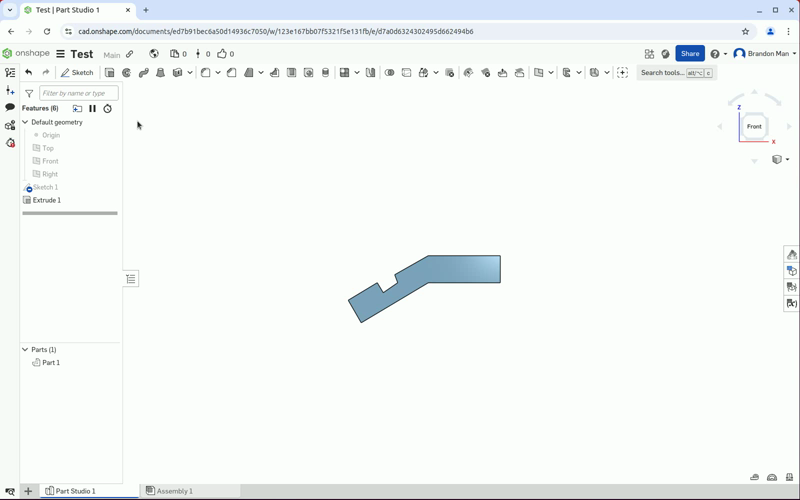
mouse_move(73, 189)
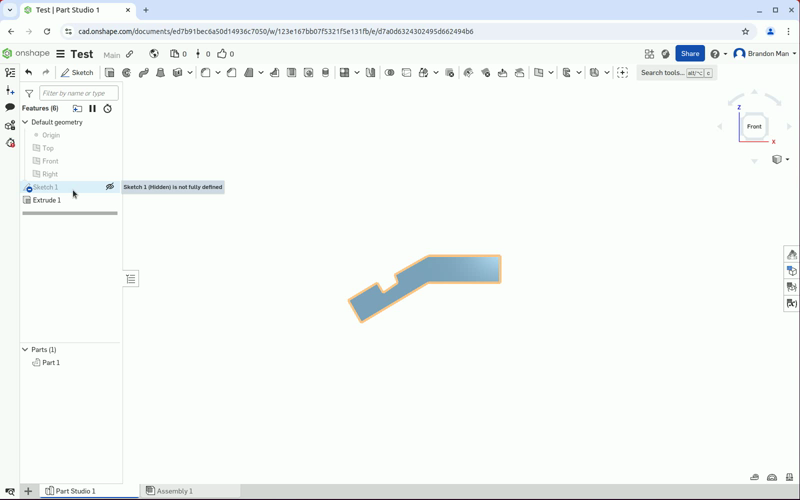
click(73, 189)
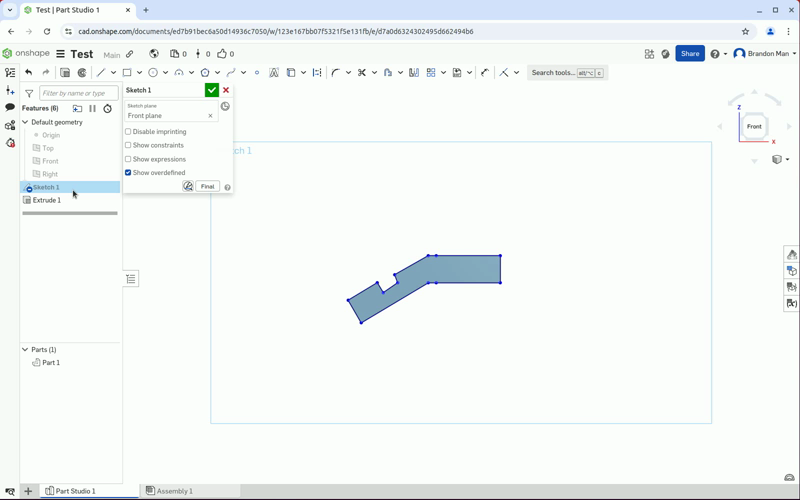
mouse_move(229, 92)
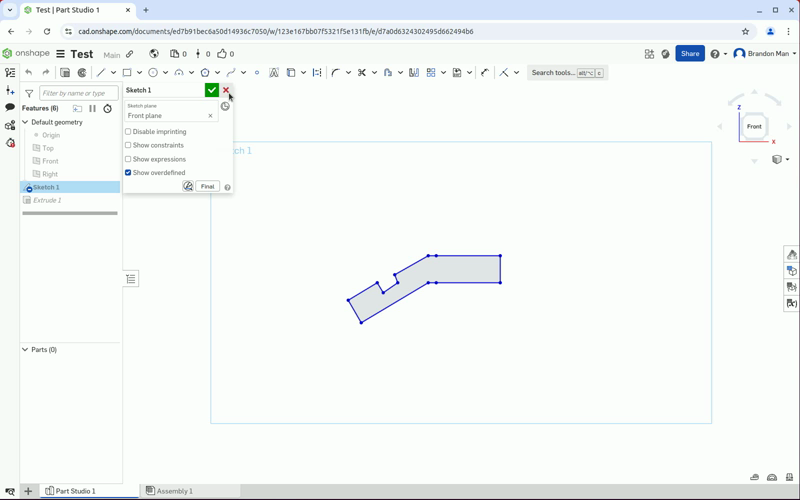
click(229, 92)
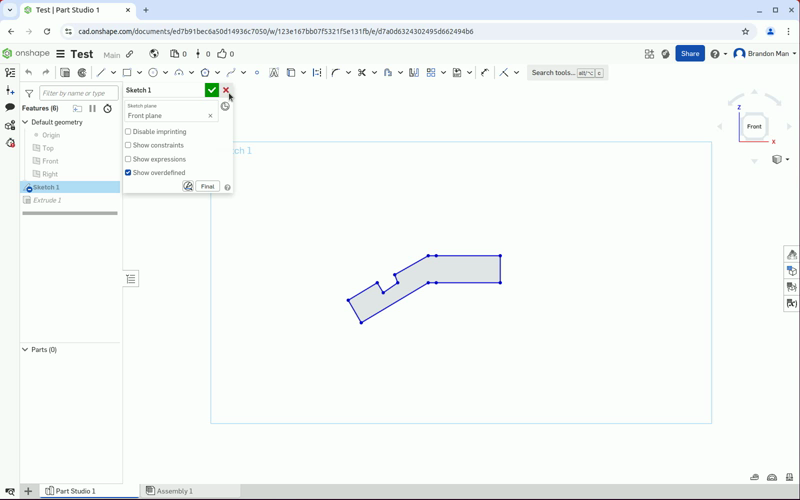
key(shift+s)
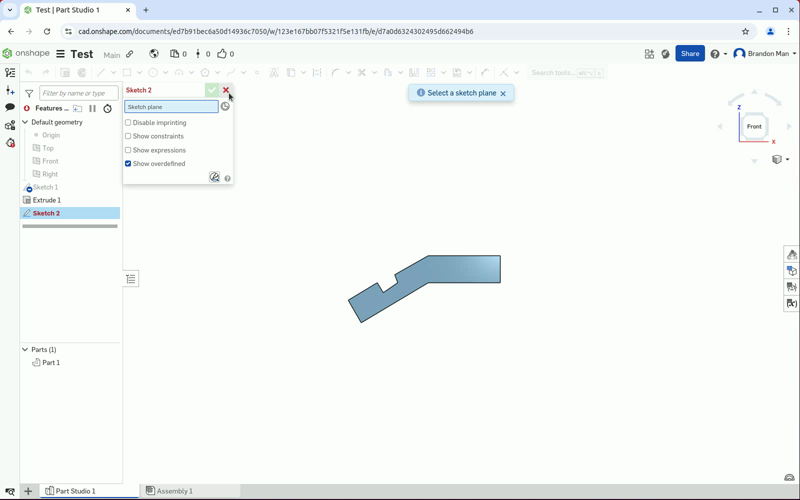
mouse_move(73, 163)
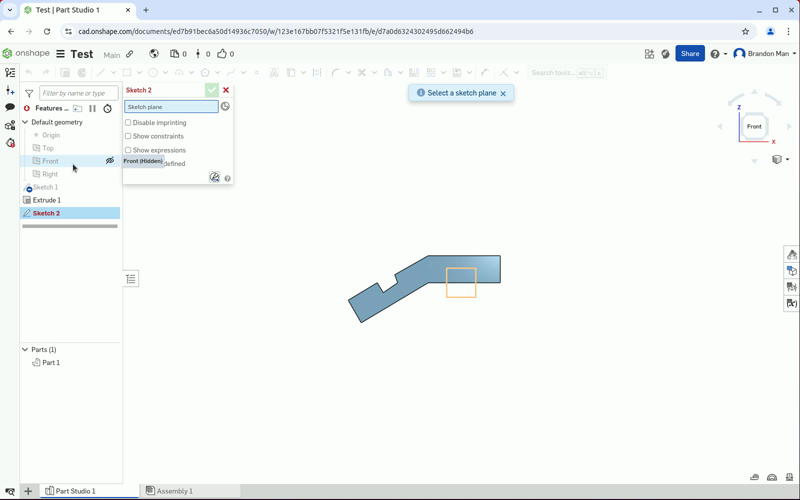
click(73, 163)
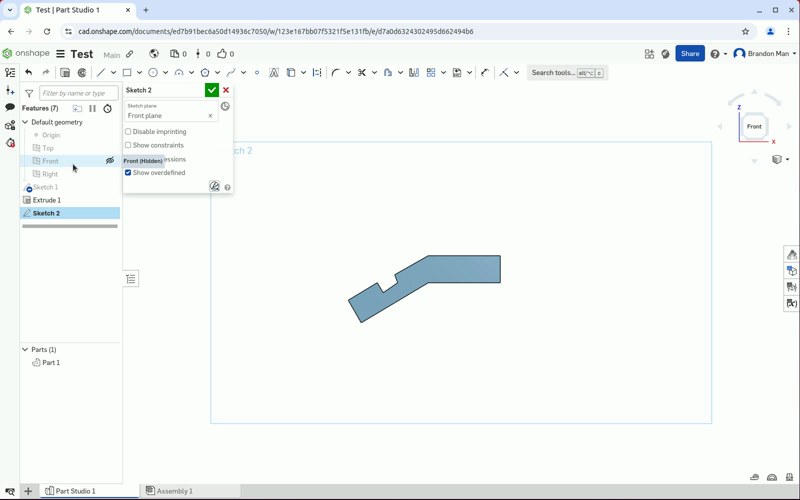
mouse_move(73, 352)
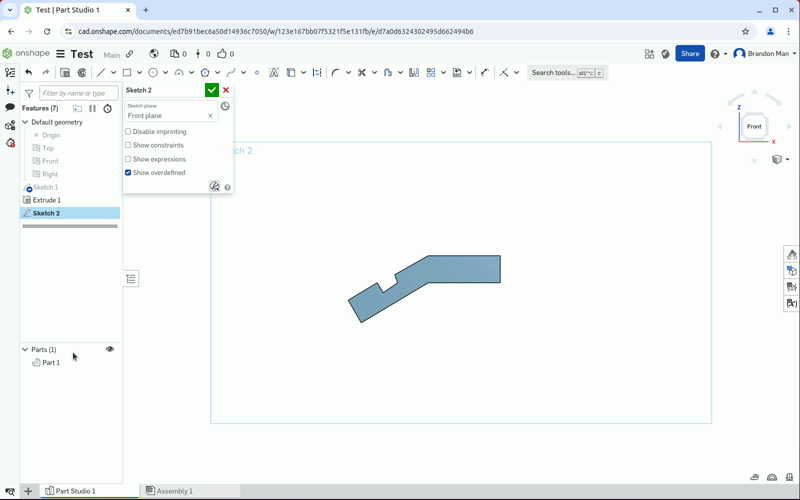
key(y)
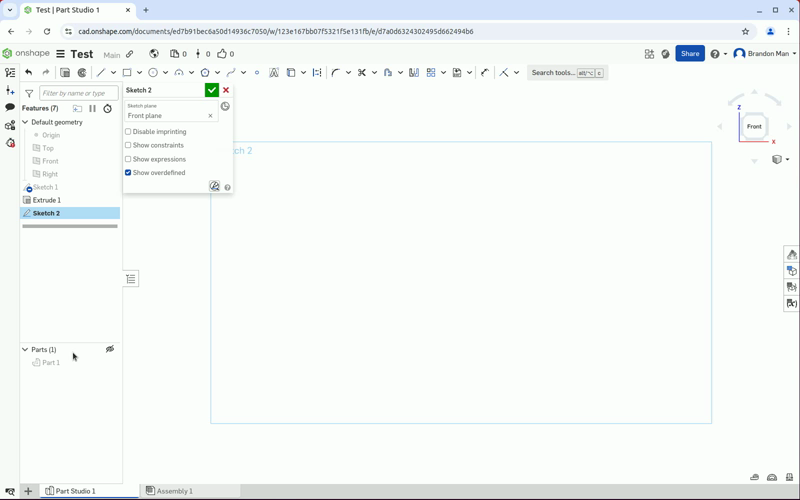
key(l)
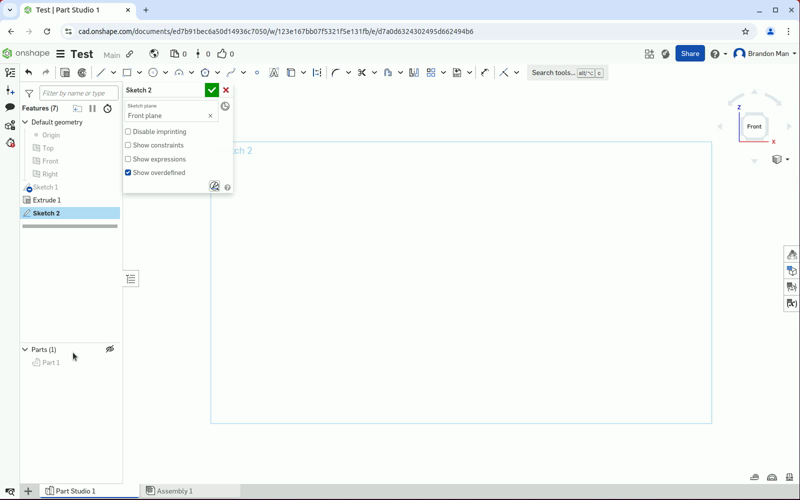
key_down(shift)
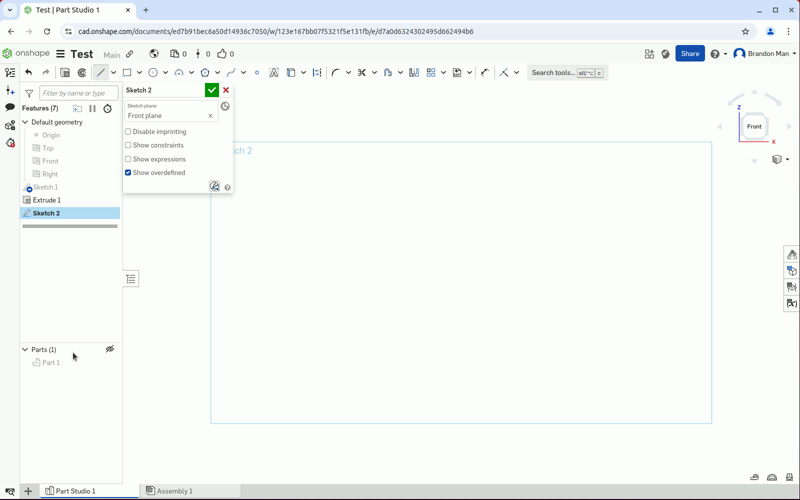
mouse_move(348, 300)
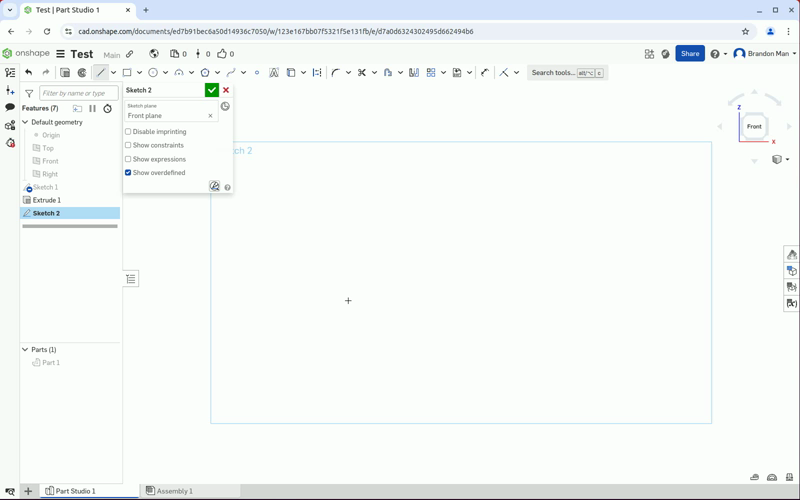
click(348, 300)
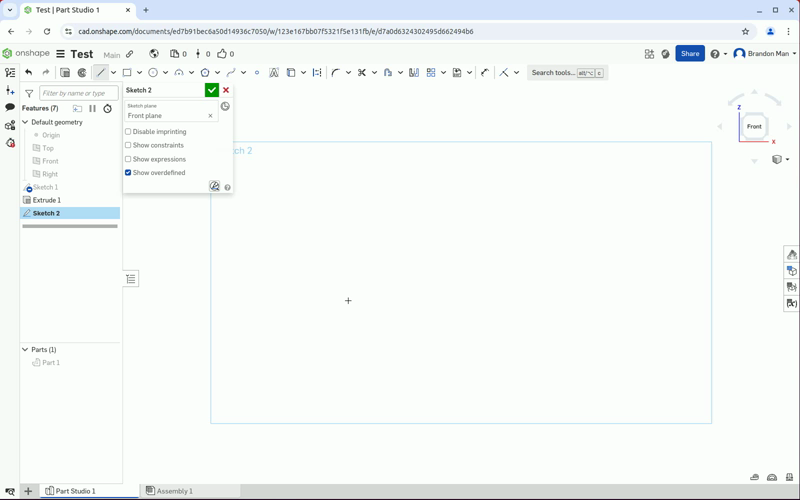
key_up(shift)
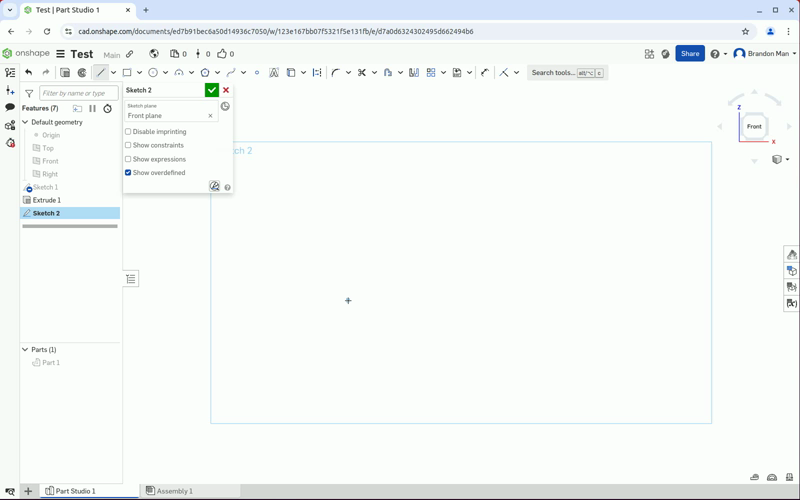
key_down(shift)
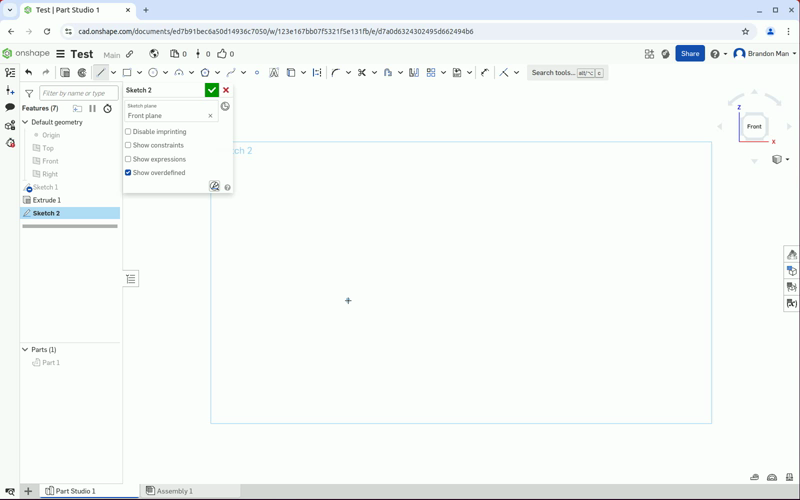
mouse_move(378, 300)
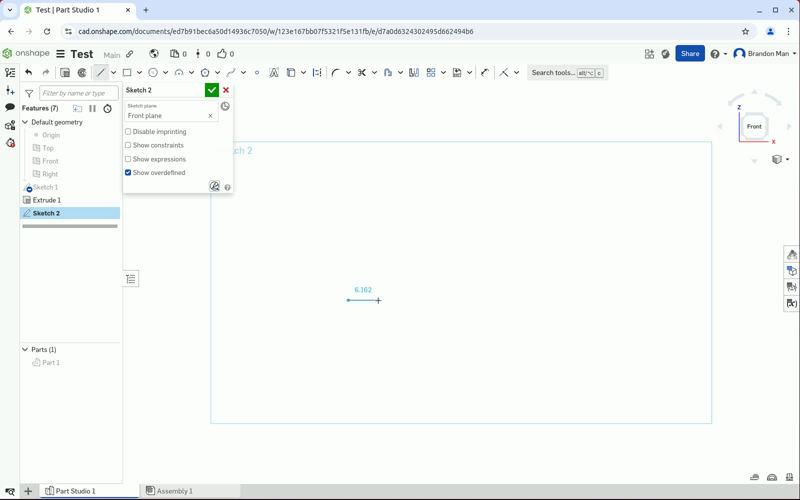
mouse_move(361, 322)
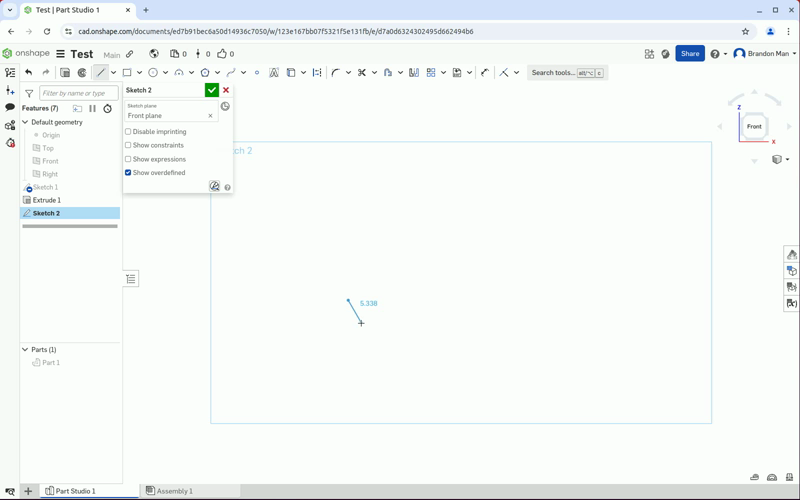
click(361, 322)
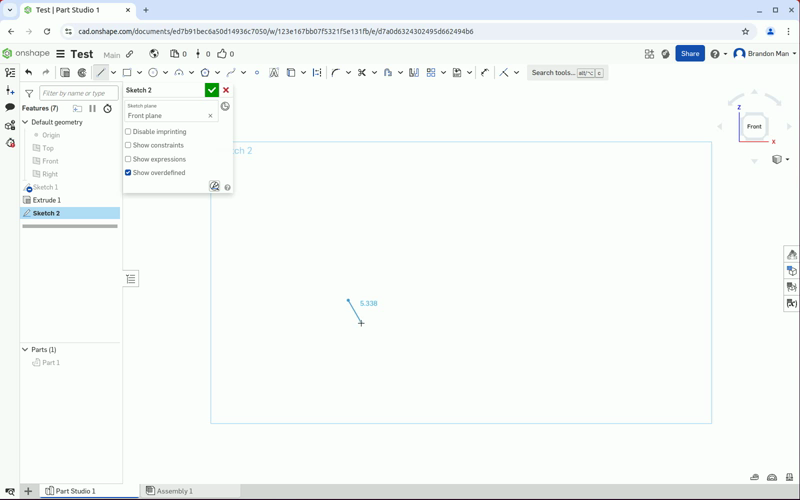
key_up(shift)
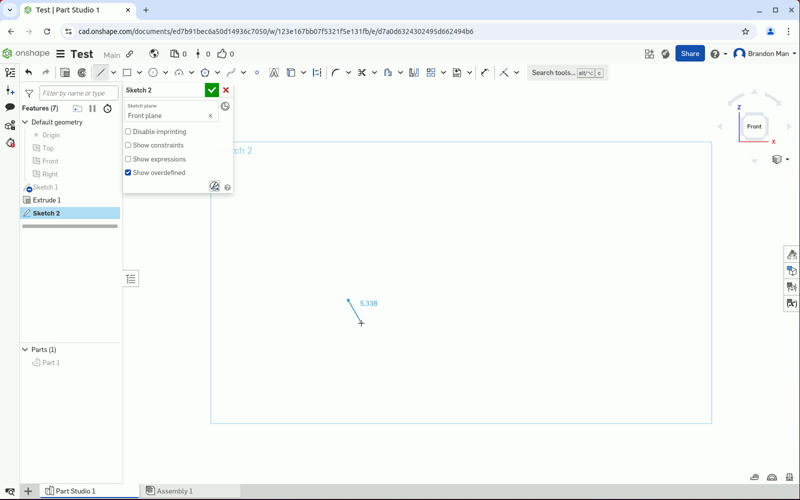
key_down(shift)
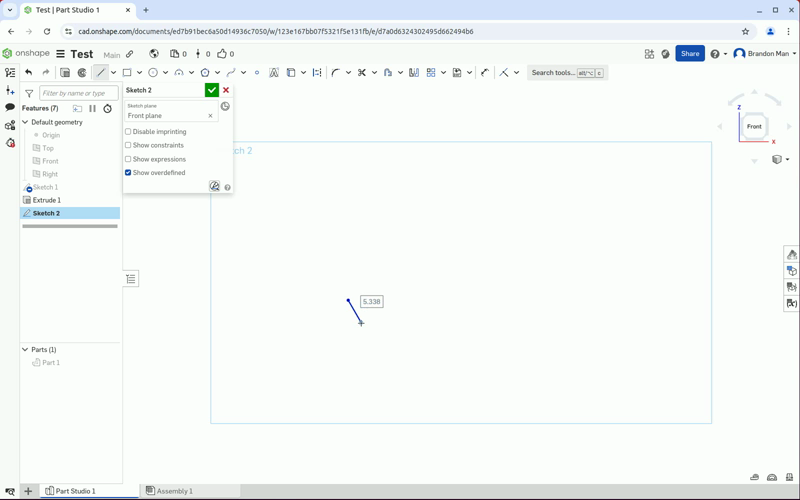
mouse_move(428, 282)
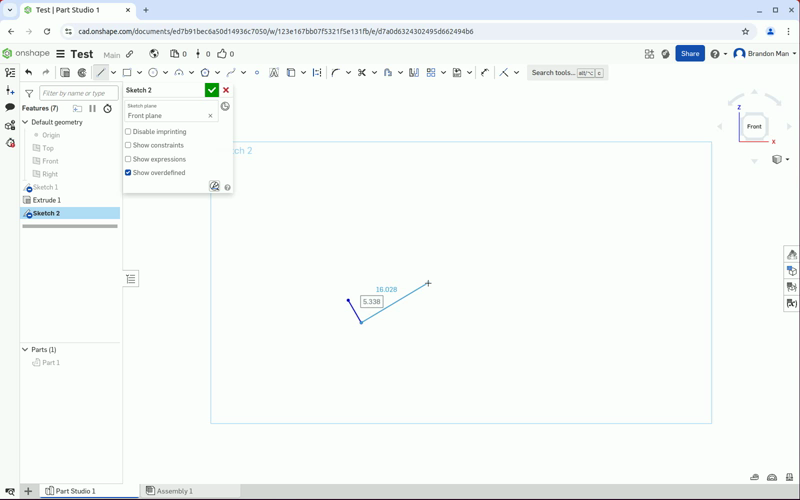
click(428, 282)
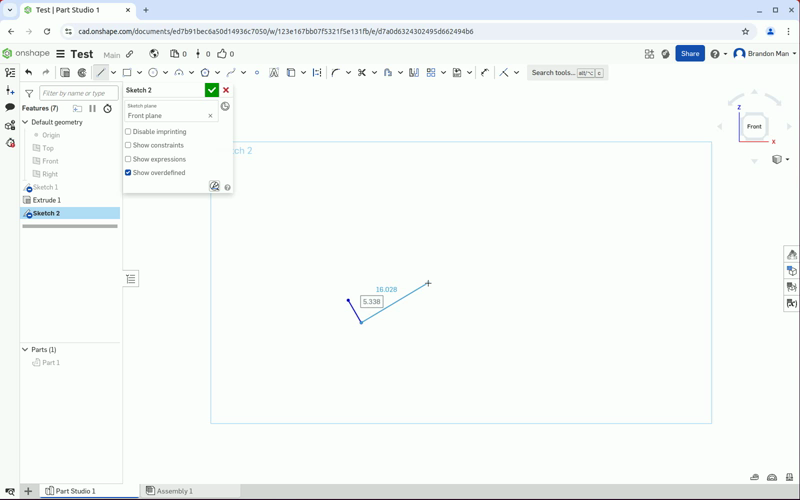
key_up(shift)
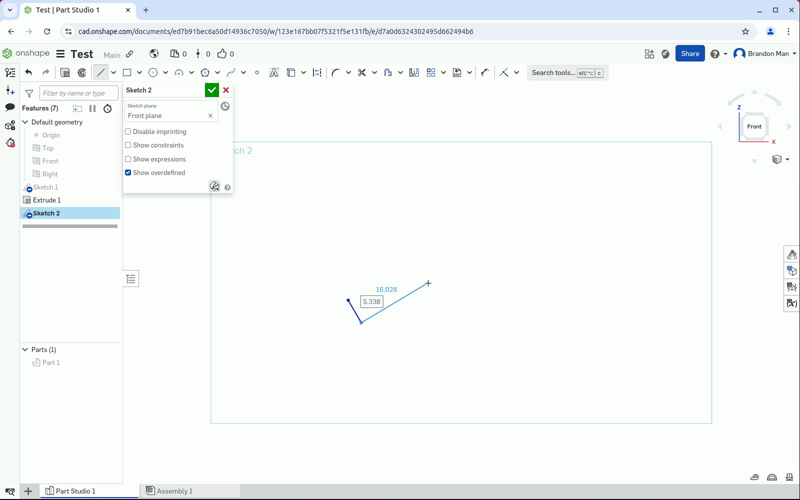
key_down(shift)
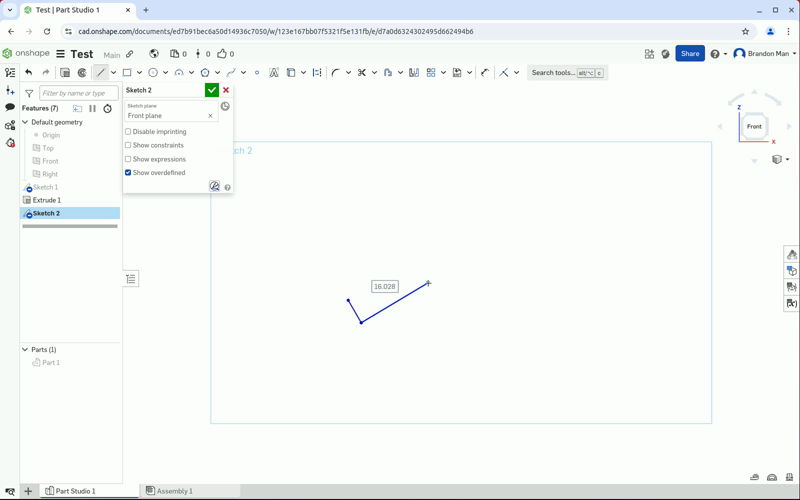
mouse_move(458, 282)
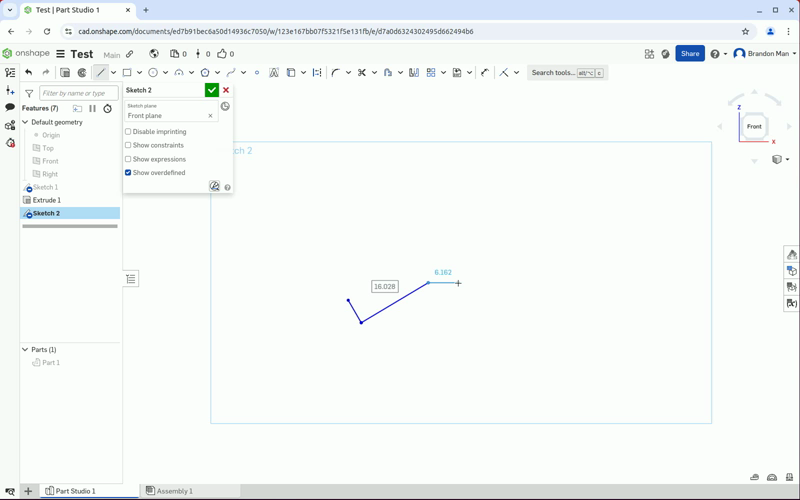
mouse_move(436, 282)
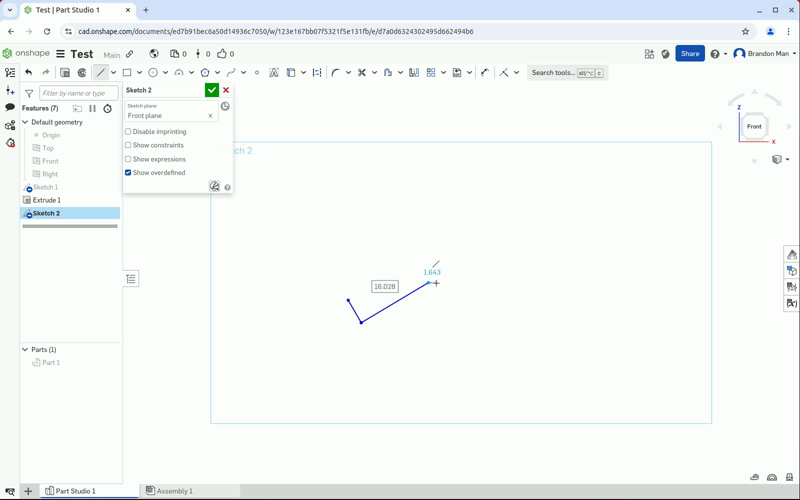
click(436, 282)
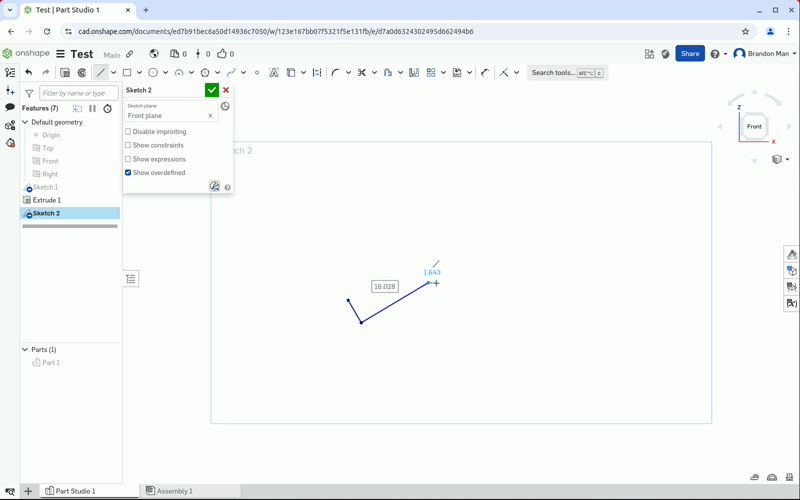
key_up(shift)
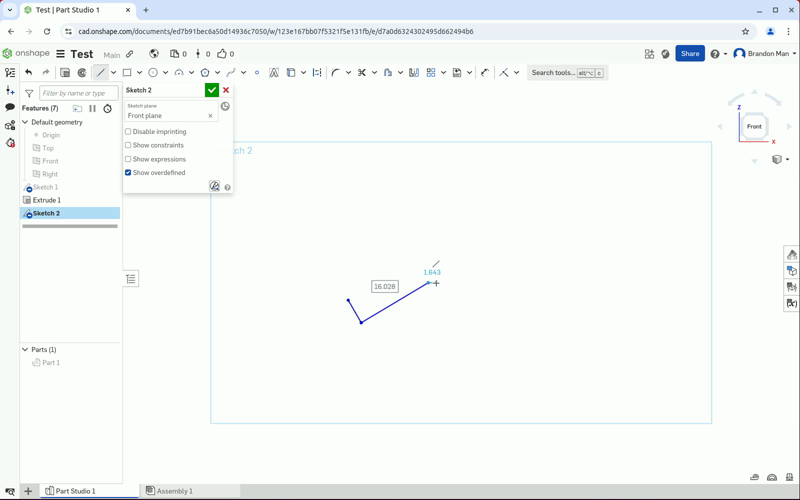
key_down(shift)
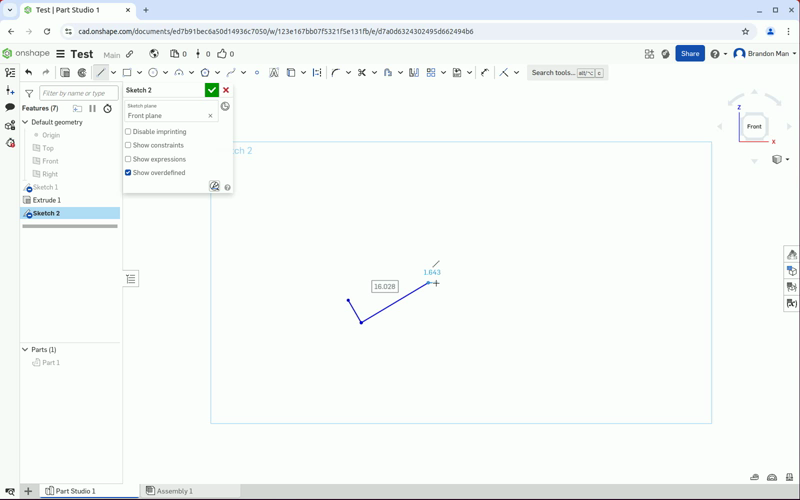
mouse_move(500, 282)
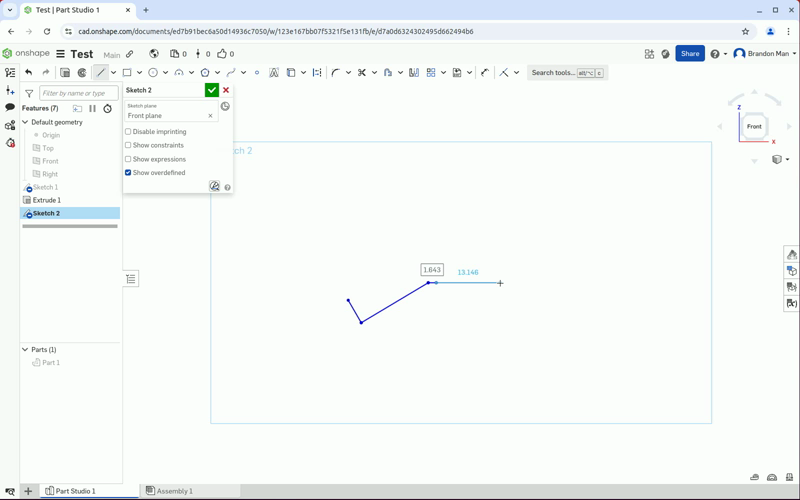
click(500, 282)
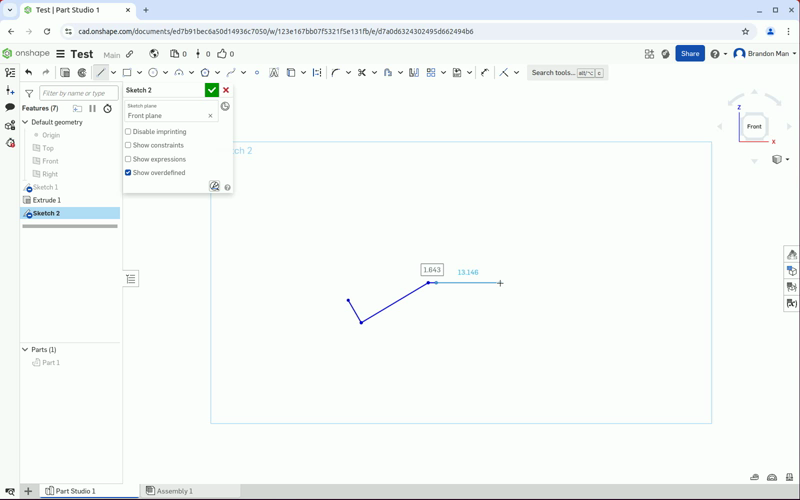
key_up(shift)
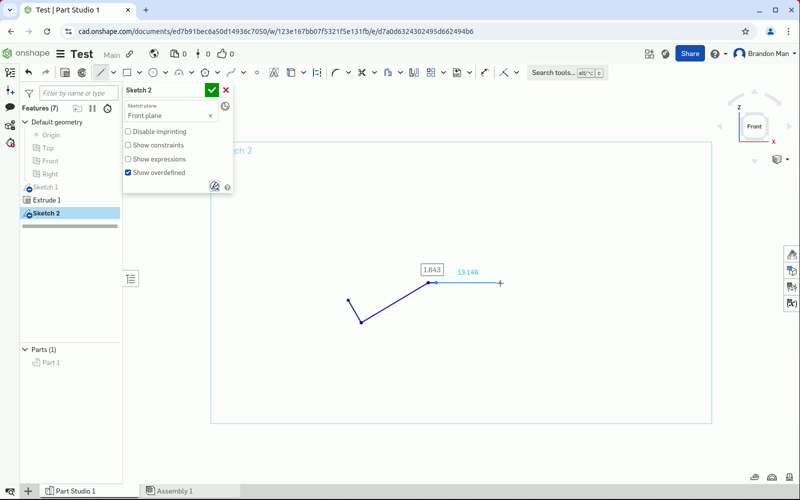
key_down(shift)
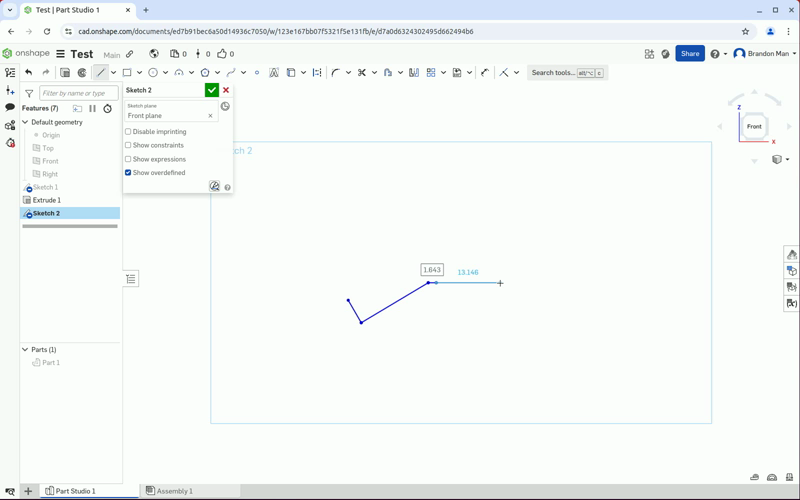
mouse_move(530, 282)
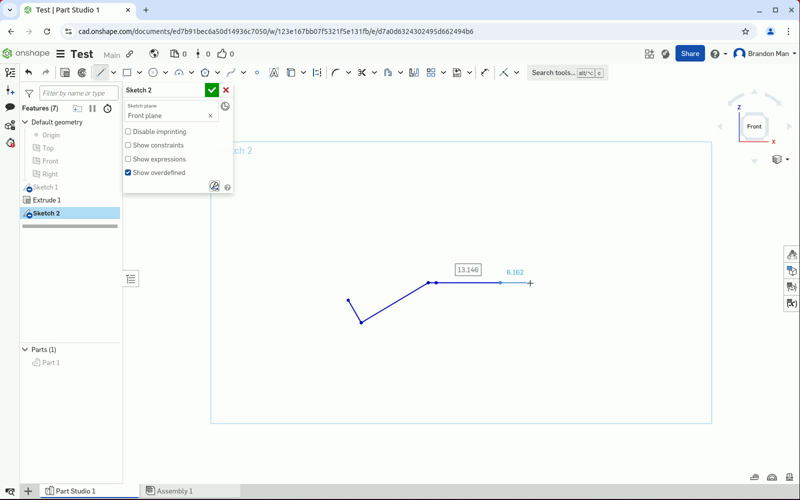
mouse_move(500, 255)
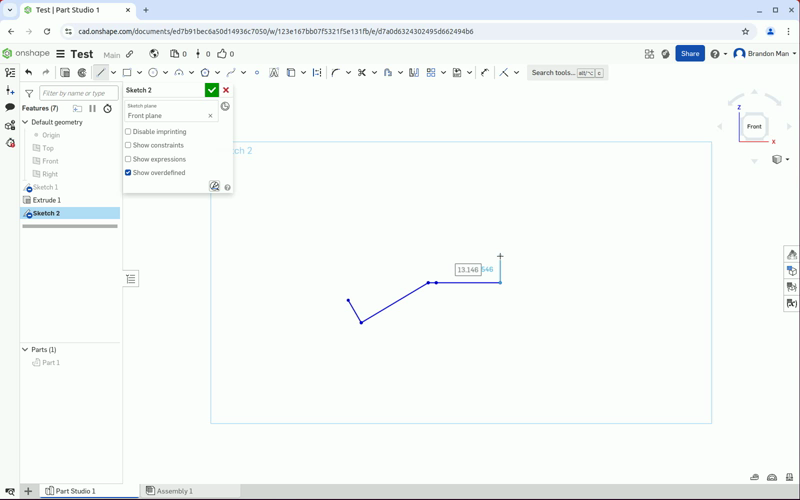
click(500, 255)
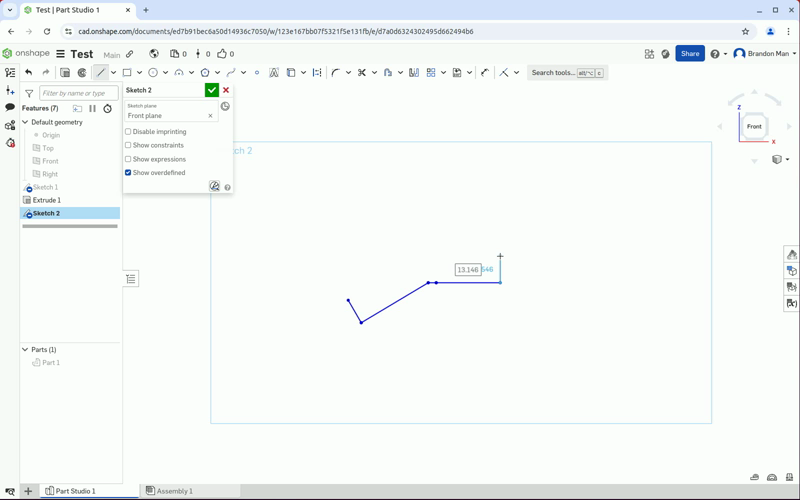
key_up(shift)
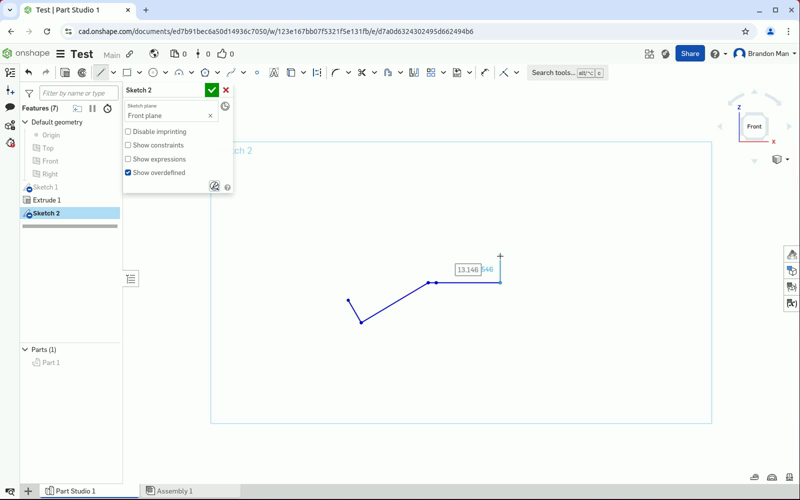
key_down(shift)
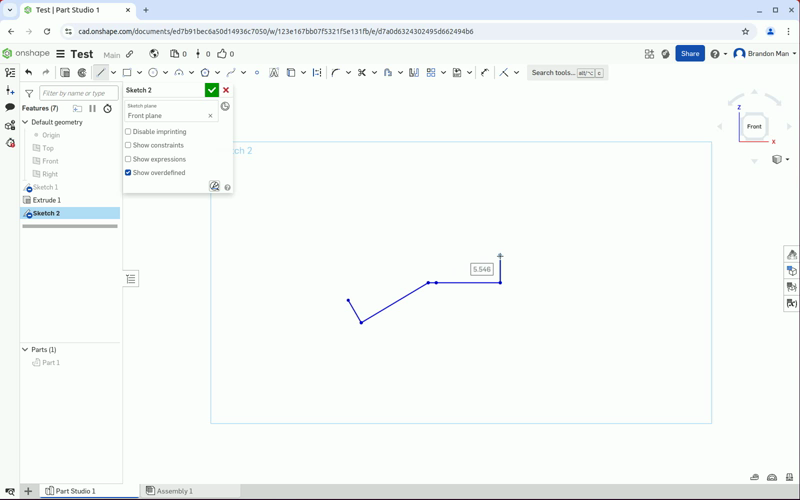
mouse_move(436, 255)
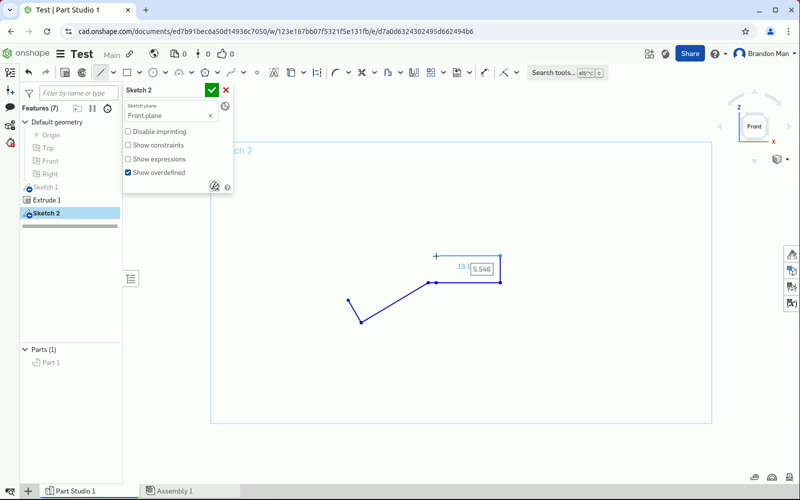
click(436, 255)
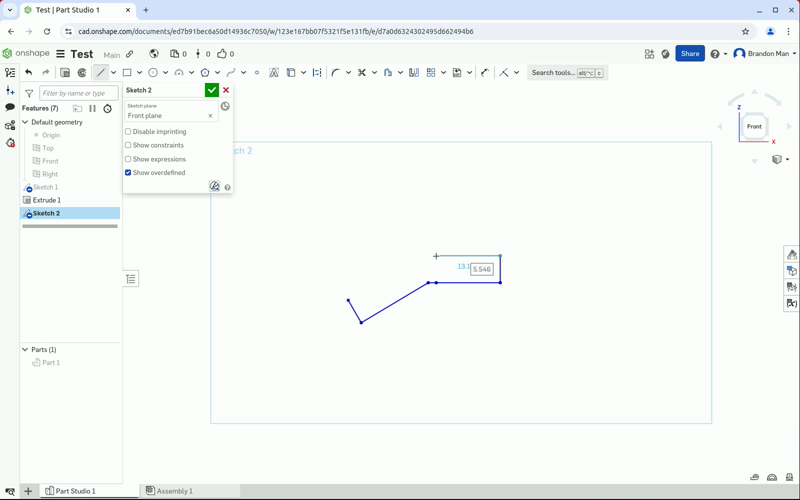
key_up(shift)
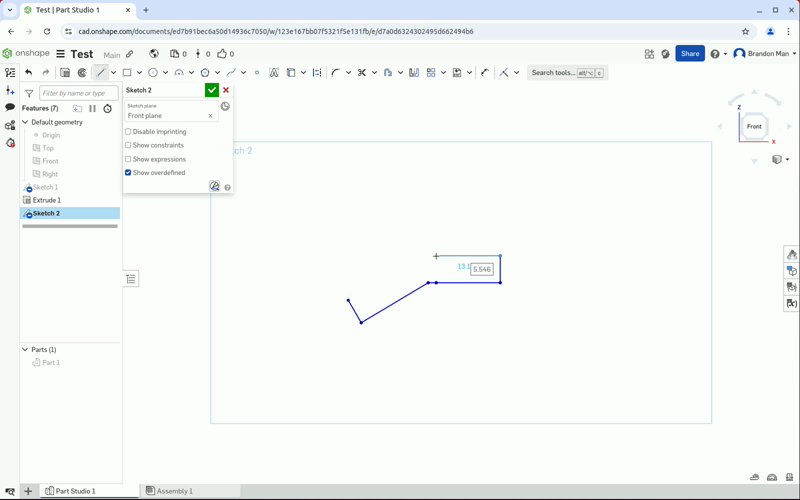
key_down(shift)
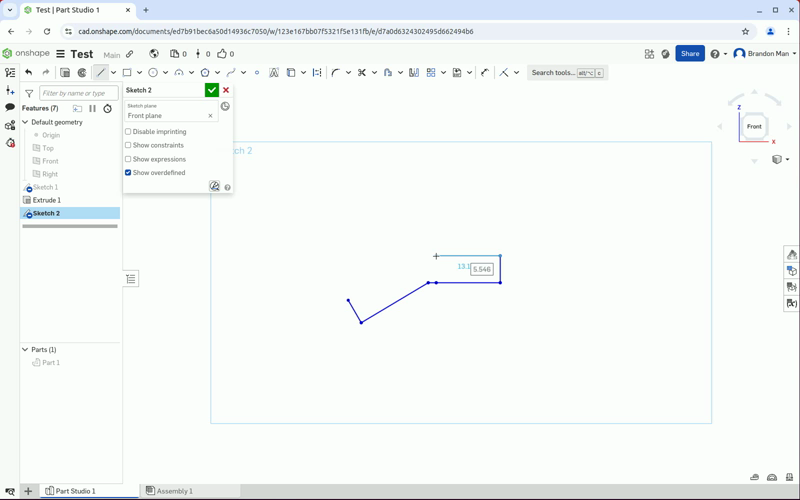
mouse_move(466, 255)
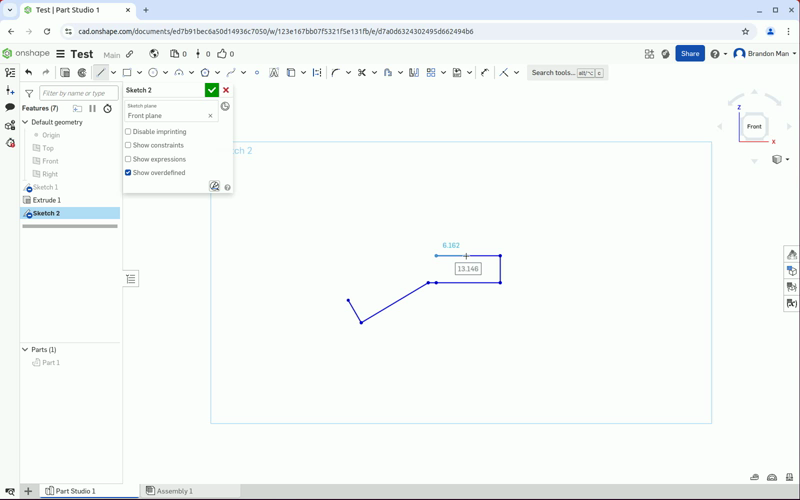
mouse_move(428, 255)
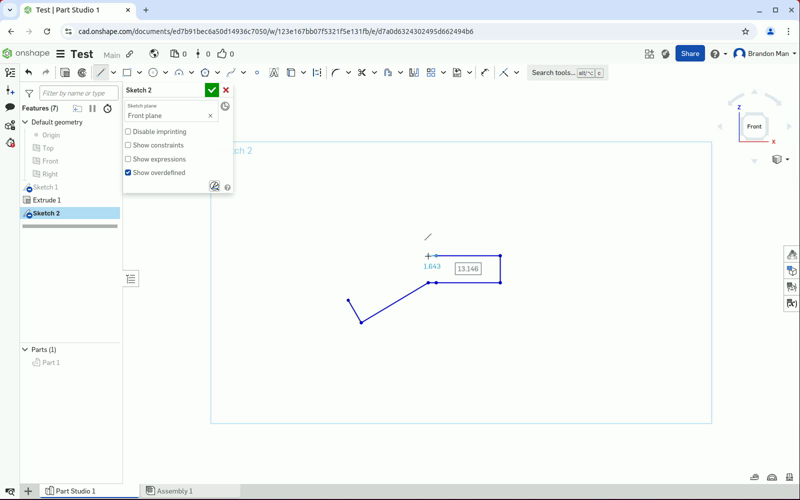
click(428, 255)
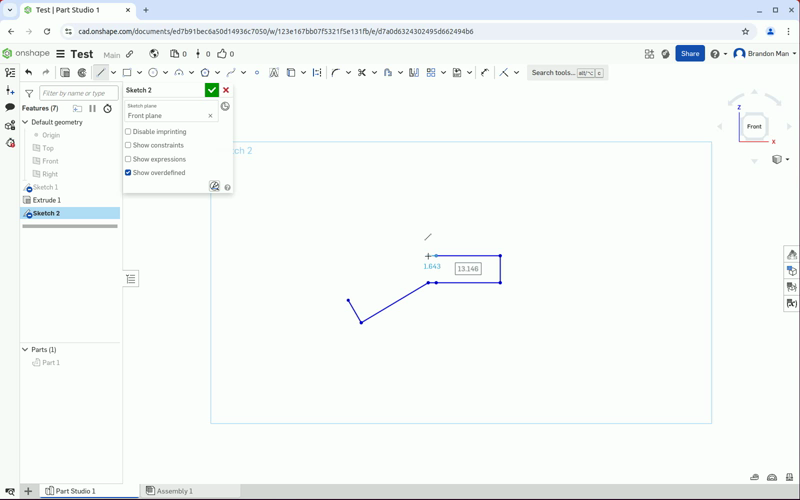
key_up(shift)
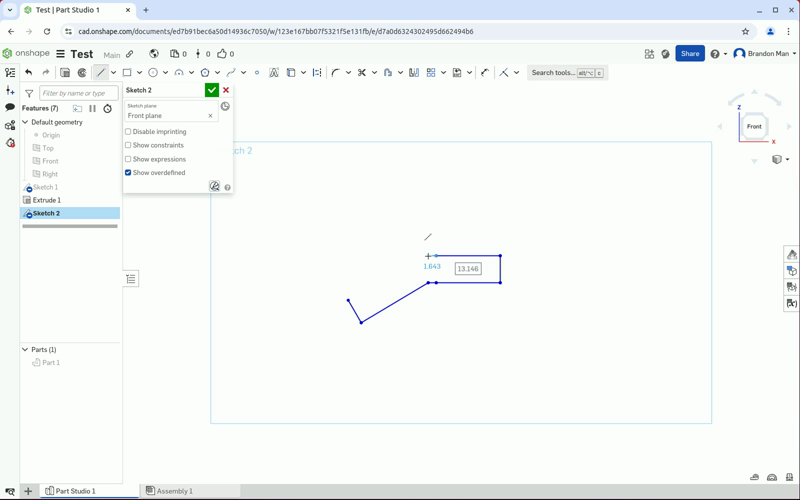
key_down(shift)
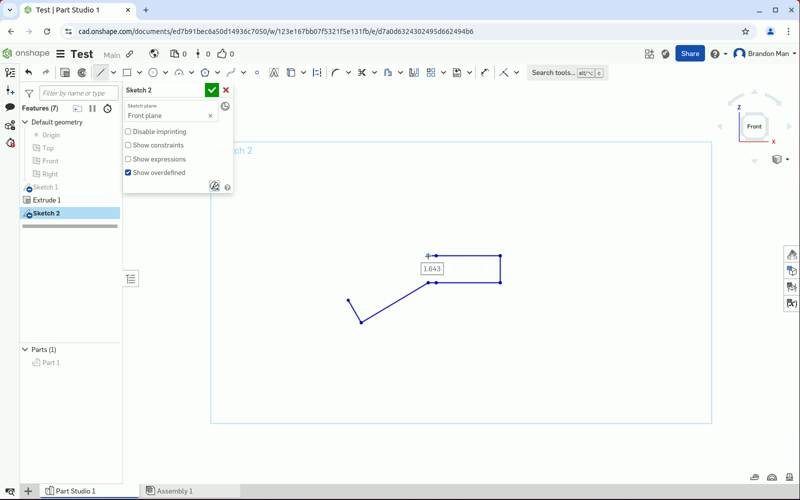
mouse_move(458, 255)
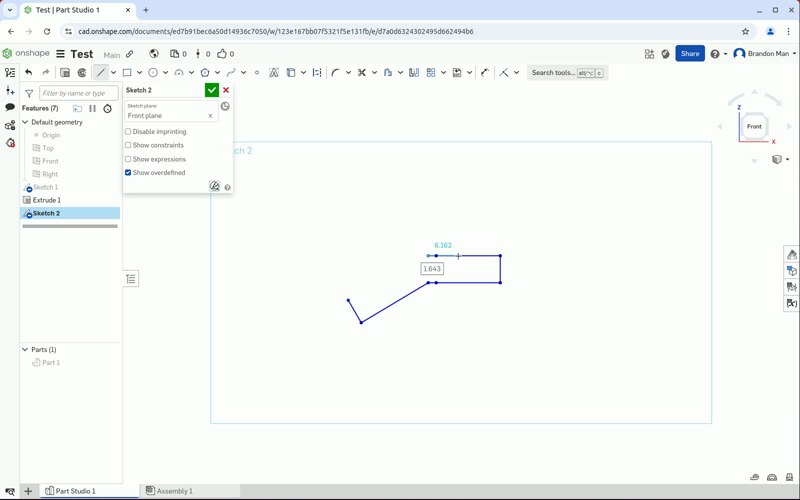
mouse_move(394, 274)
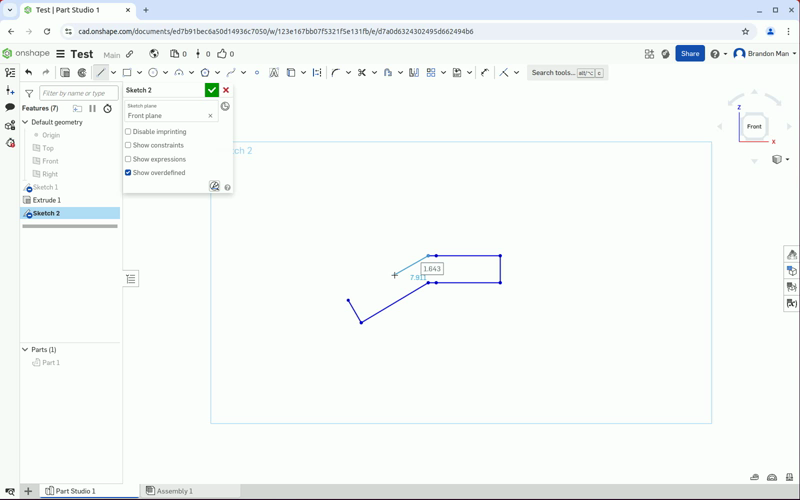
click(394, 274)
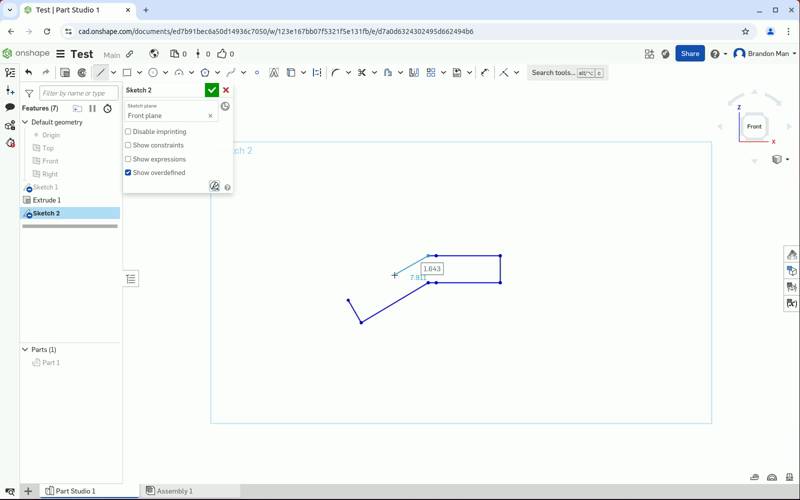
key_up(shift)
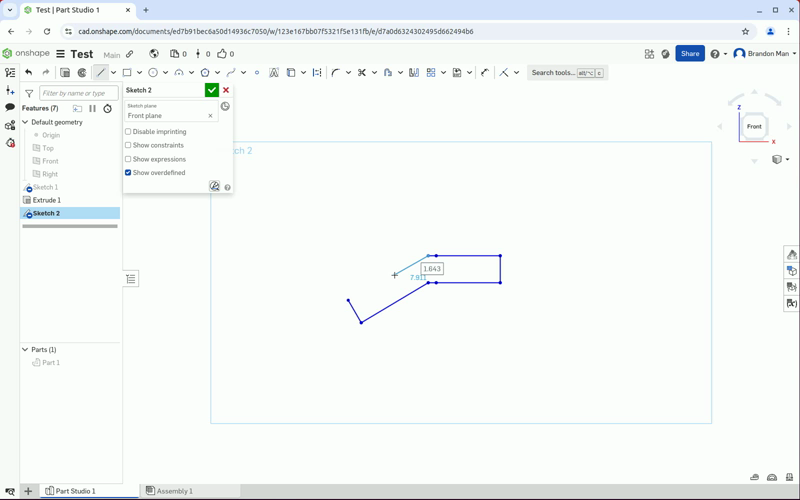
key_down(shift)
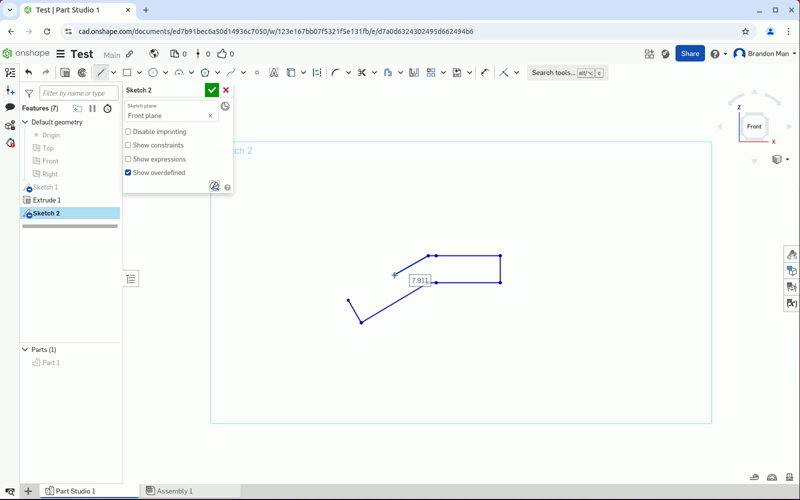
mouse_move(424, 274)
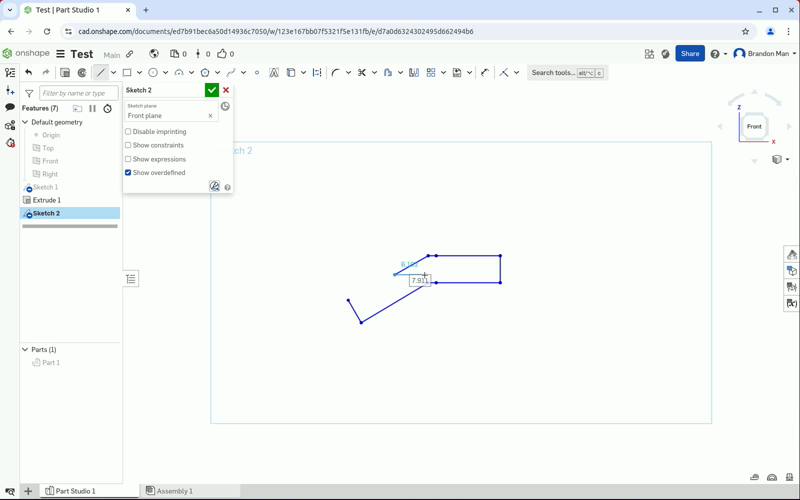
mouse_move(397, 282)
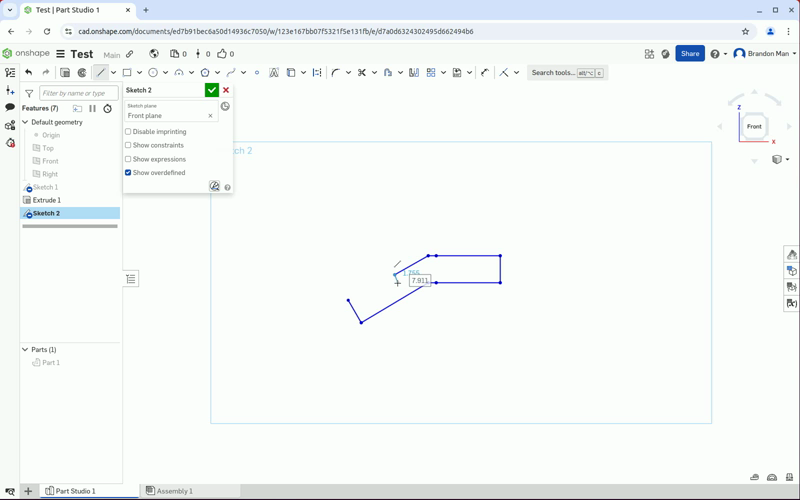
click(397, 282)
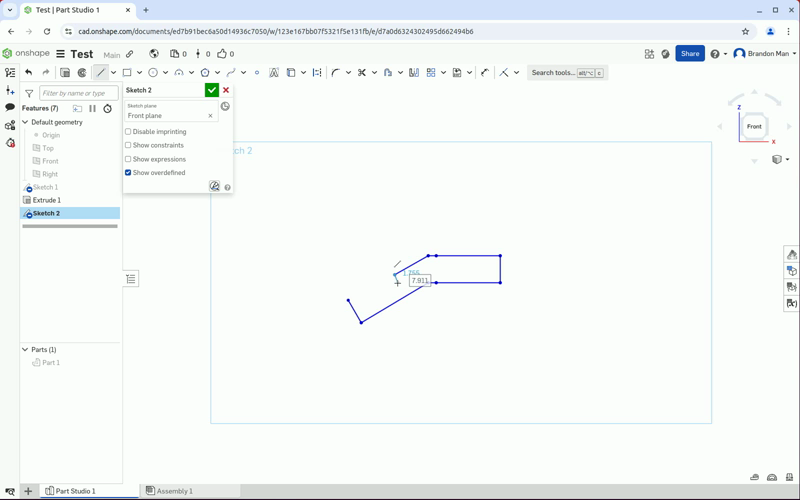
key_up(shift)
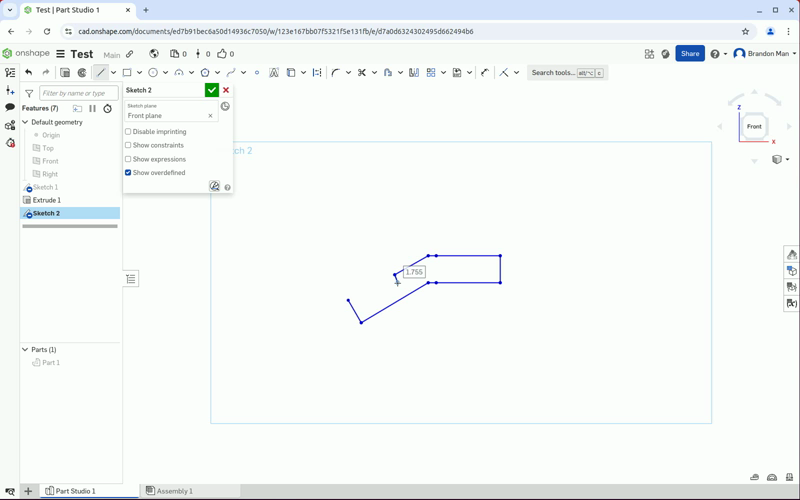
key_down(shift)
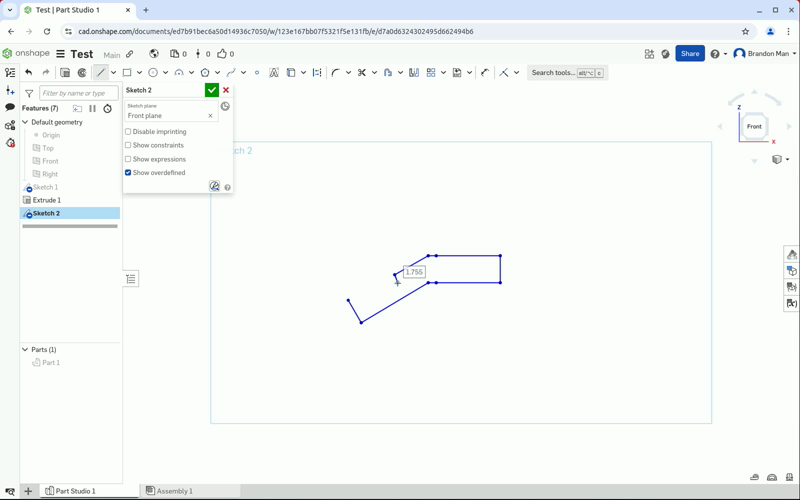
mouse_move(427, 282)
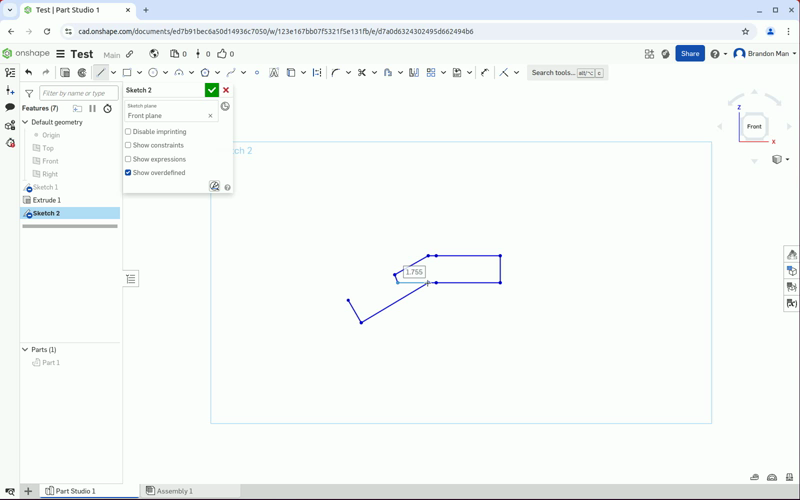
mouse_move(383, 292)
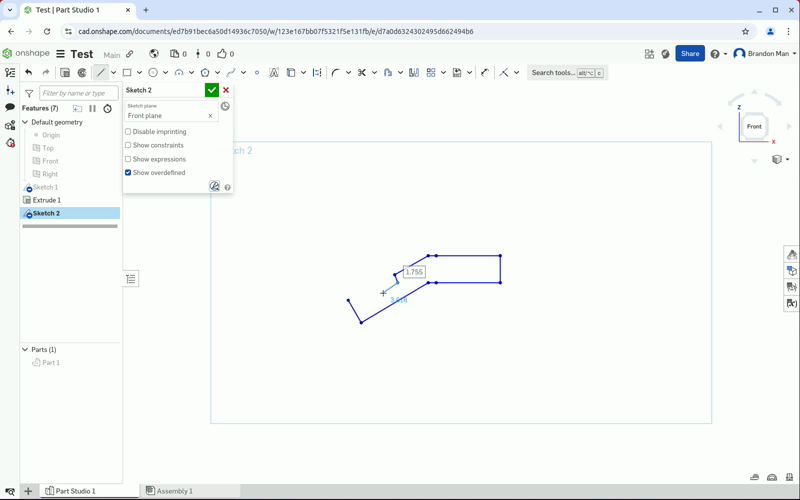
click(383, 292)
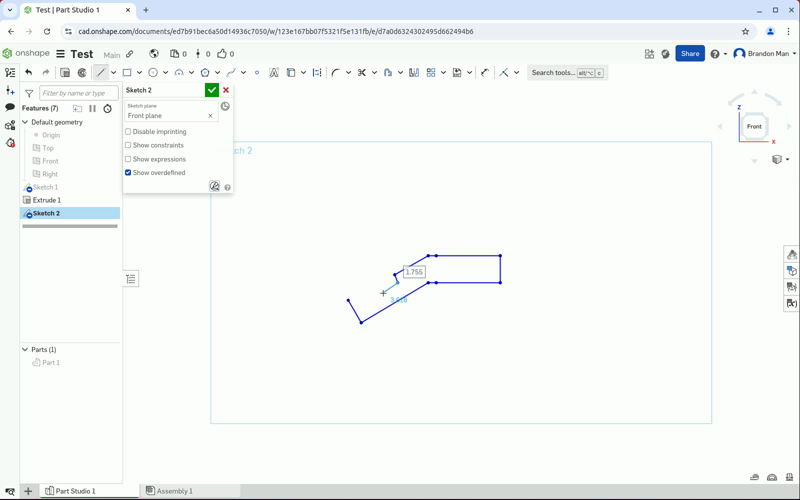
key_up(shift)
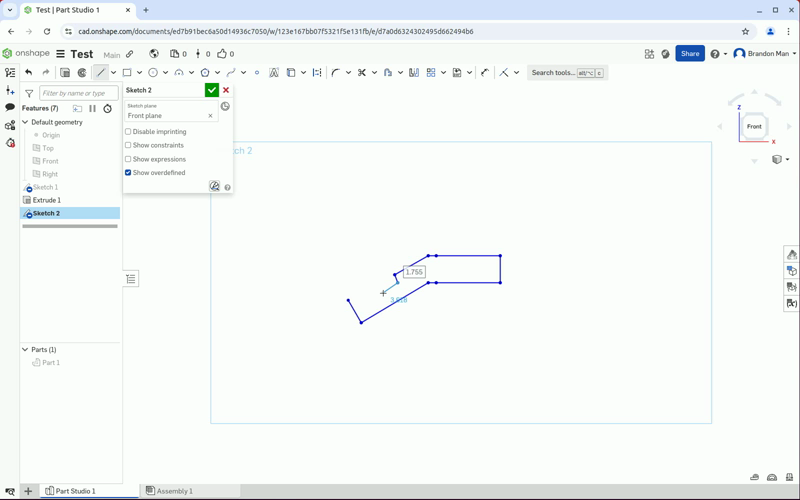
key_down(shift)
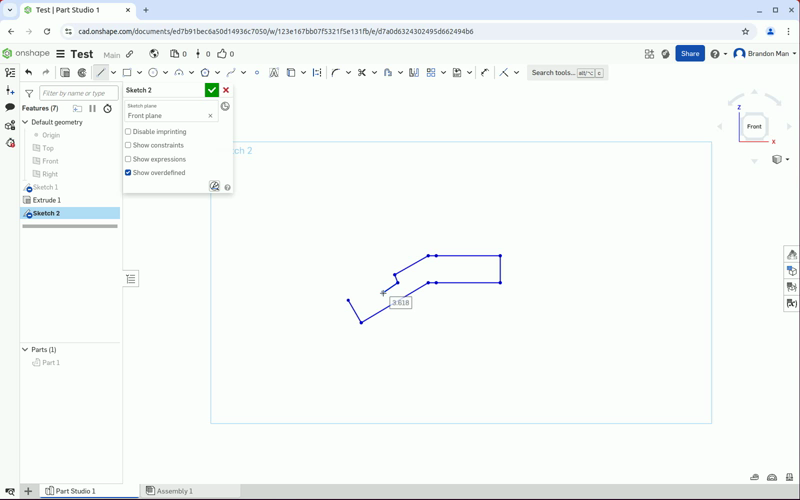
mouse_move(413, 292)
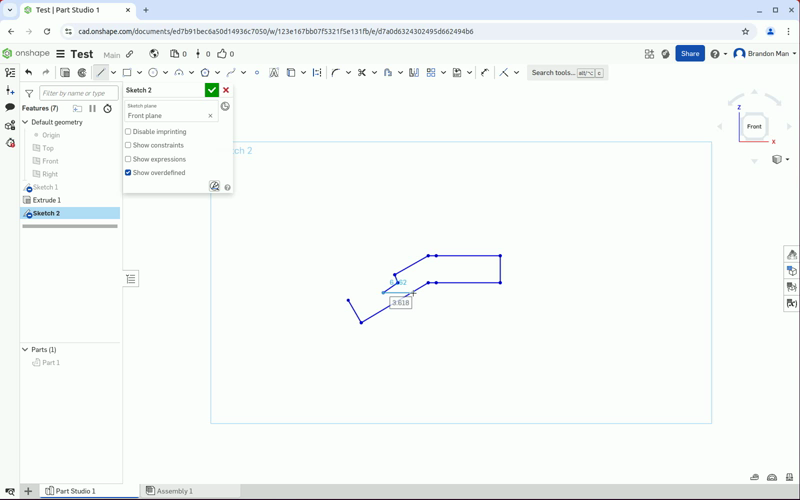
mouse_move(377, 282)
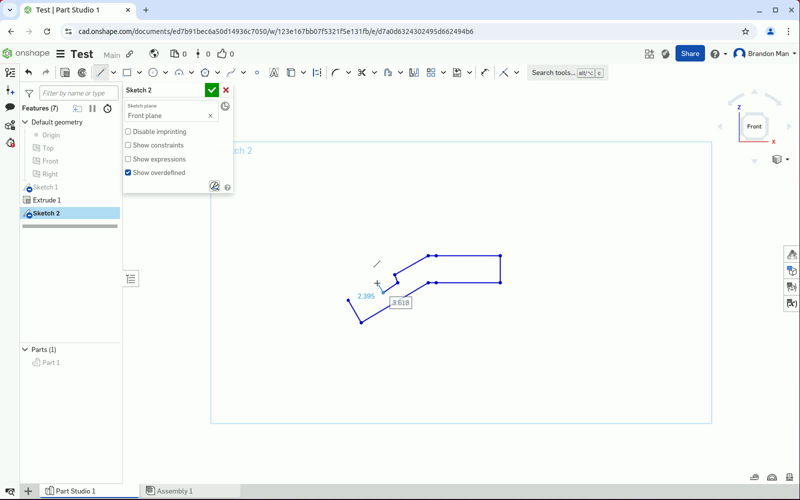
click(377, 282)
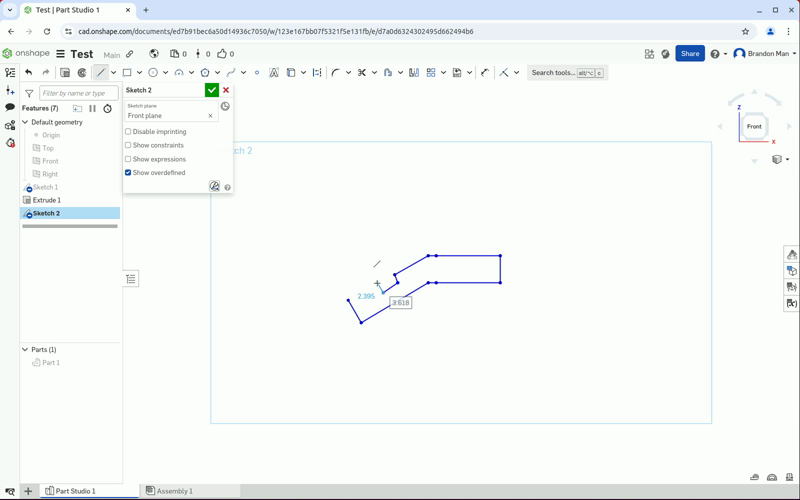
key_up(shift)
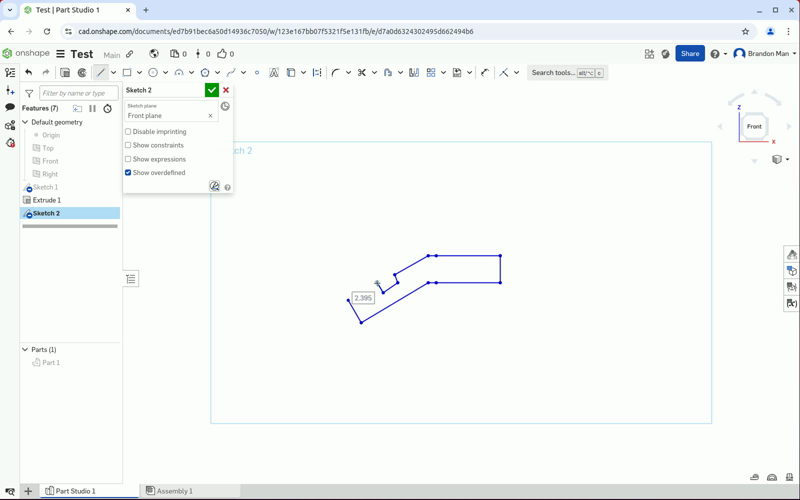
mouse_move(407, 282)
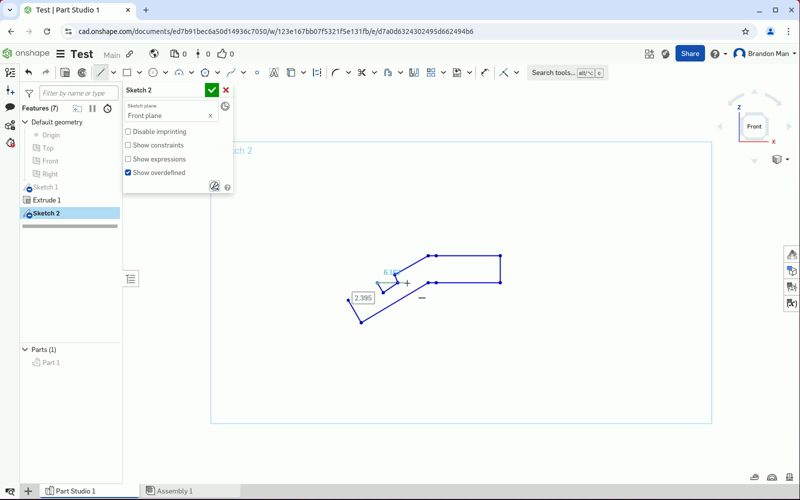
key_down(shift)
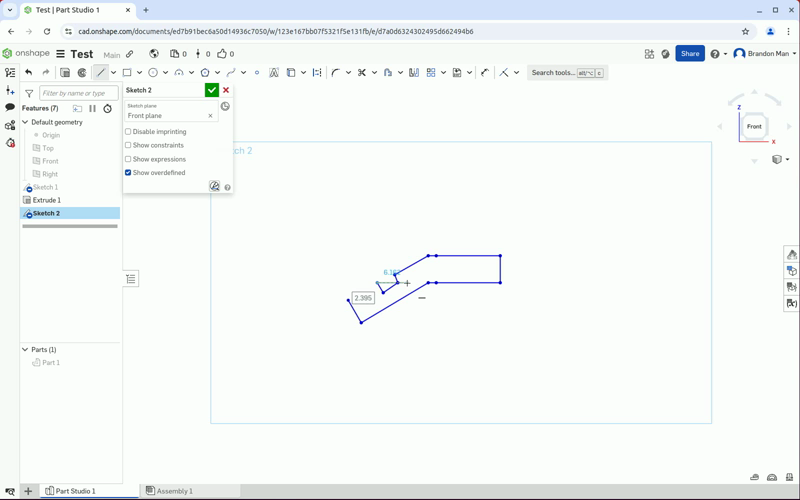
mouse_move(348, 300)
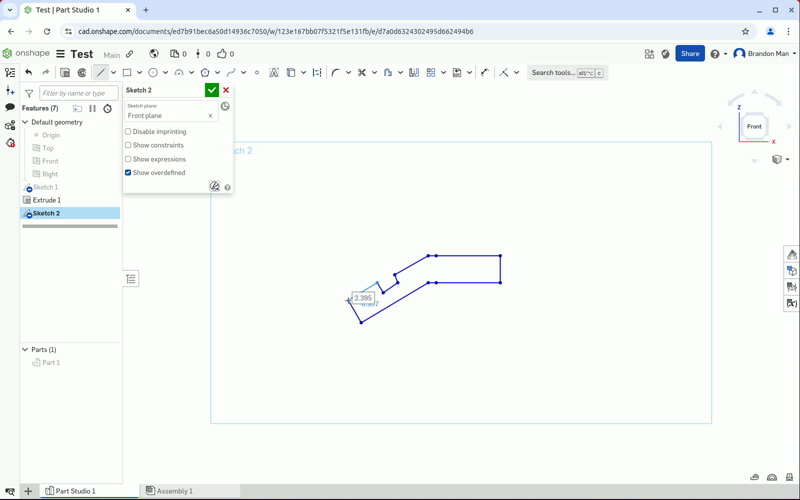
key_up(shift)
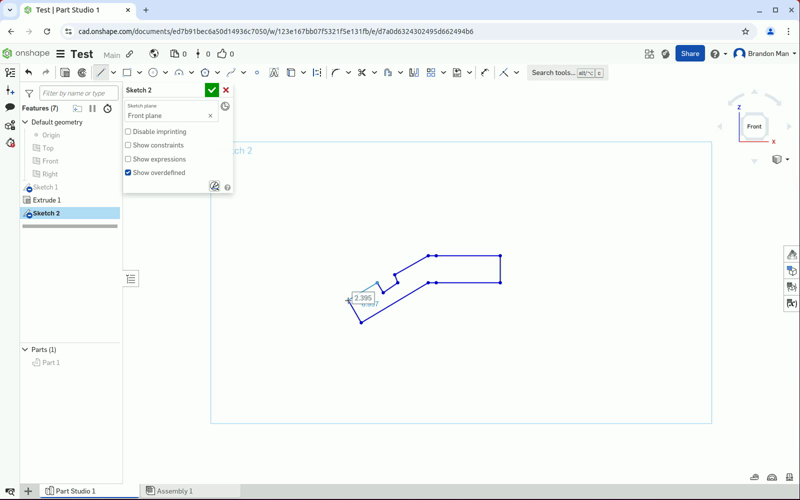
click(348, 300)
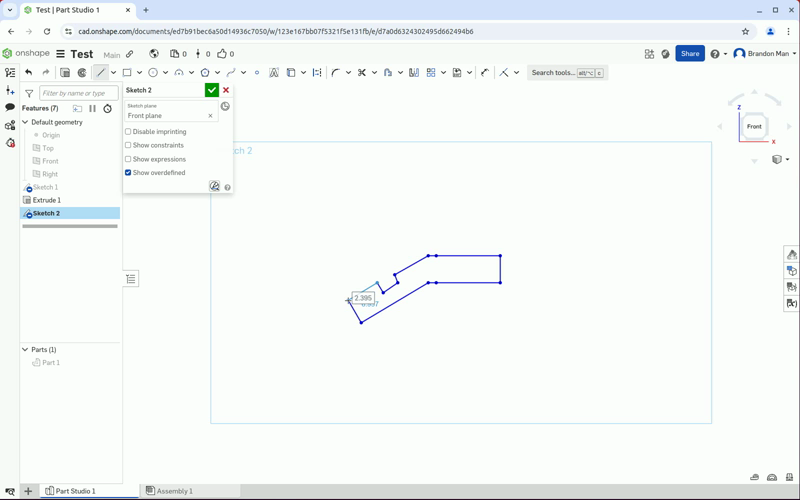
key(esc)
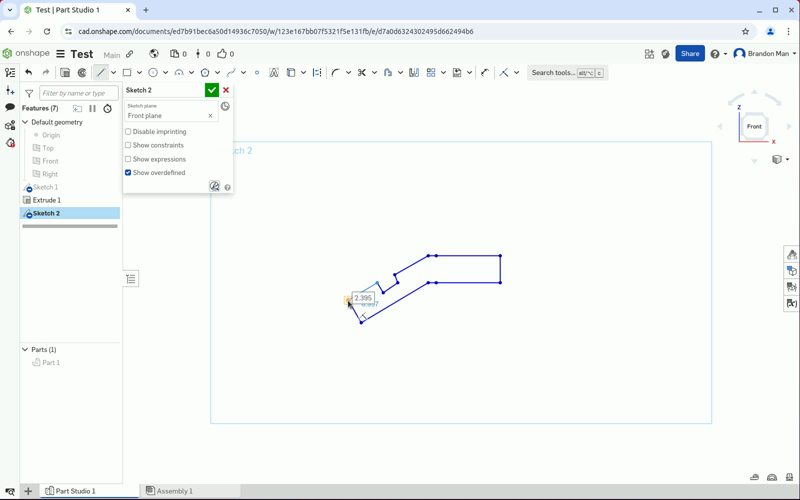
mouse_move(476, 274)
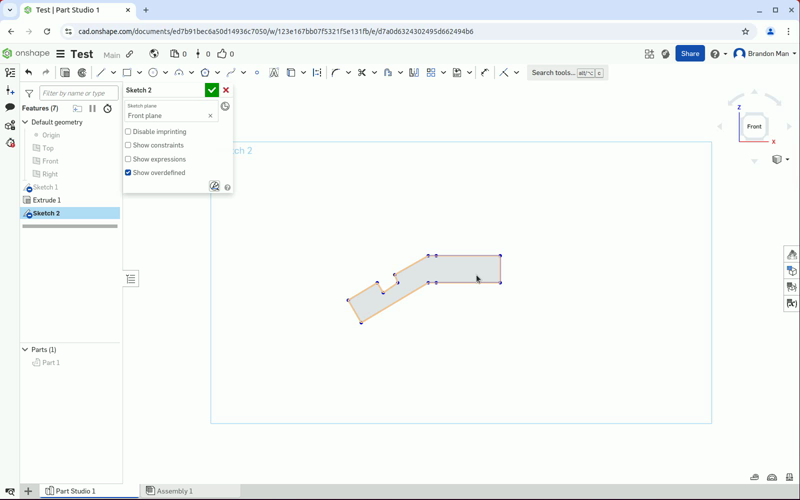
click(476, 274)
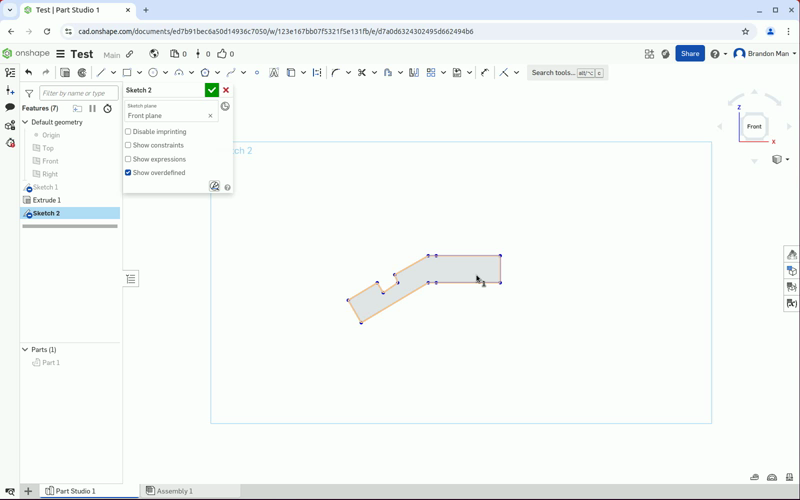
mouse_move(73, 352)
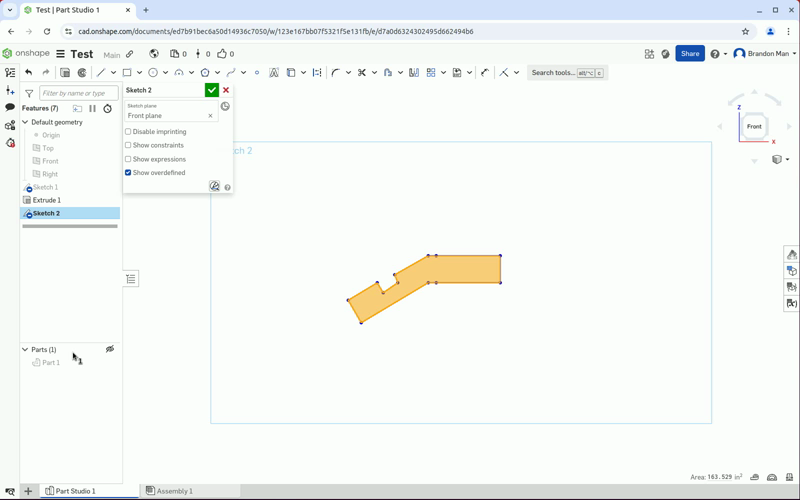
key(shift+y)
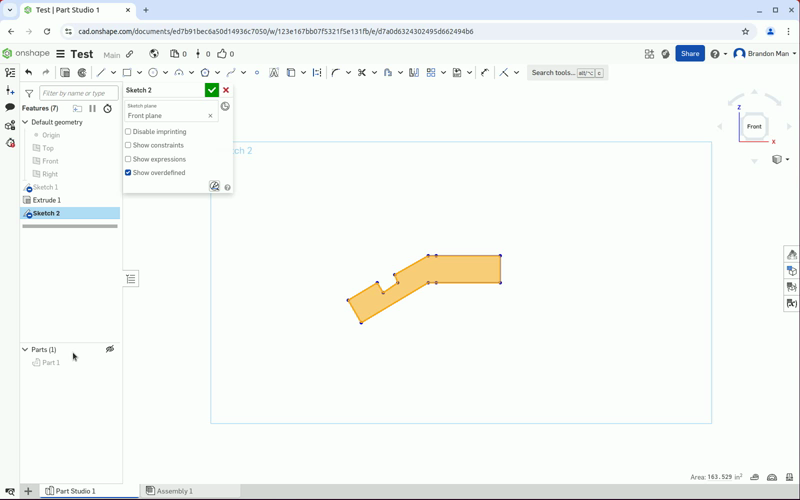
key(shift+e)
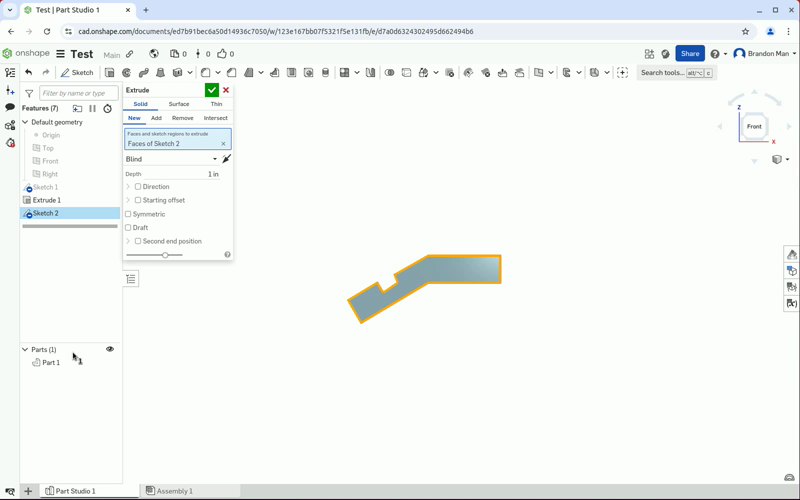
mouse_move(143, 106)
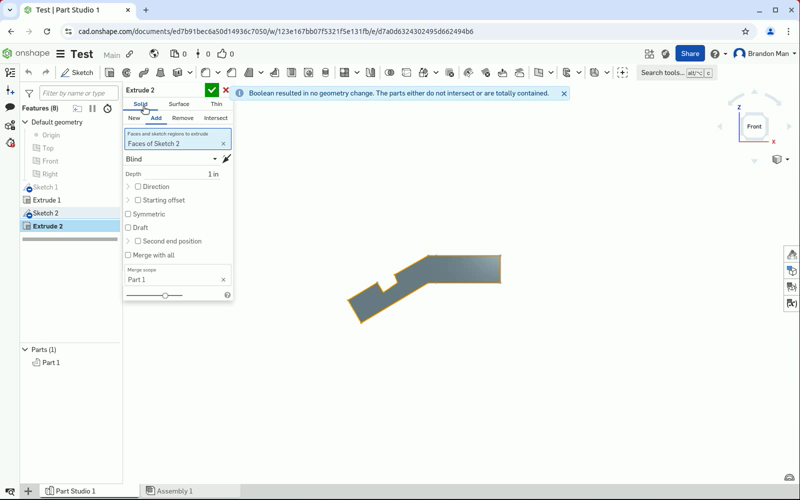
click(143, 106)
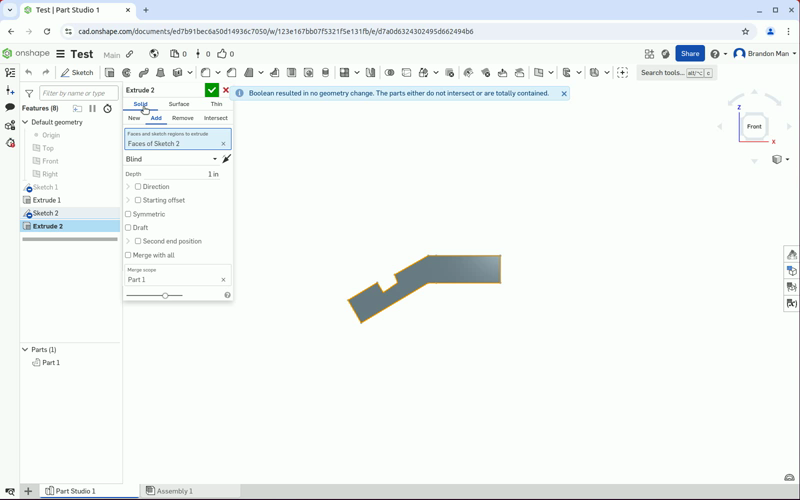
mouse_move(137, 120)
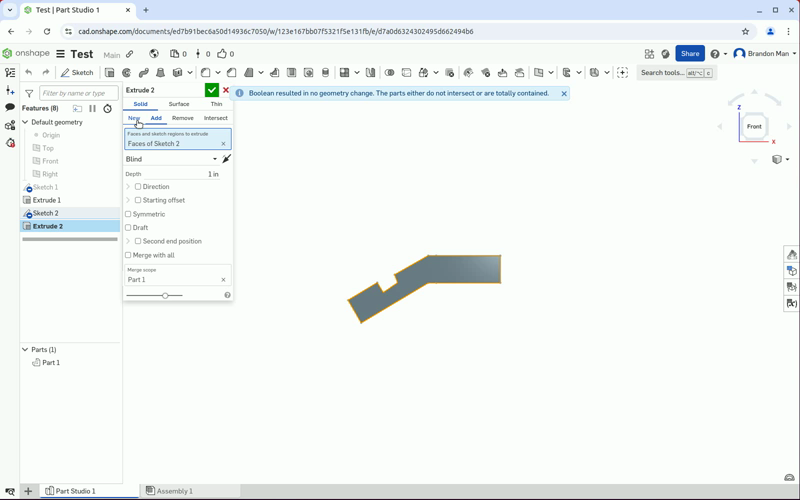
click(137, 120)
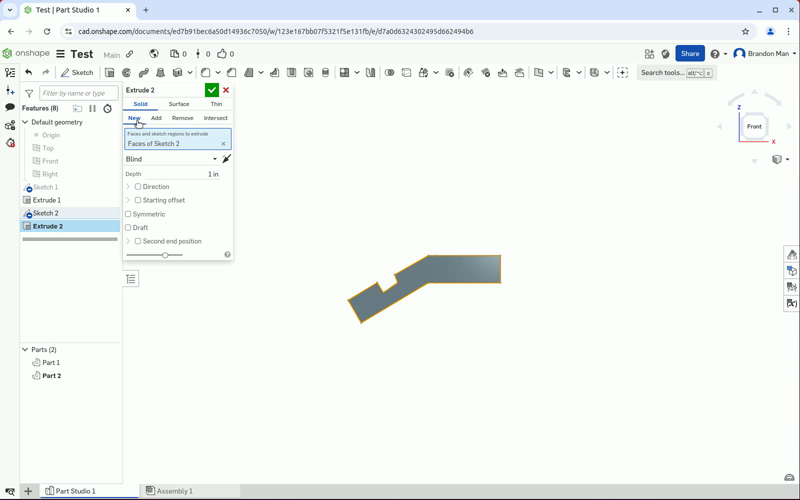
key(tab, 4)
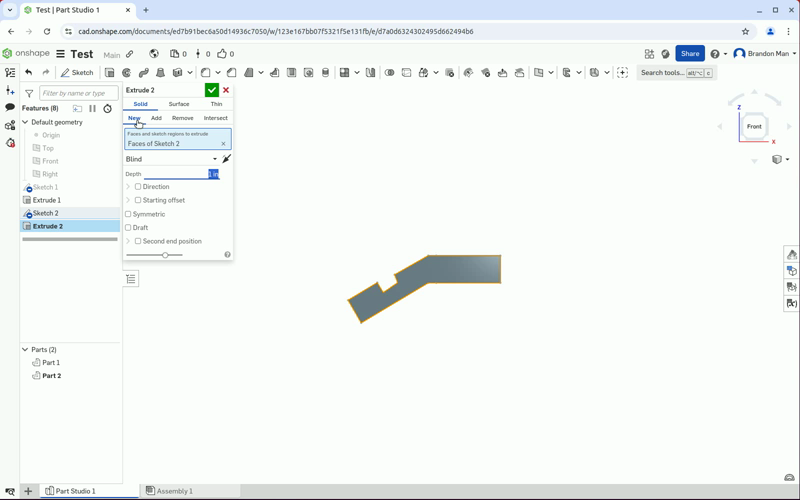
text(3.129)
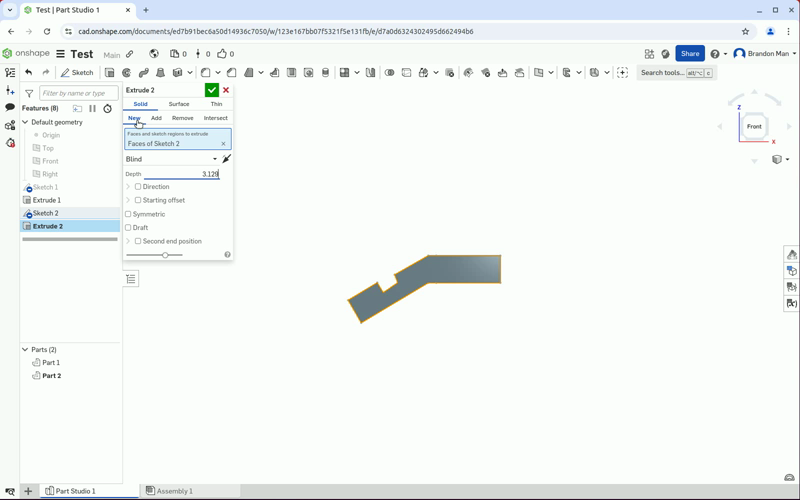
key(enter)
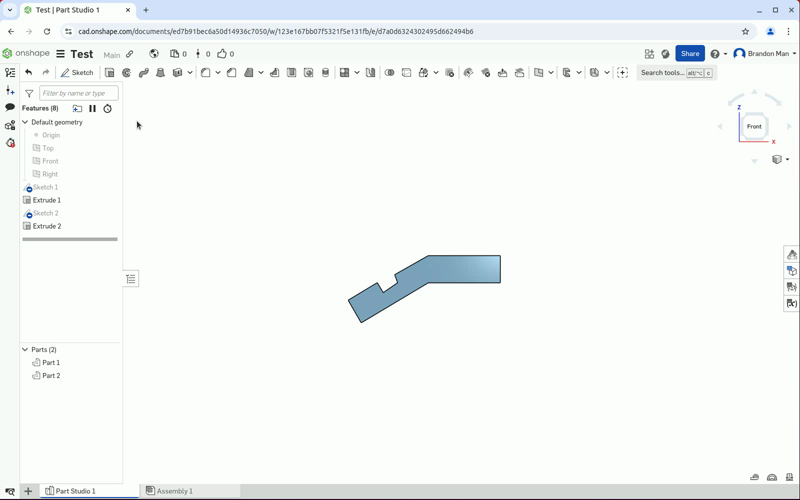
key(shift+h)
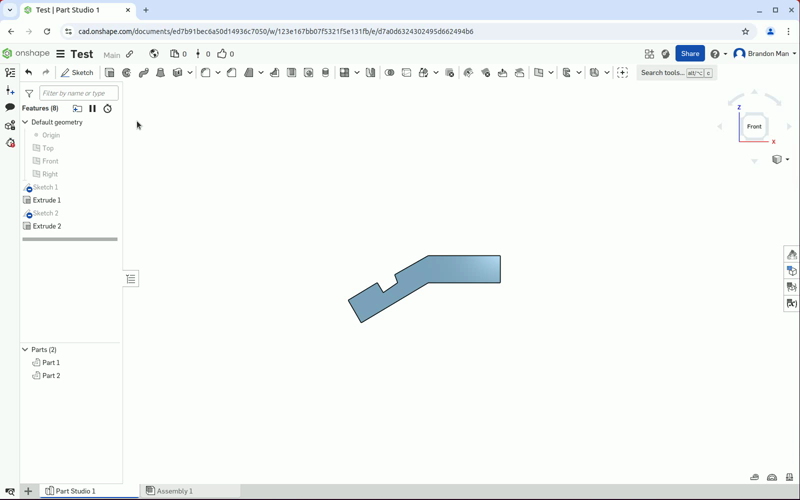
key(shift+h)
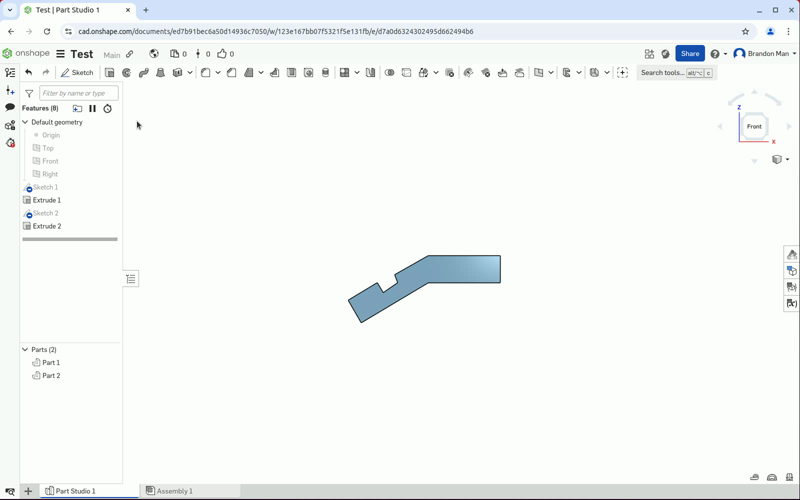
mouse_move(73, 189)
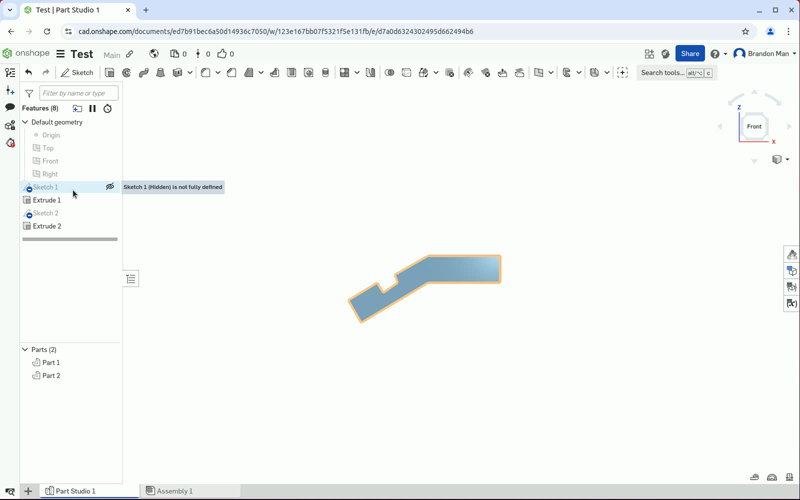
click(73, 189)
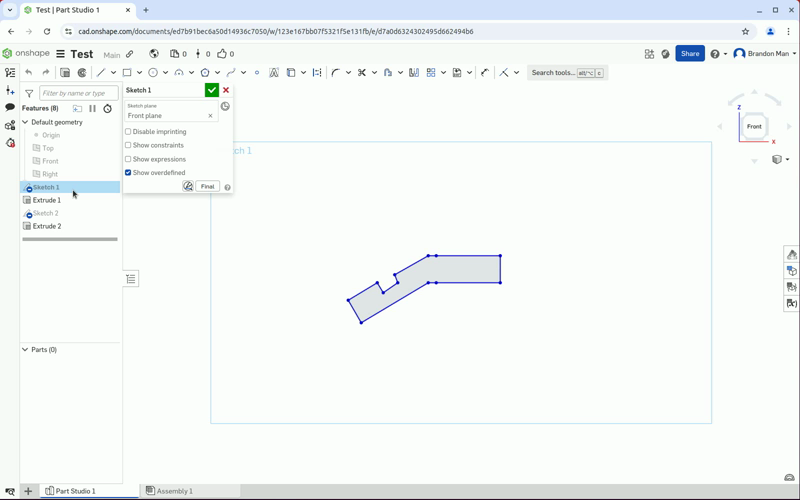
mouse_move(229, 92)
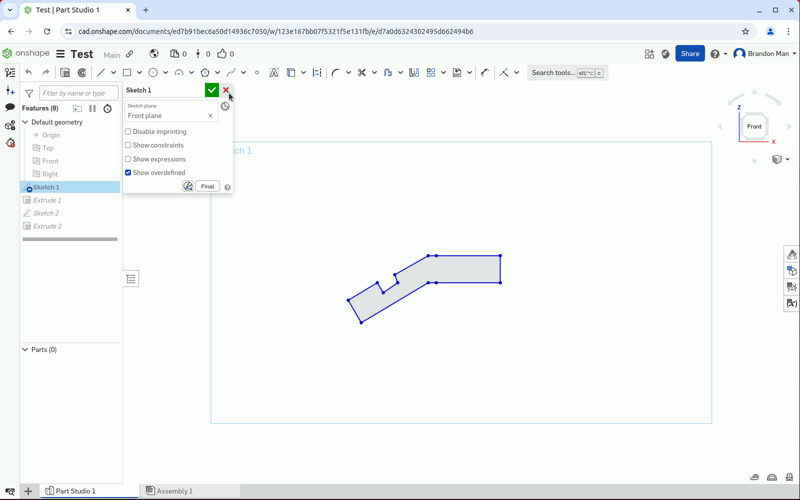
click(229, 92)
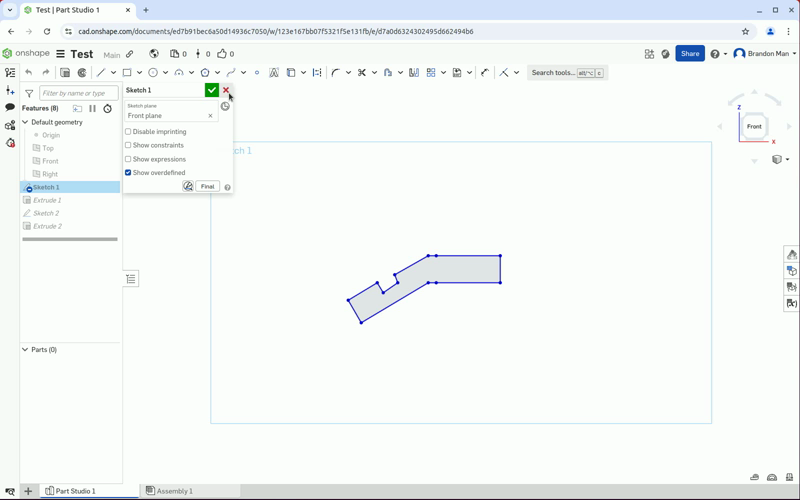
key(shift+s)
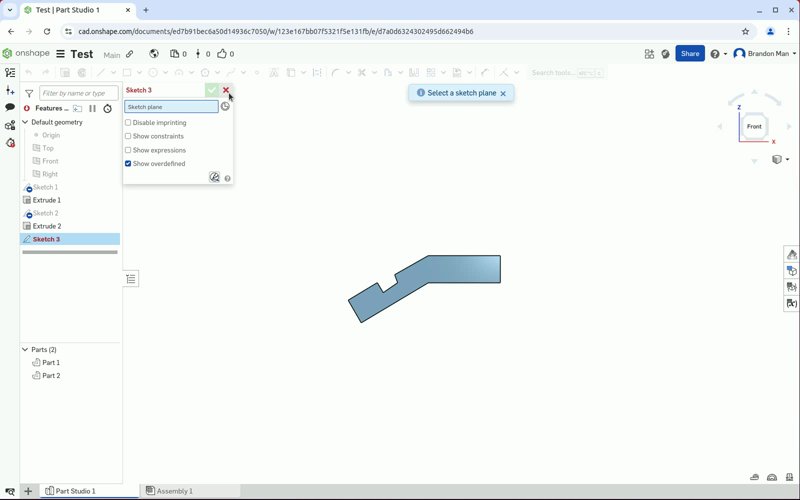
mouse_move(73, 163)
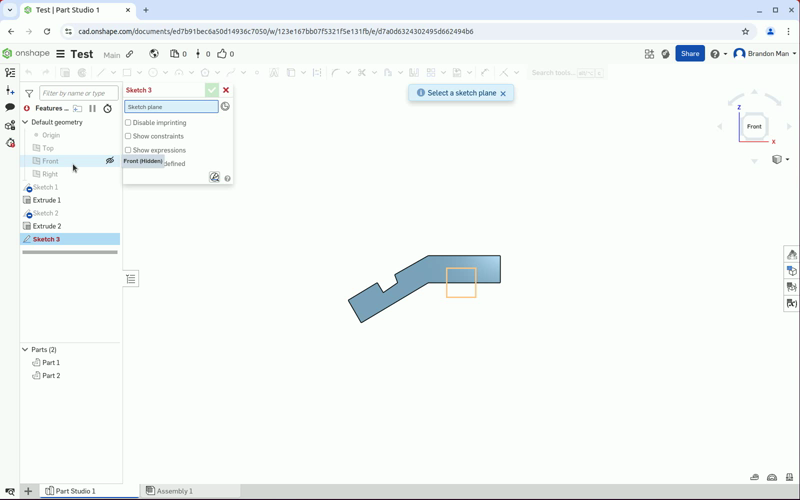
click(73, 163)
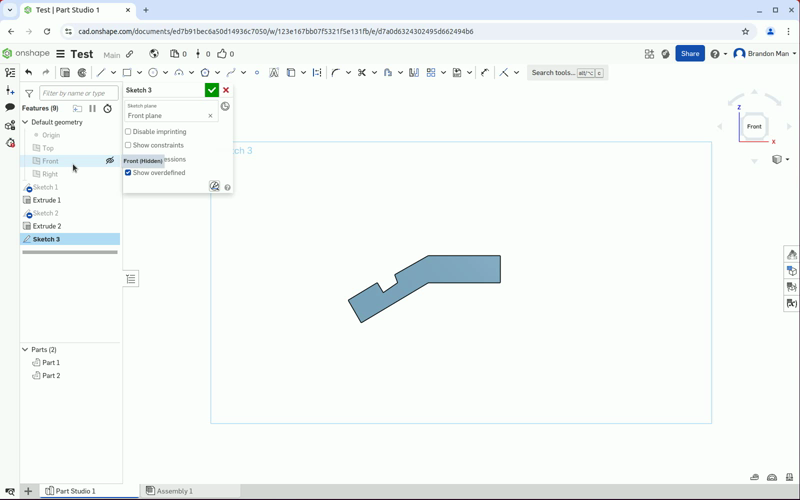
mouse_move(73, 352)
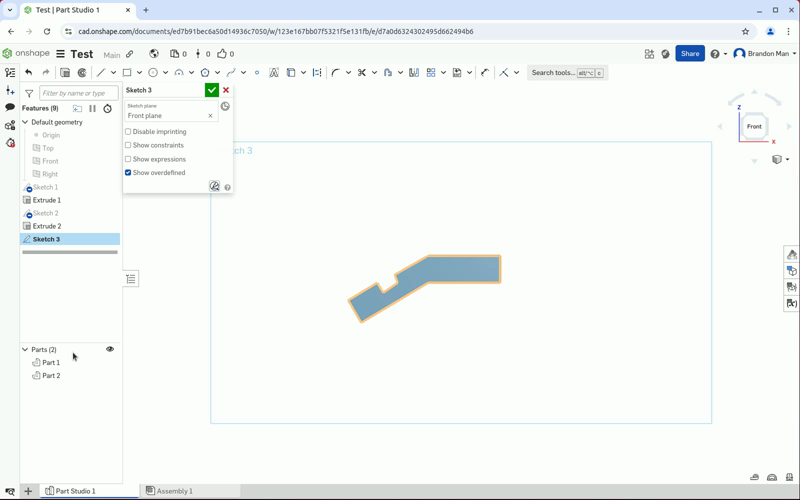
key(y)
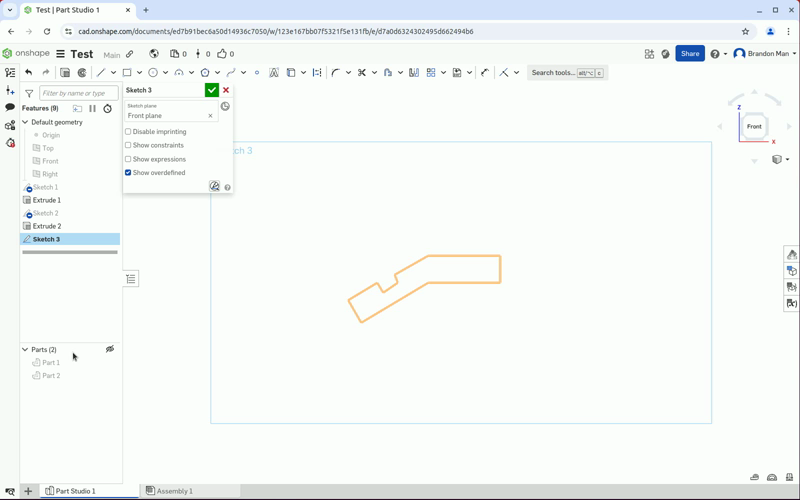
key(l)
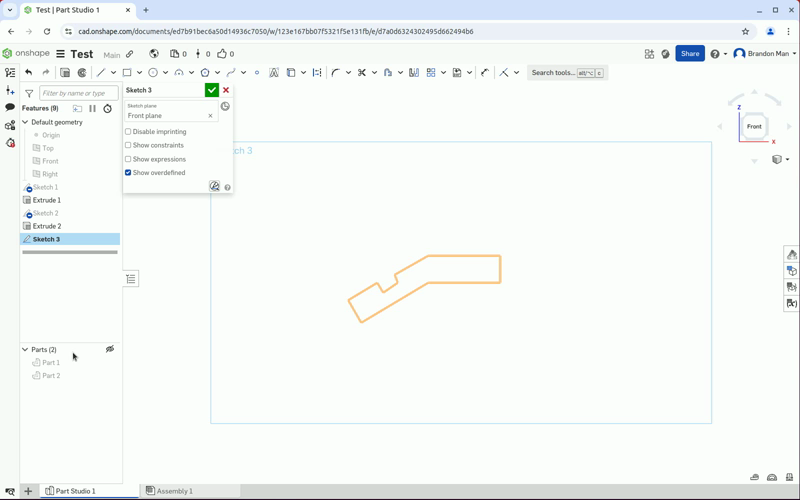
key_down(shift)
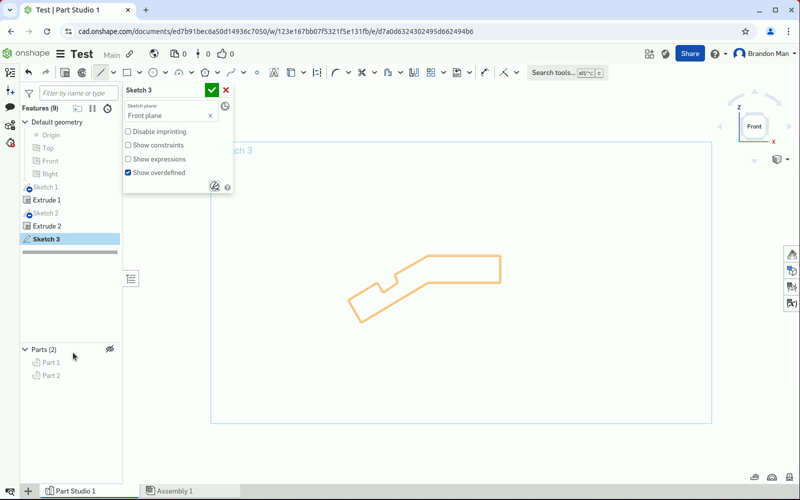
mouse_move(437, 309)
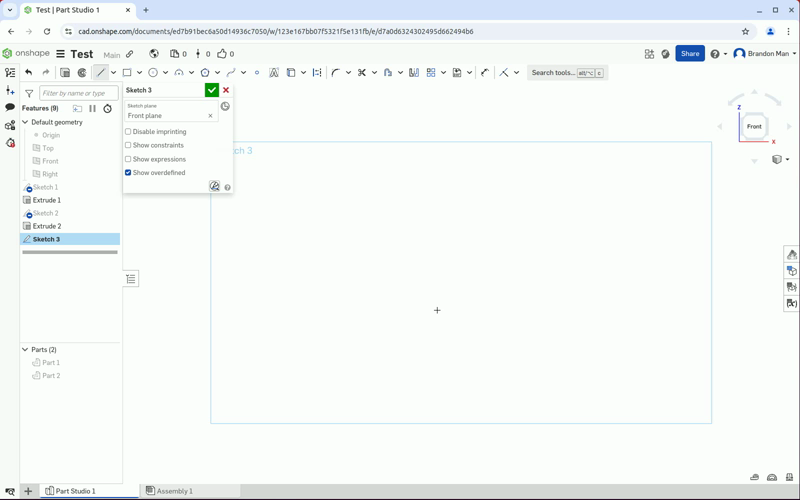
click(437, 309)
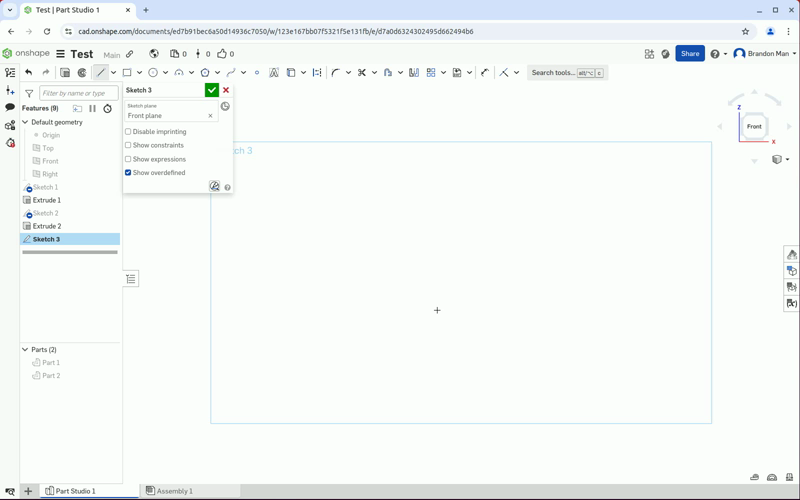
key_up(shift)
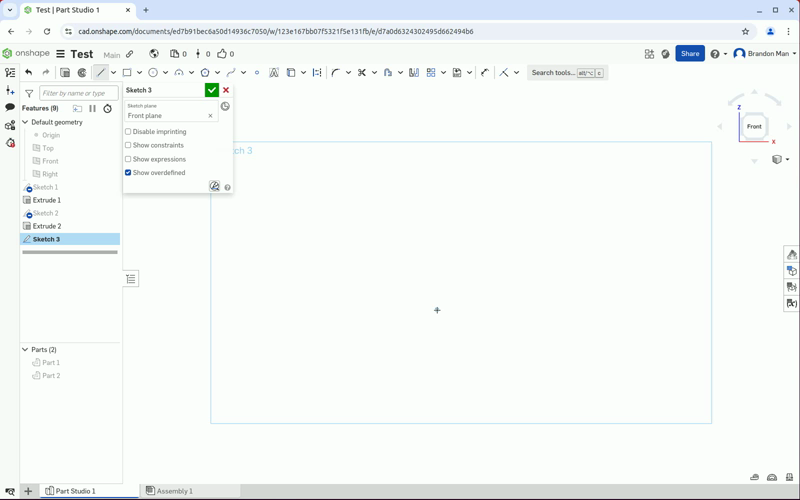
key_down(shift)
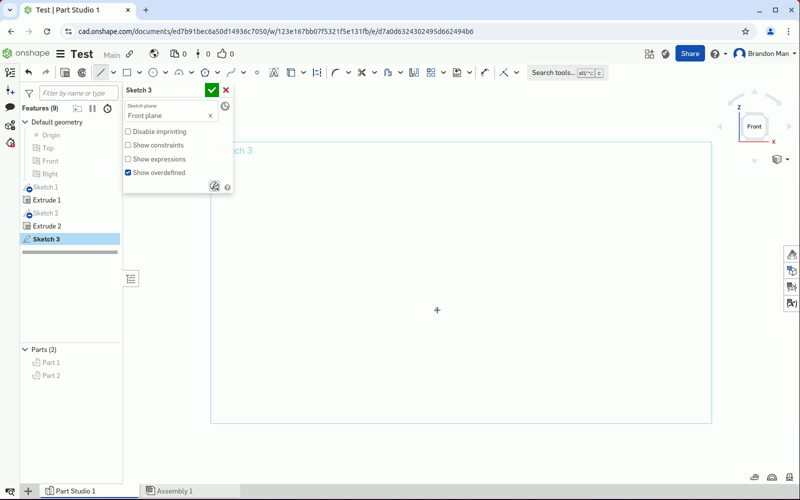
mouse_move(528, 309)
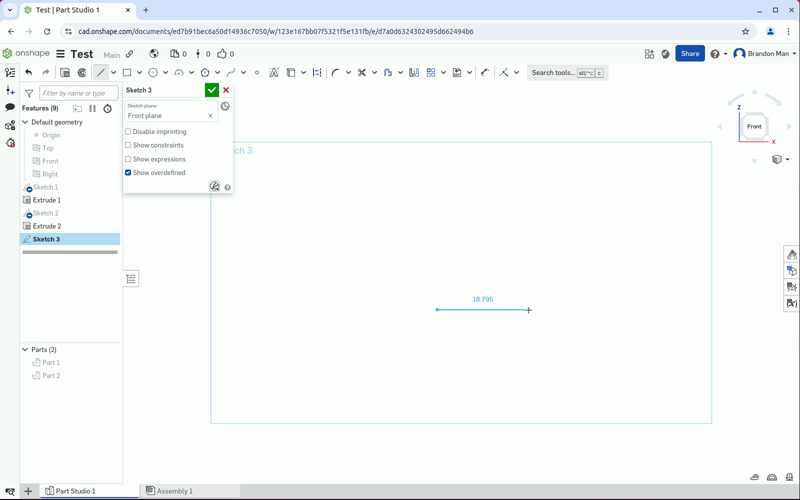
click(528, 309)
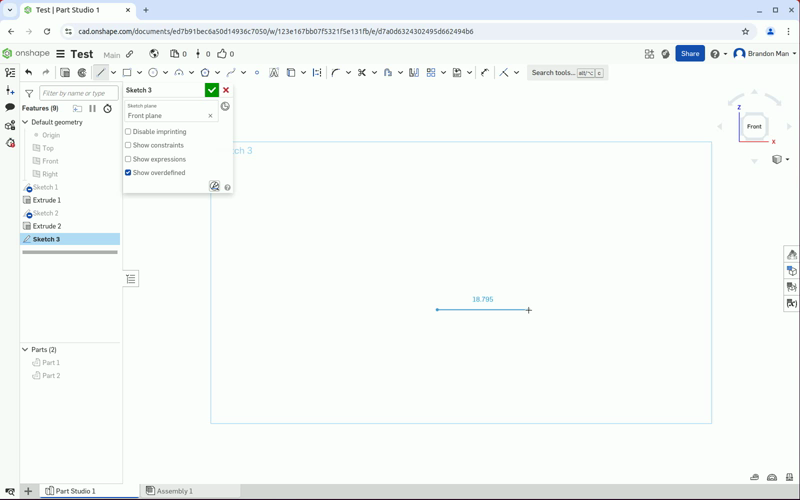
key_up(shift)
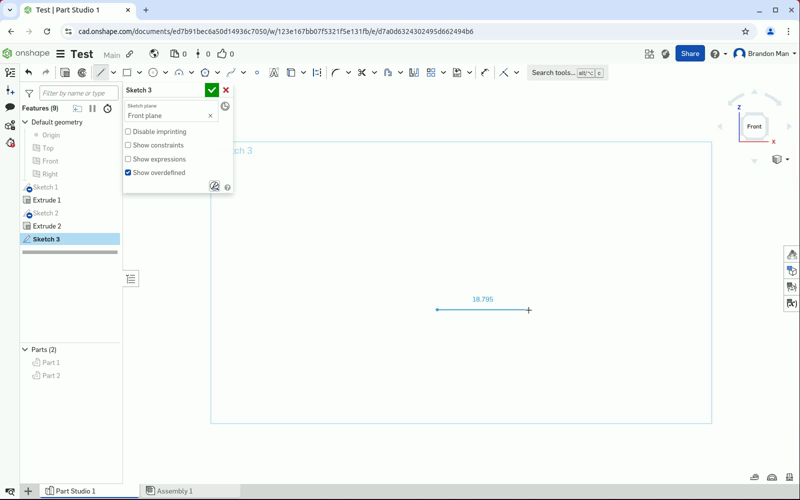
key_down(shift)
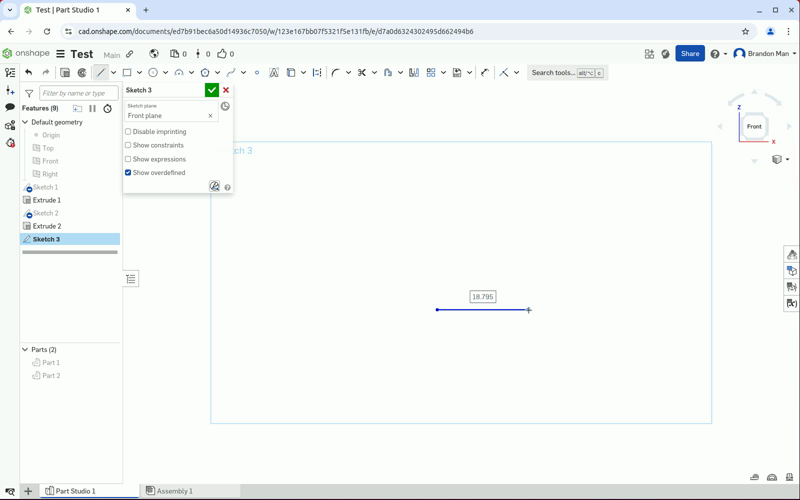
mouse_move(528, 236)
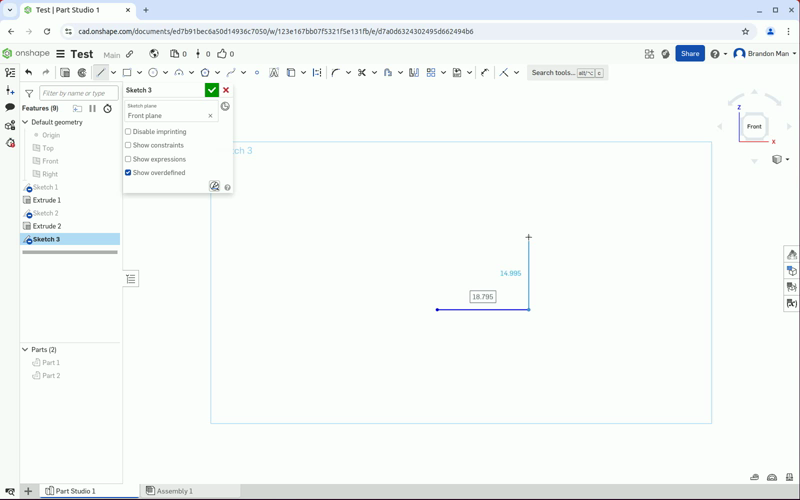
click(528, 236)
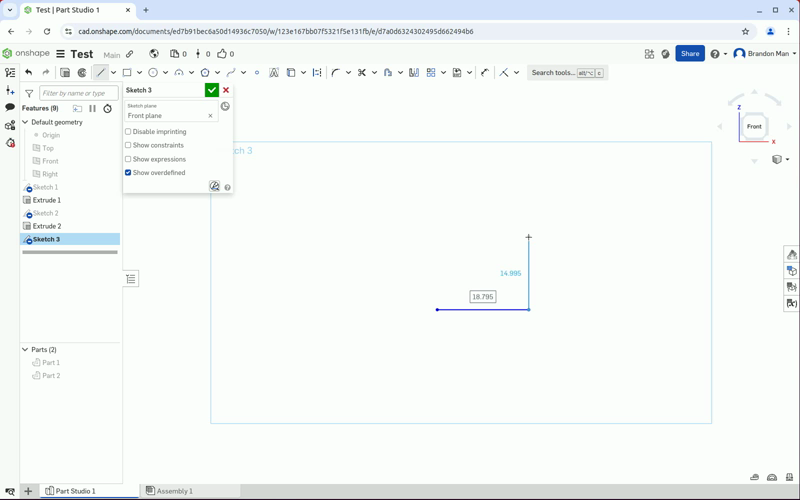
key_up(shift)
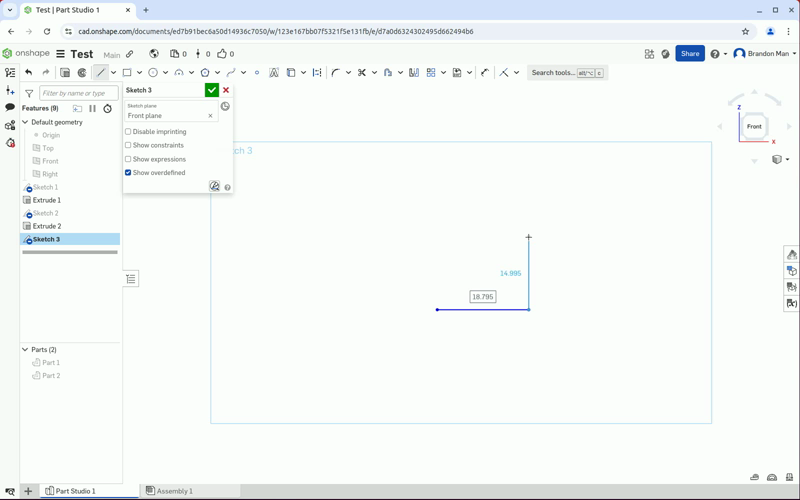
key_down(shift)
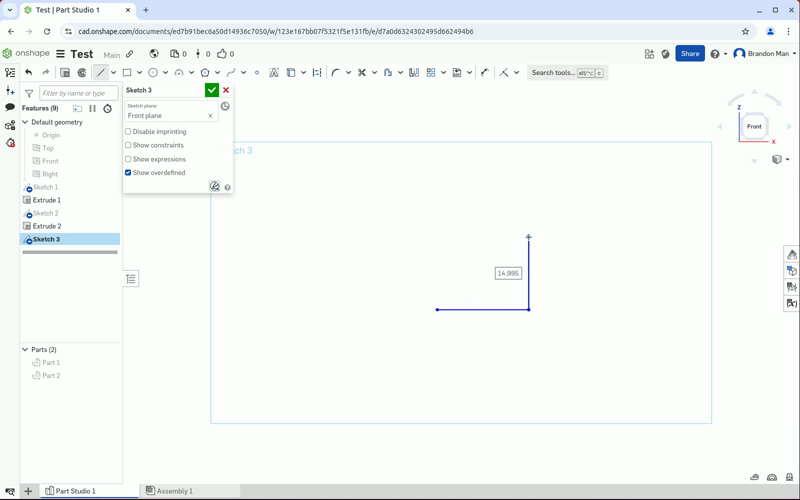
mouse_move(437, 236)
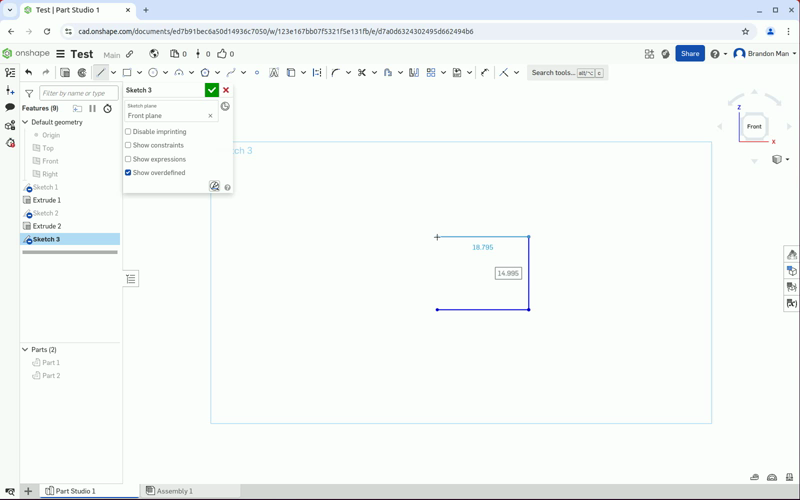
click(437, 236)
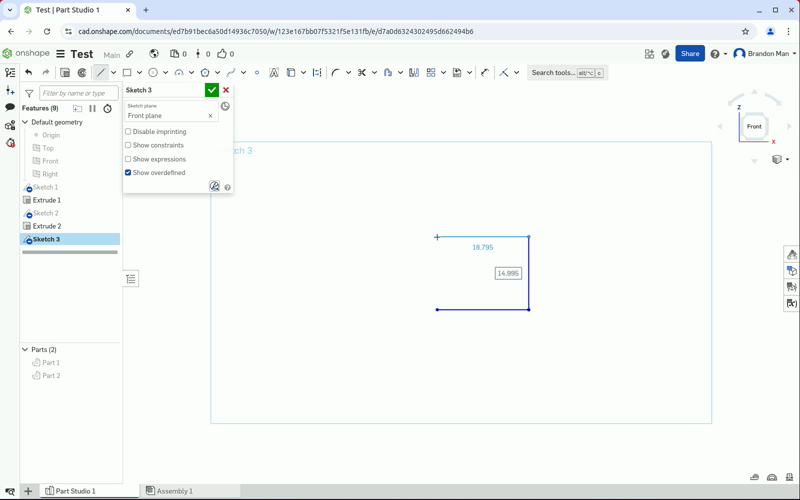
key_up(shift)
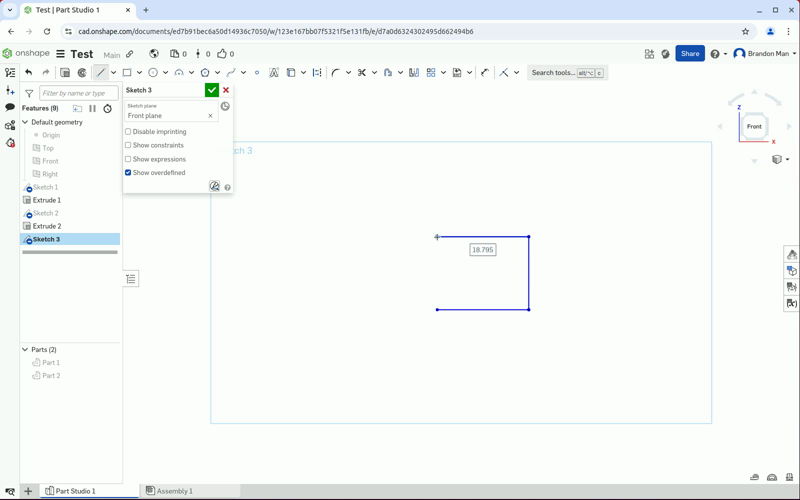
key_down(shift)
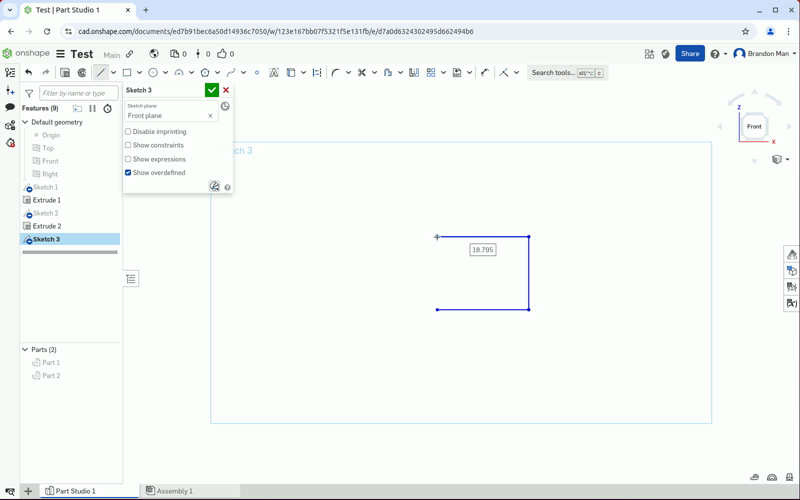
mouse_move(467, 236)
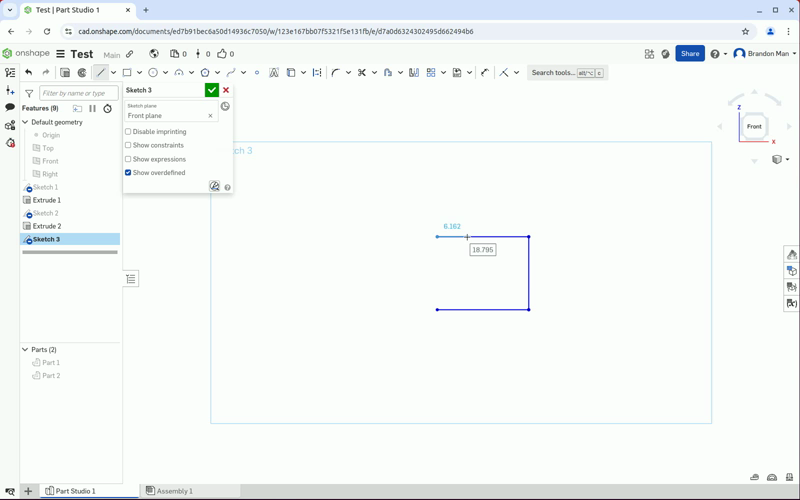
mouse_move(437, 255)
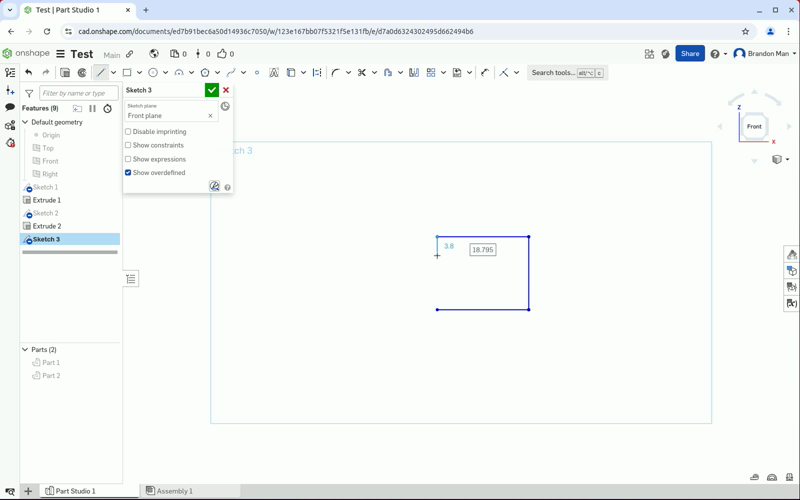
click(437, 255)
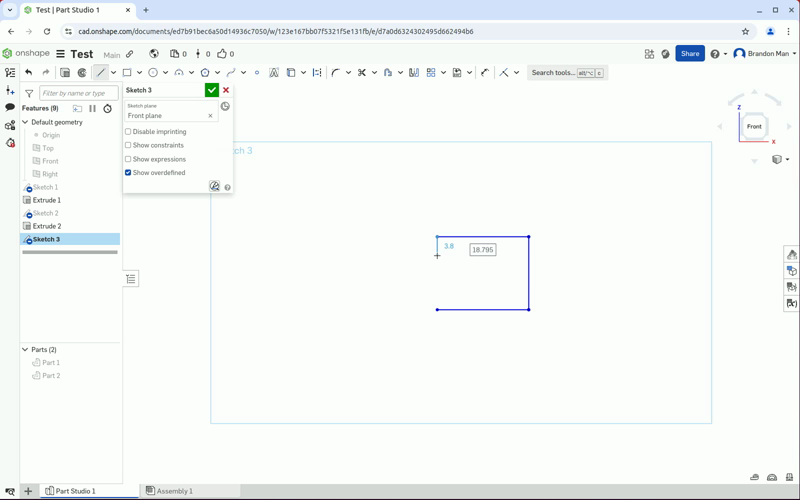
key_up(shift)
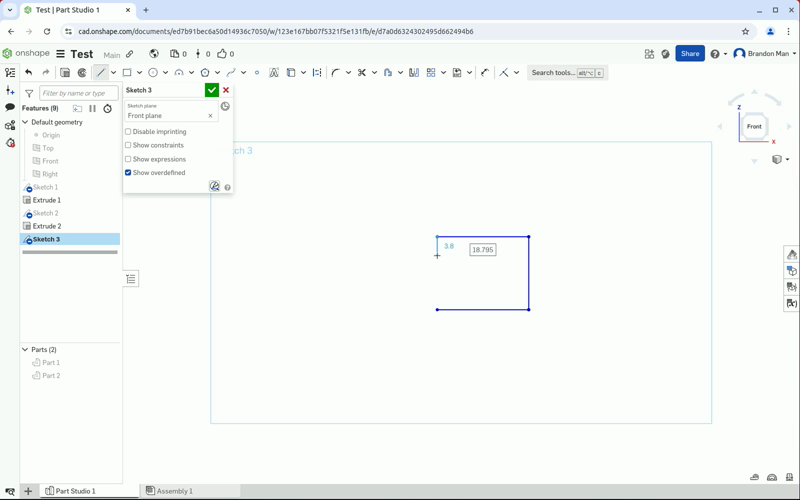
key_down(shift)
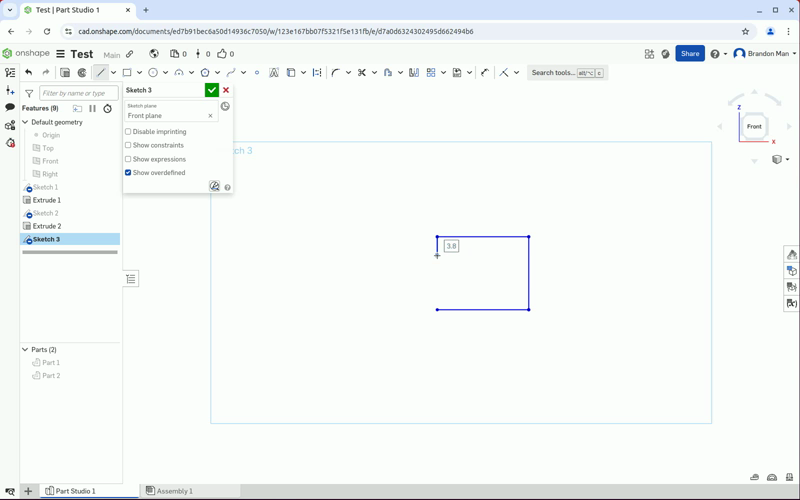
mouse_move(501, 255)
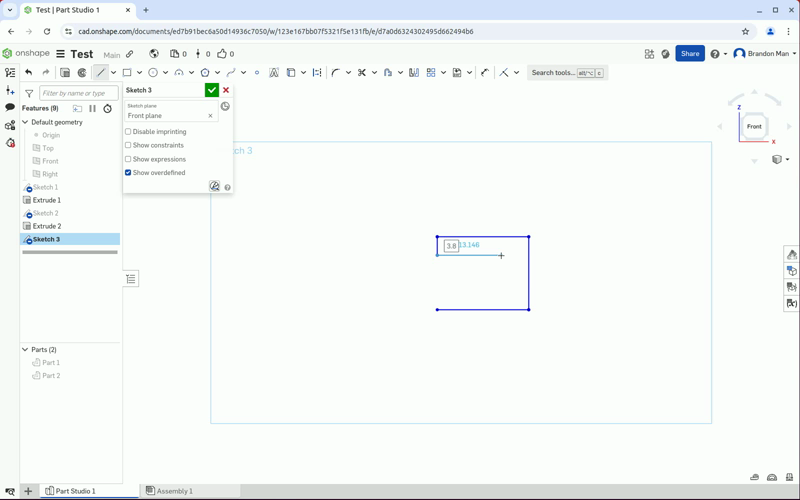
click(501, 255)
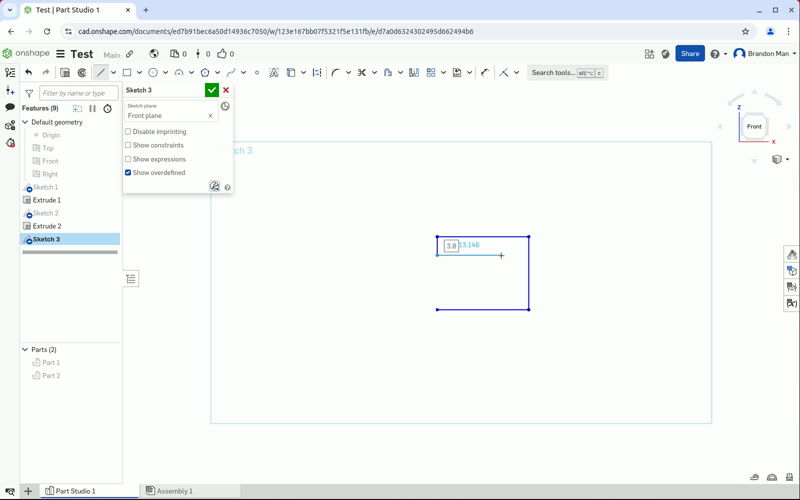
key_up(shift)
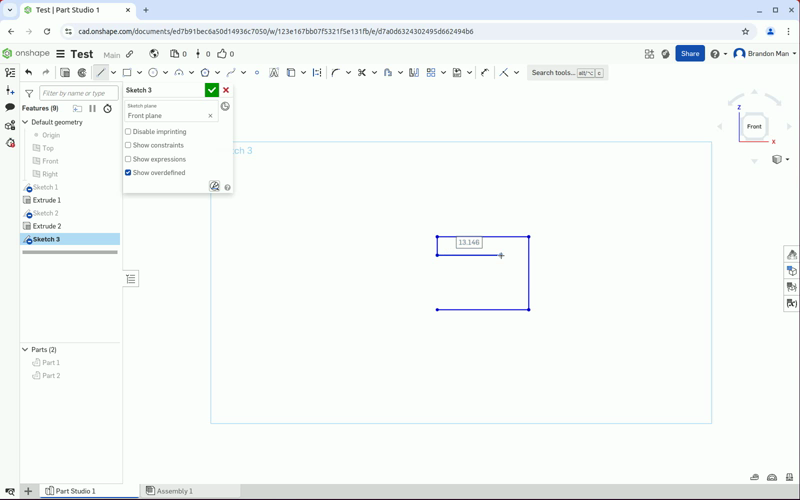
key_down(shift)
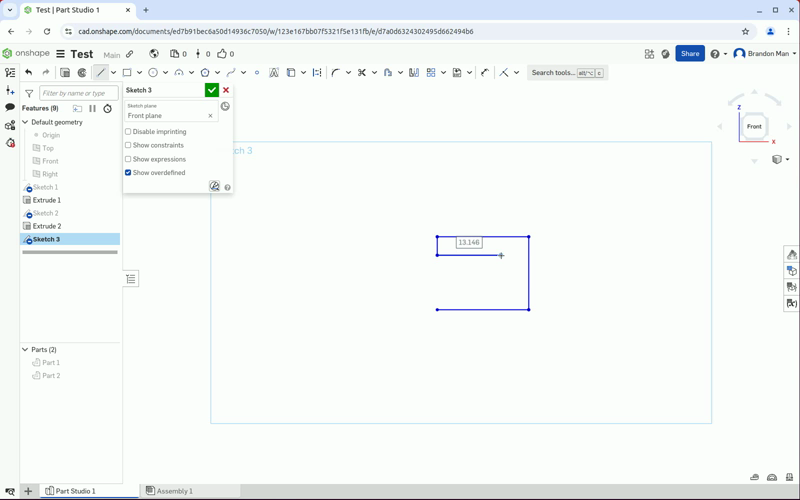
mouse_move(531, 255)
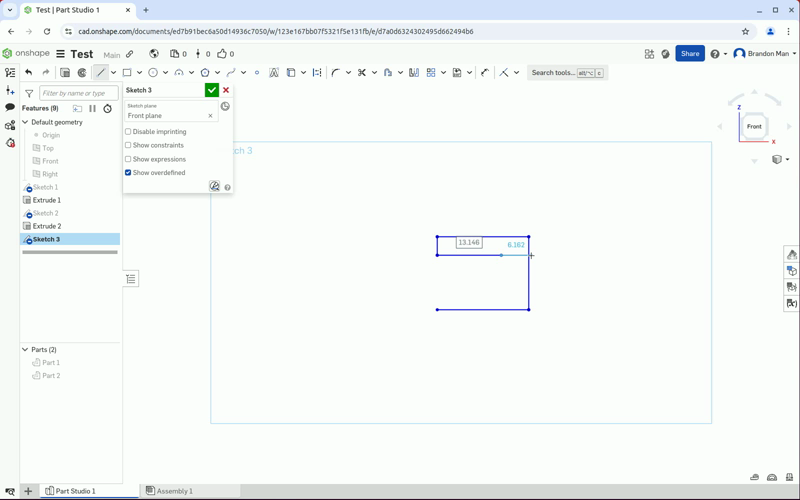
mouse_move(501, 282)
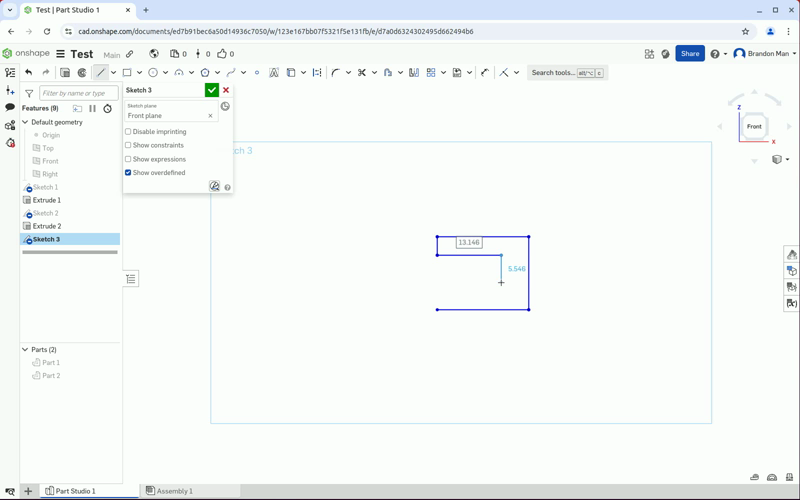
click(501, 282)
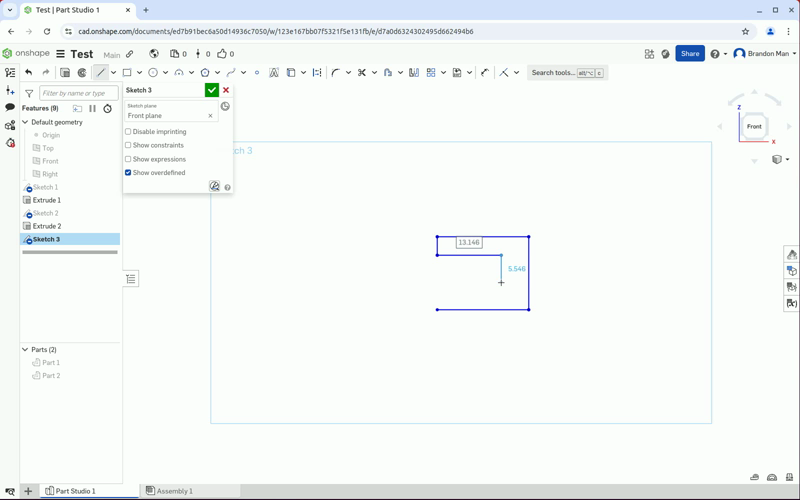
key_up(shift)
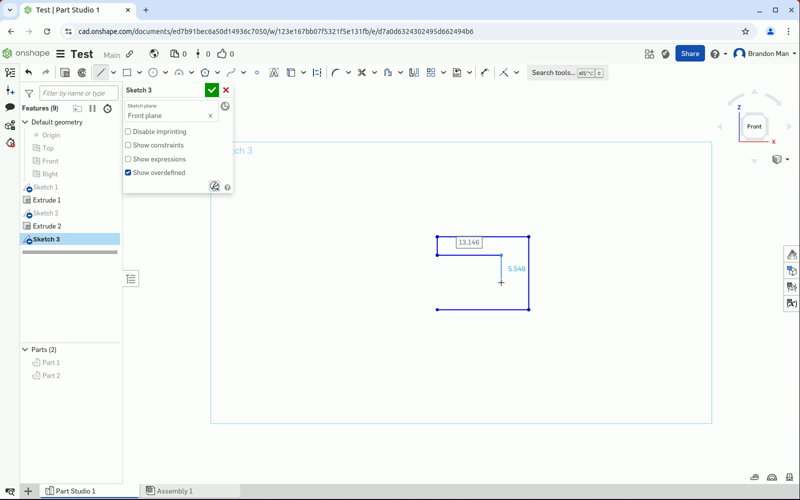
key_down(shift)
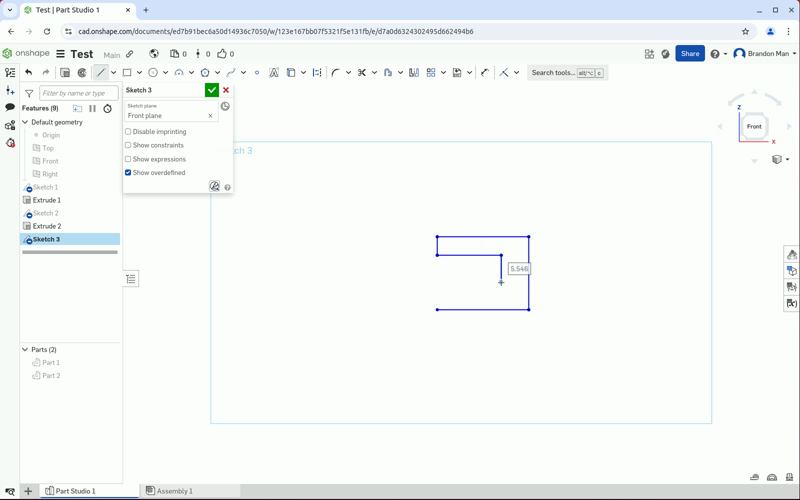
mouse_move(437, 282)
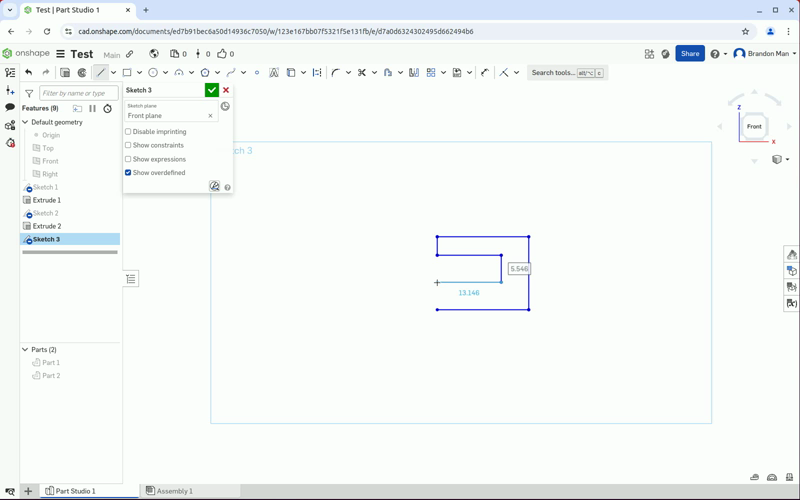
click(437, 282)
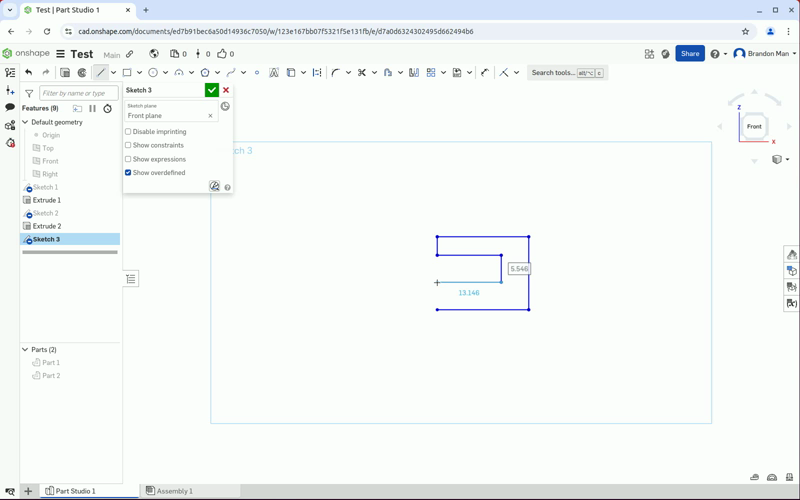
key_up(shift)
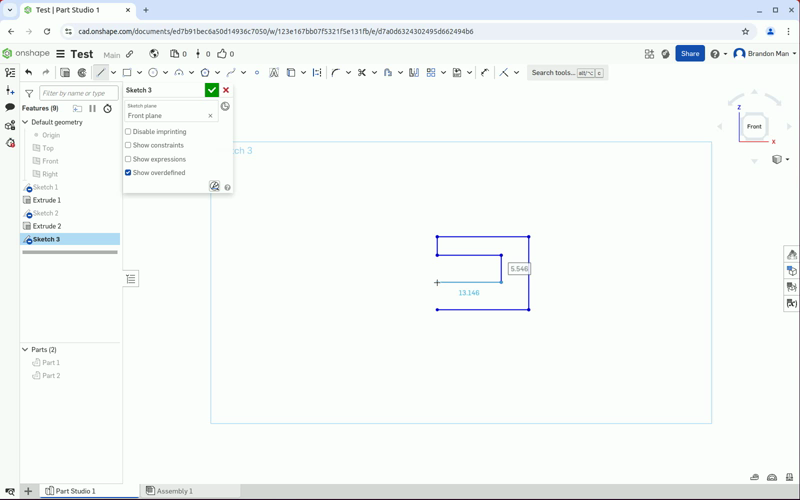
mouse_move(467, 282)
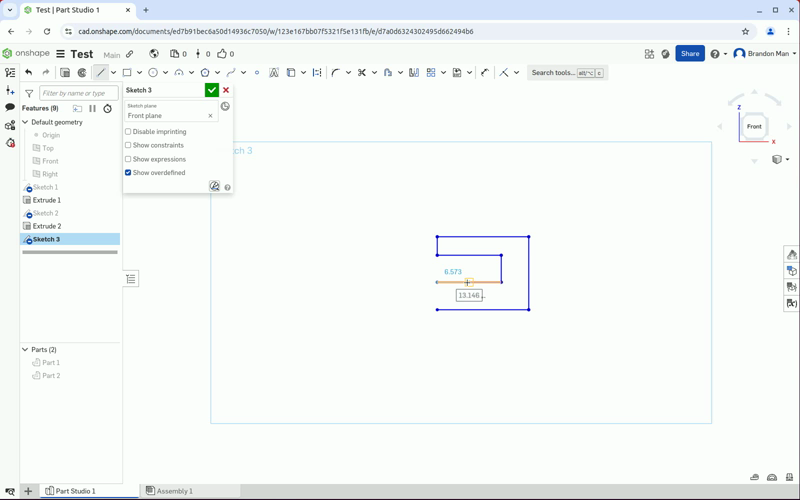
key_down(shift)
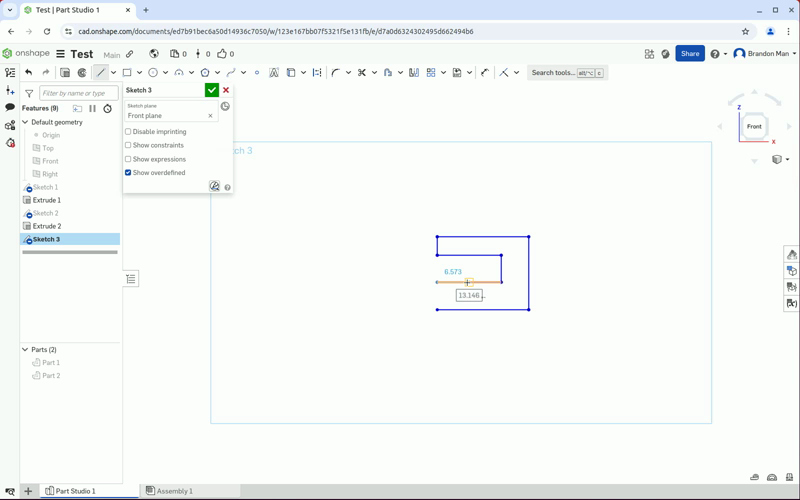
mouse_move(437, 309)
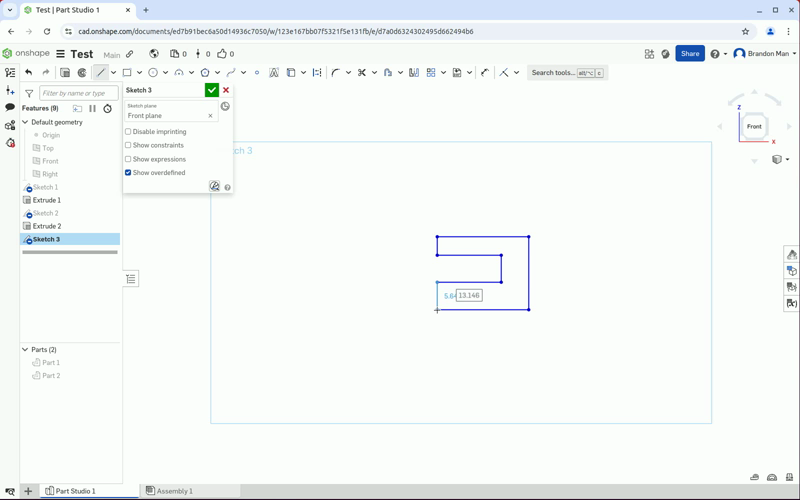
key_up(shift)
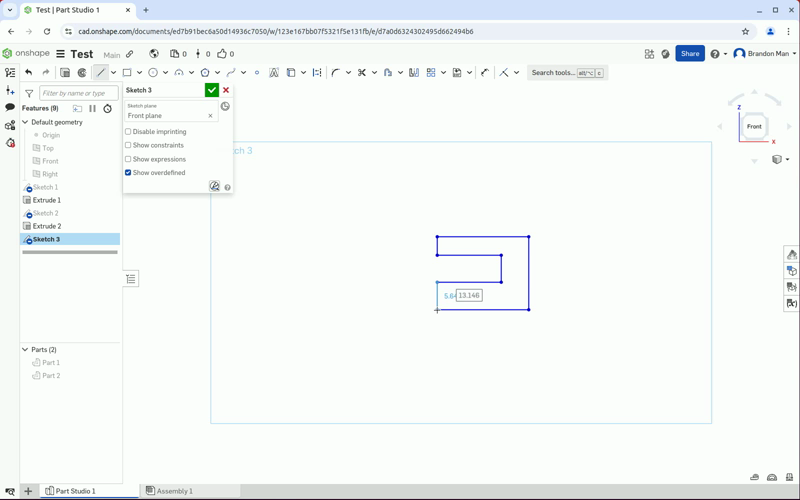
click(437, 309)
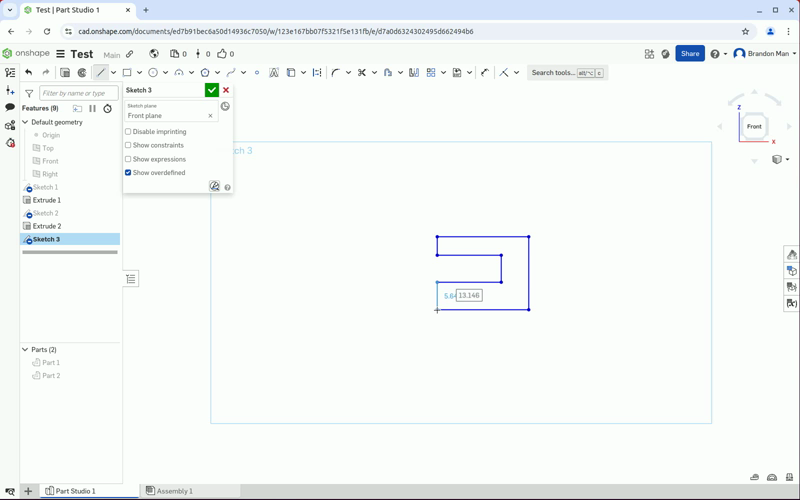
key(esc)
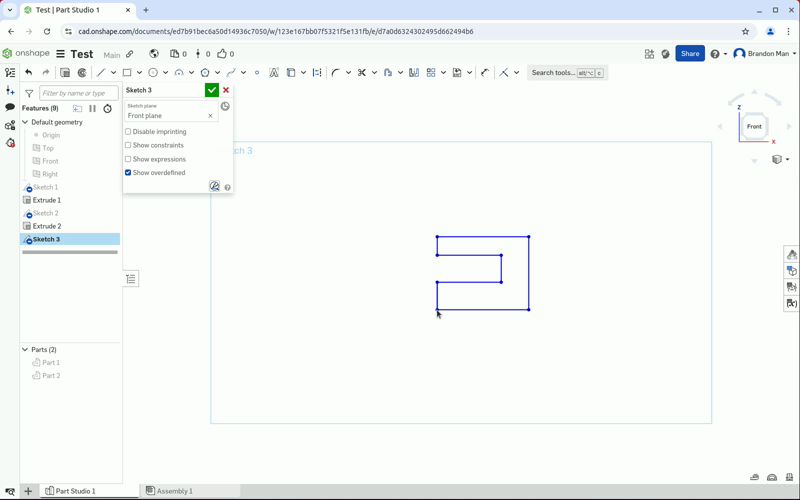
mouse_move(476, 241)
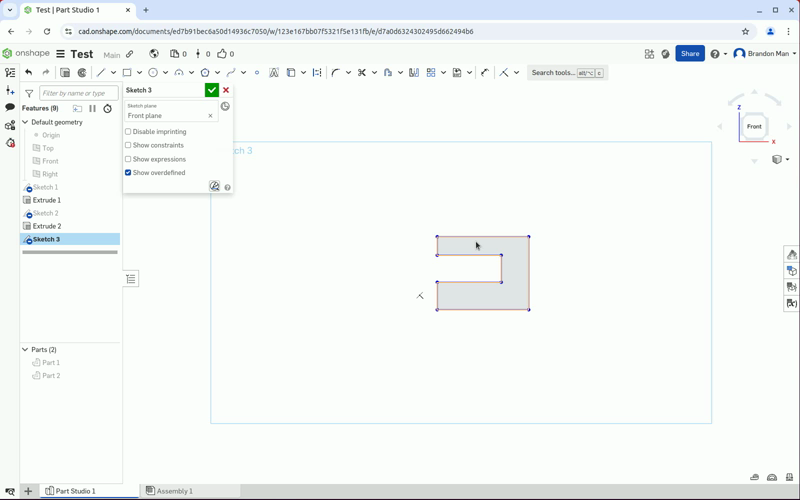
click(476, 241)
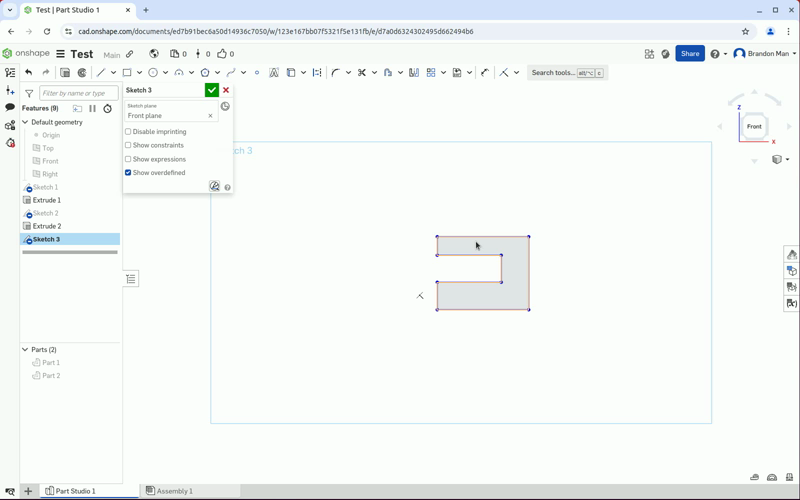
mouse_move(73, 352)
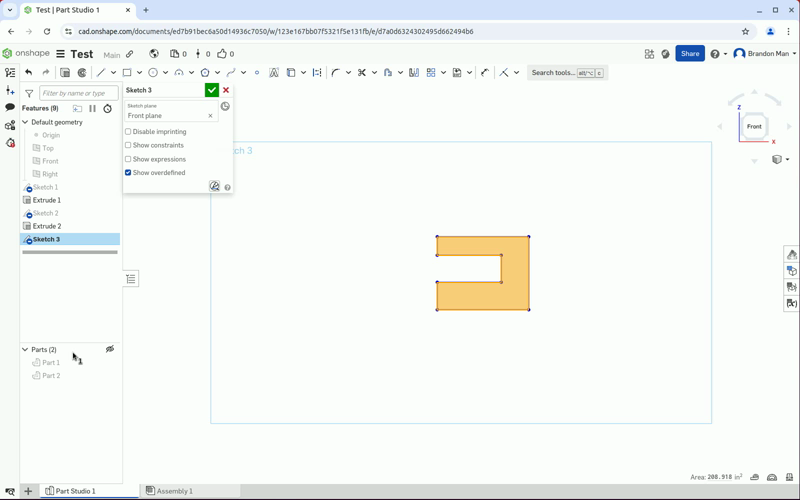
key(shift+y)
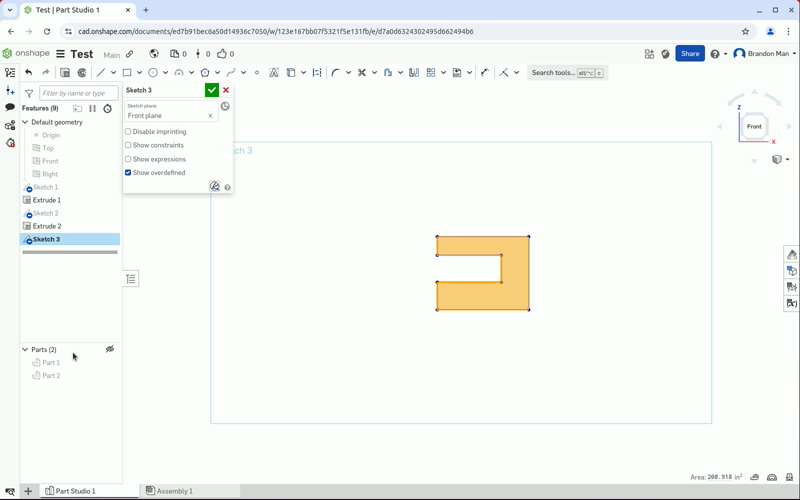
key(shift+e)
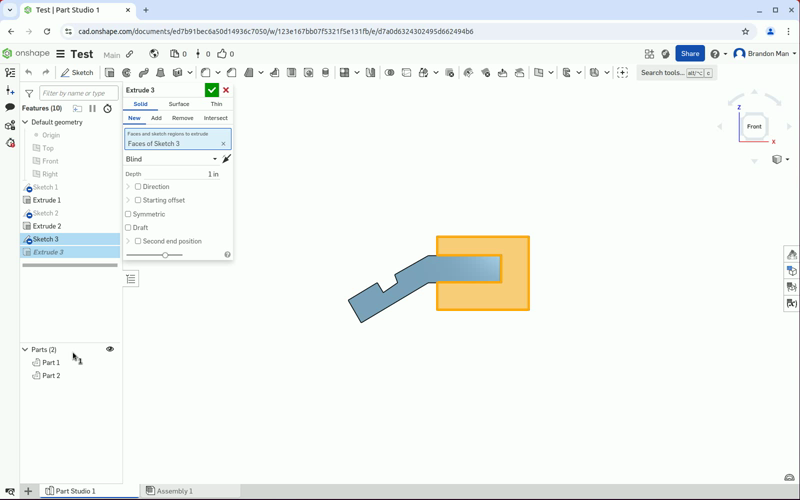
mouse_move(143, 106)
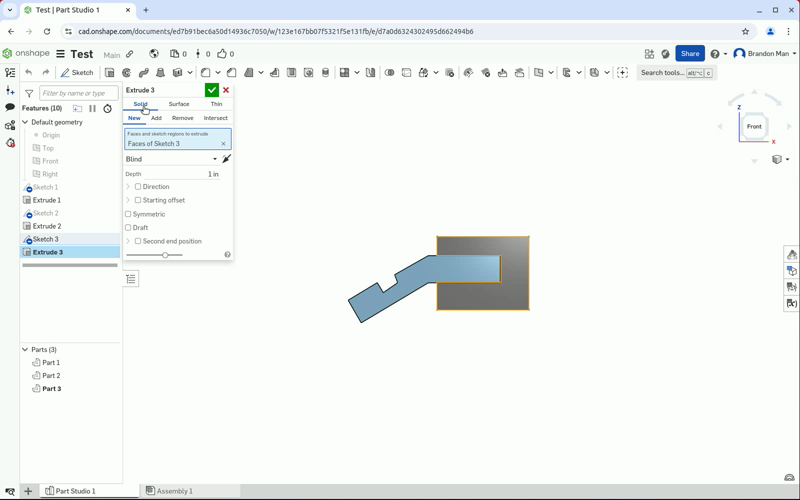
click(143, 106)
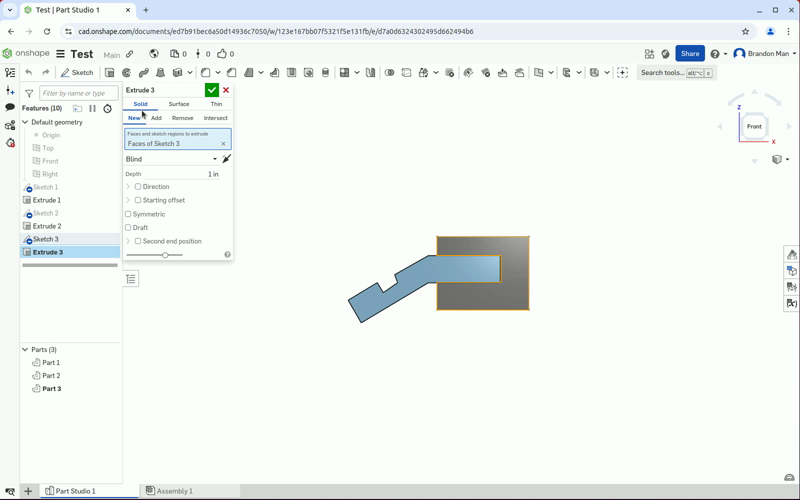
mouse_move(137, 120)
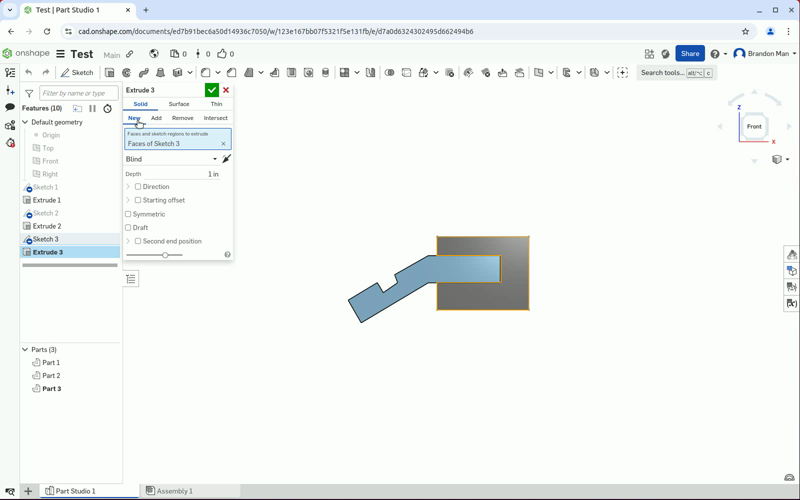
click(137, 120)
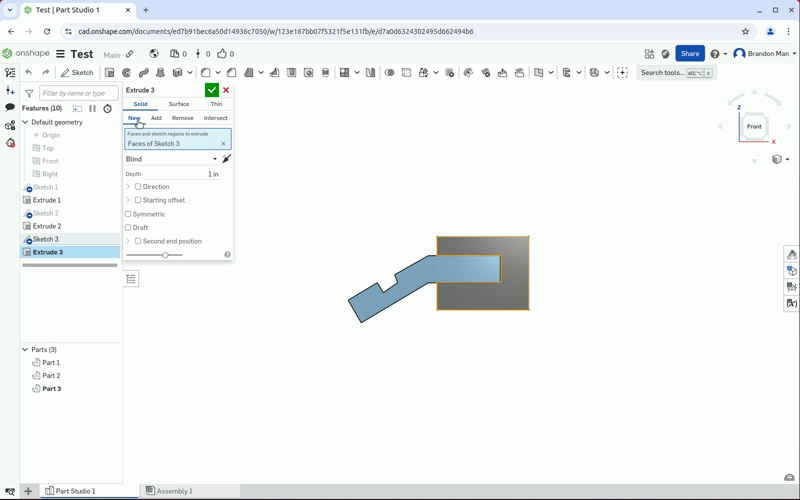
key(tab, 4)
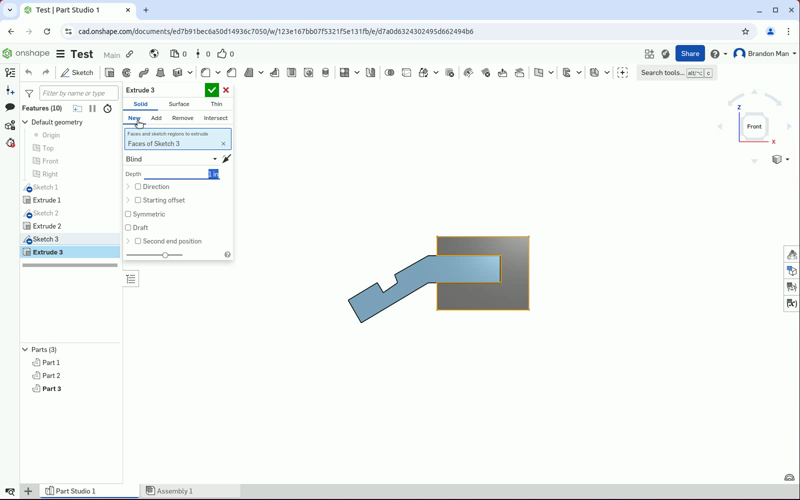
text(3.129)
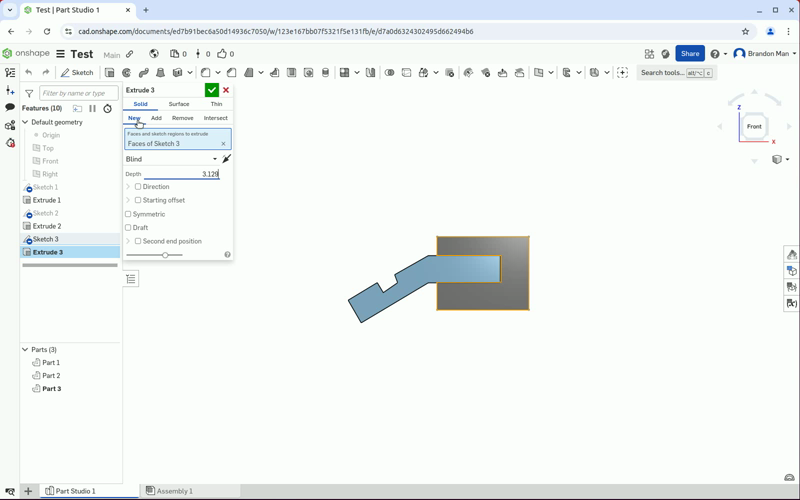
key(enter)
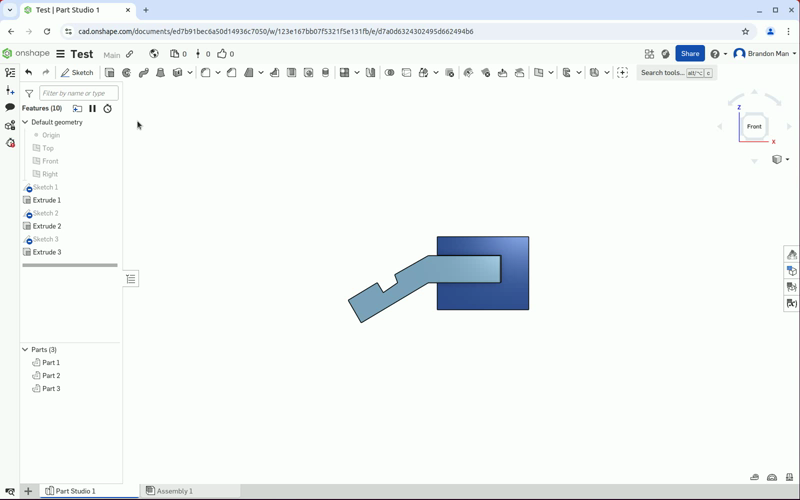
key(shift+h)
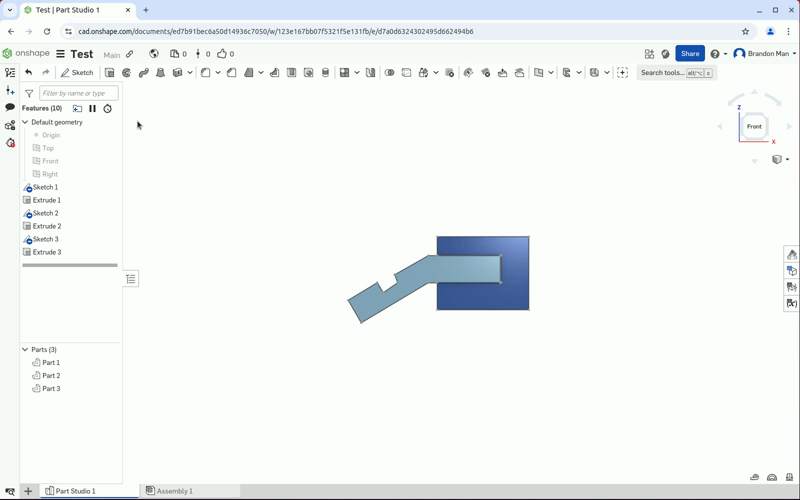
key(shift+h)
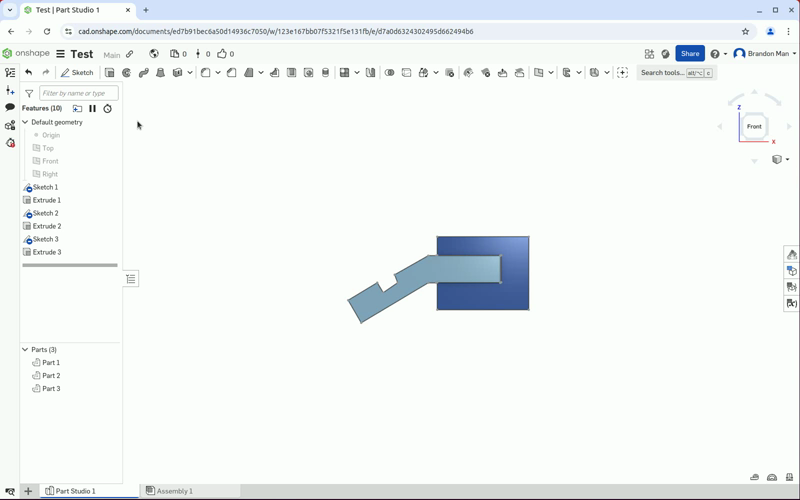
key(shift+7)
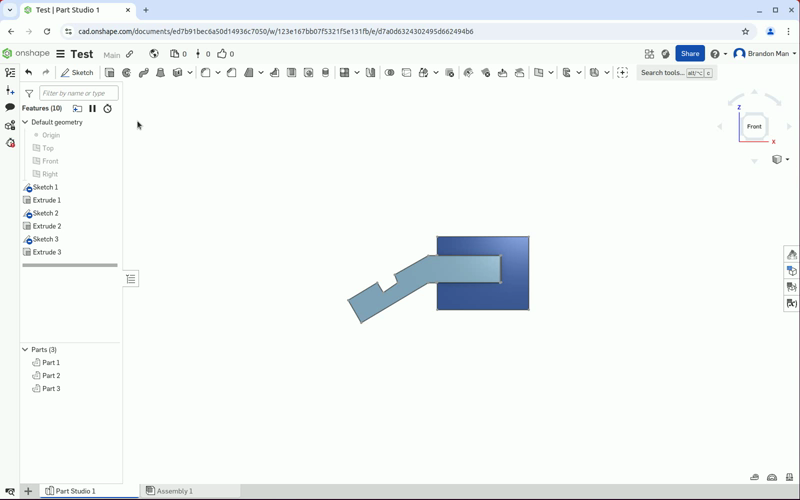
key(left, 2)
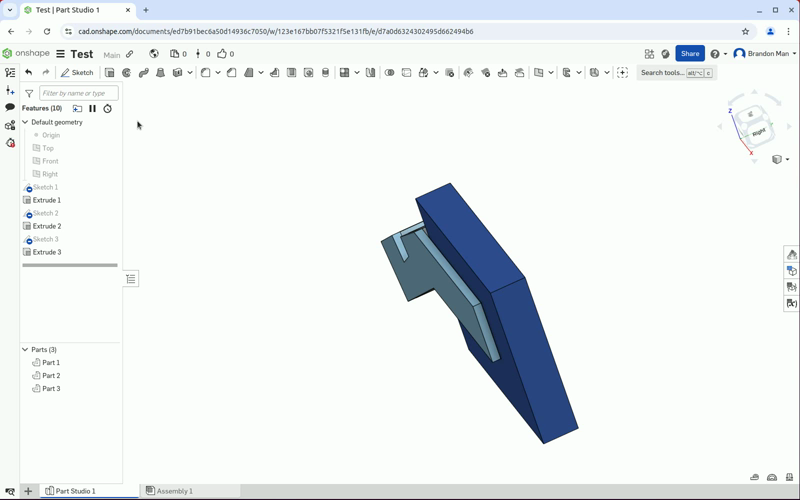
key(down, 2)
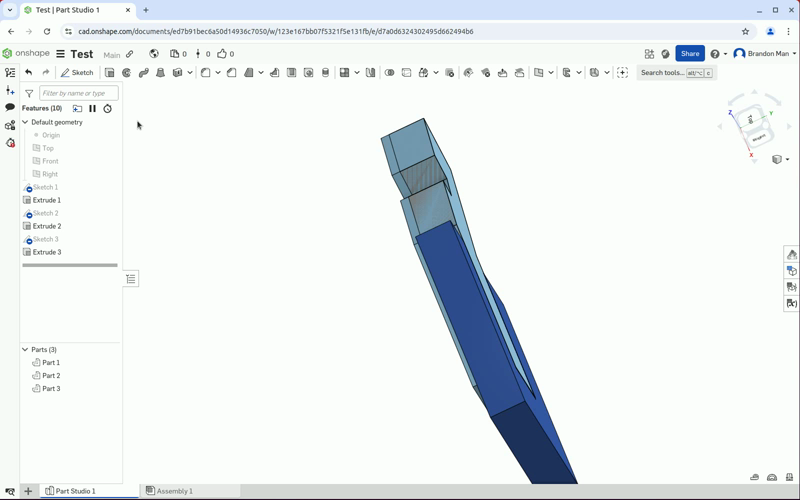
key(up, 2)
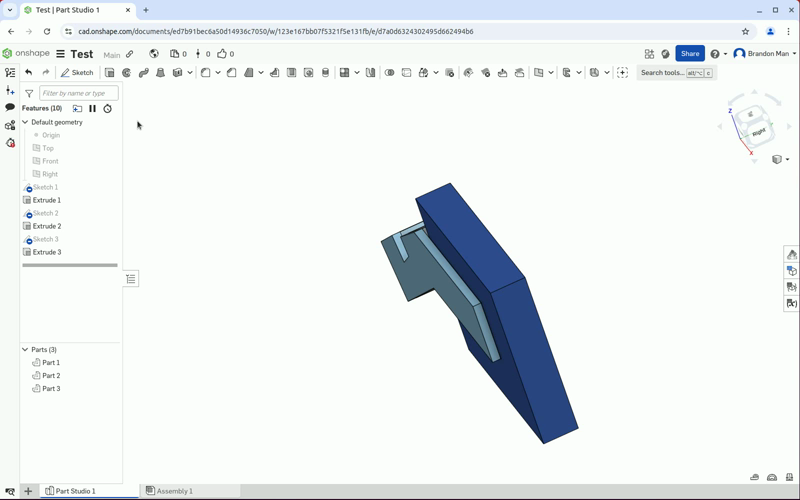
key(right, 2)
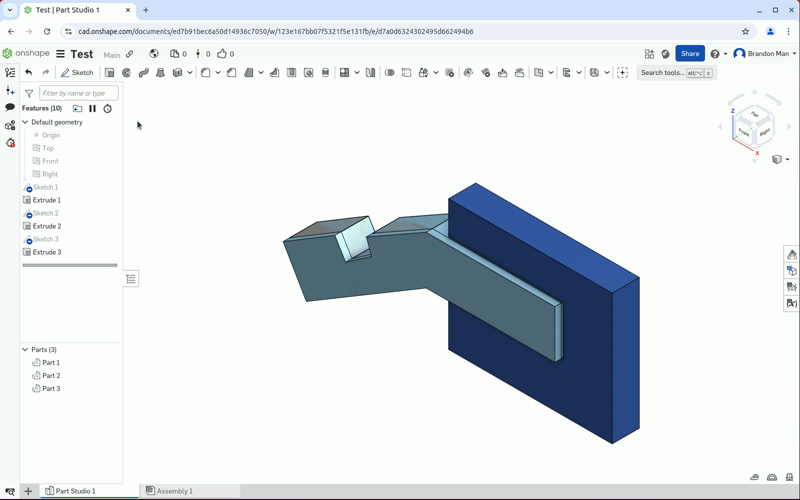
mouse_move(73, 189)
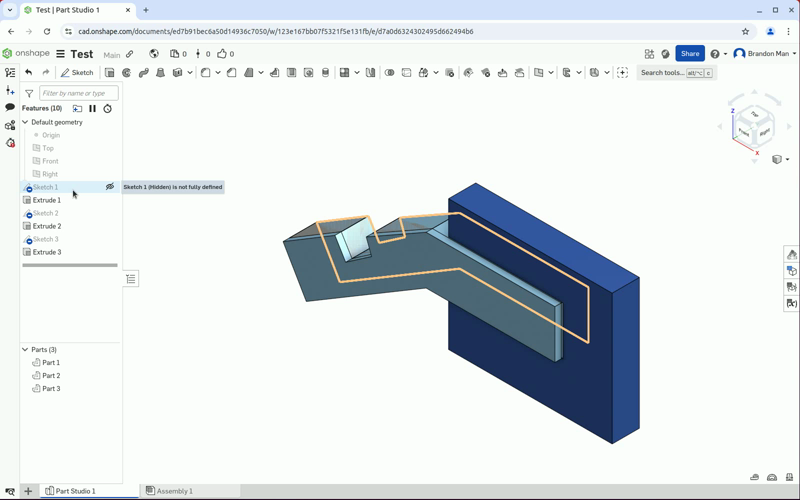
click(73, 189)